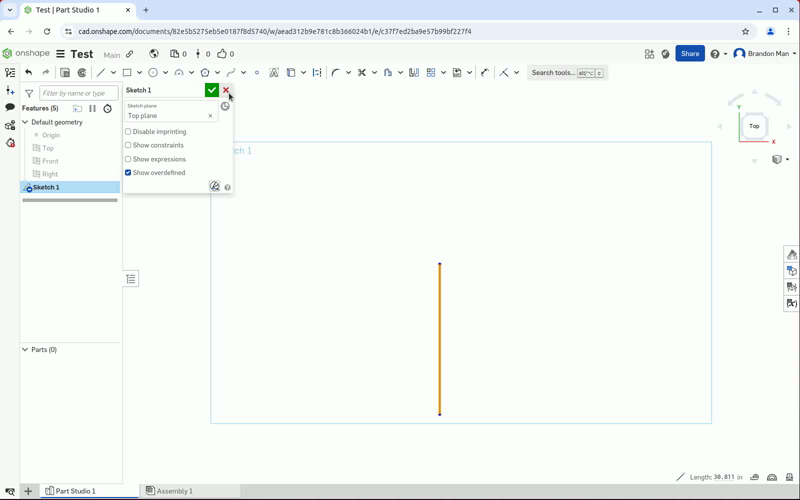
key(shift+h)
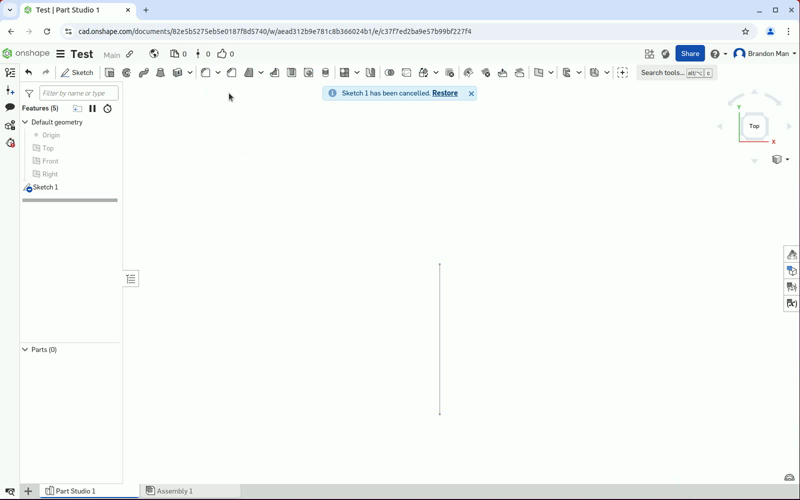
key(shift+s)
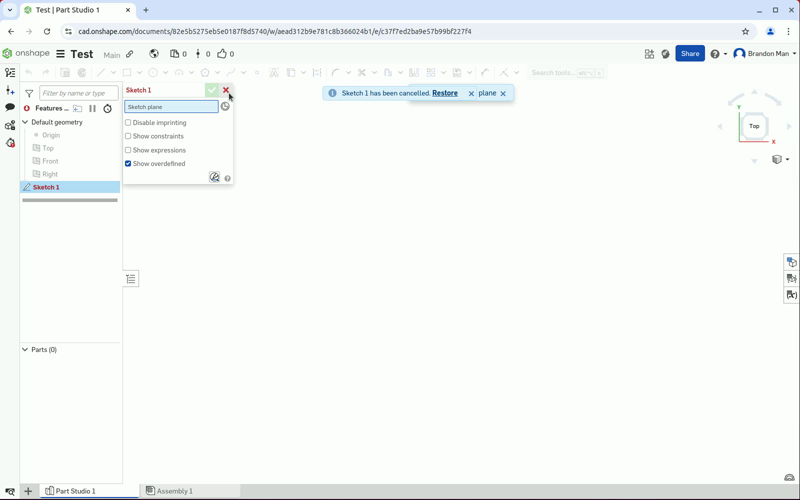
mouse_move(73, 150)
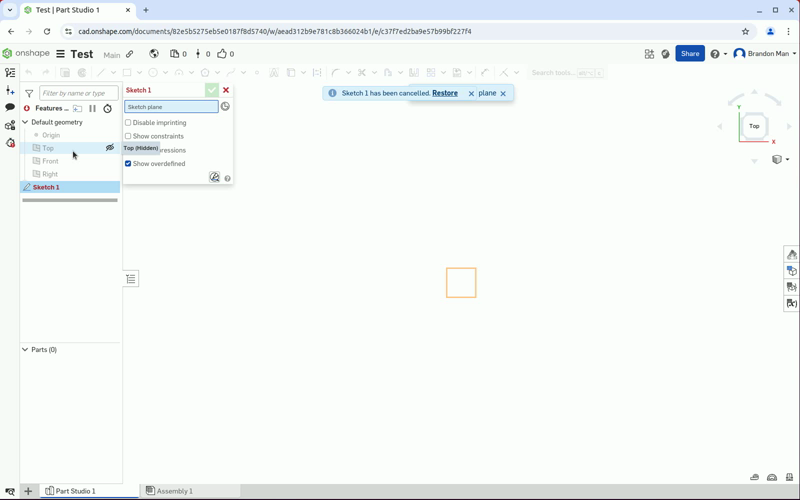
click(73, 150)
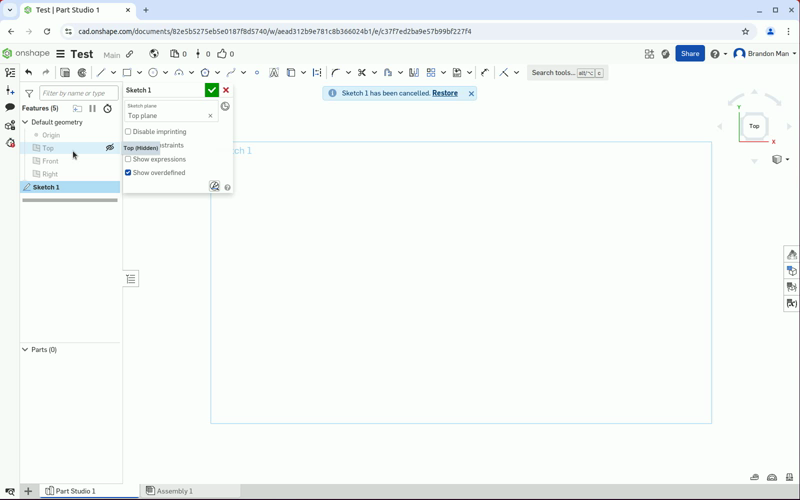
mouse_move(73, 352)
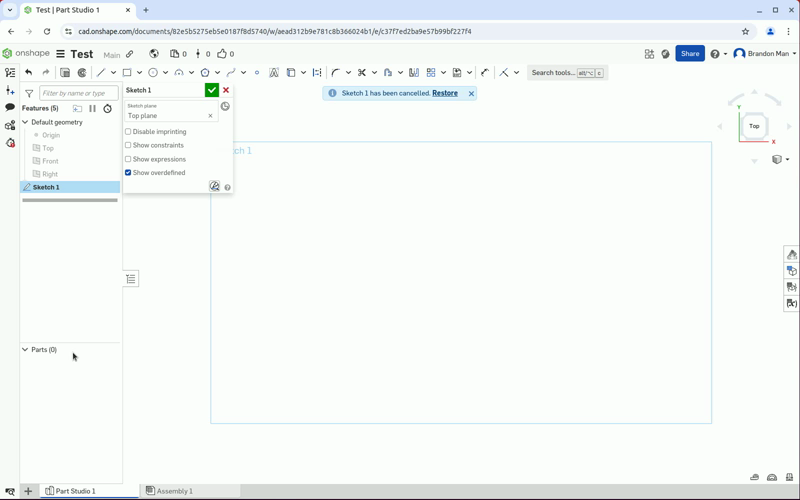
key(y)
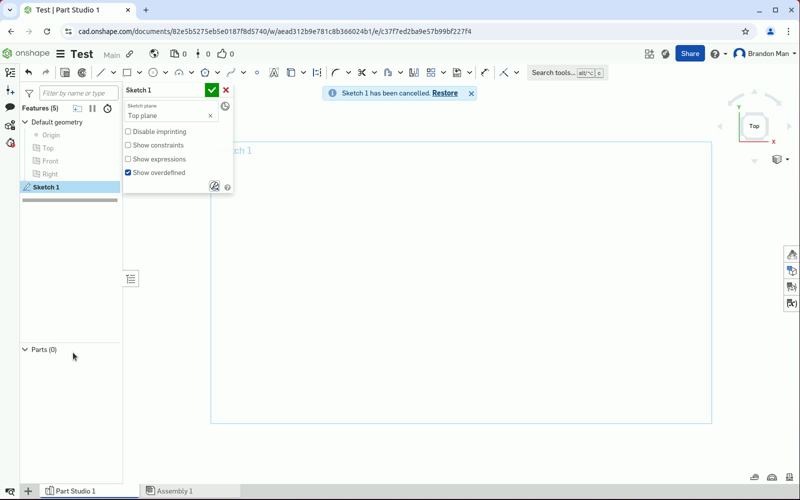
key(l)
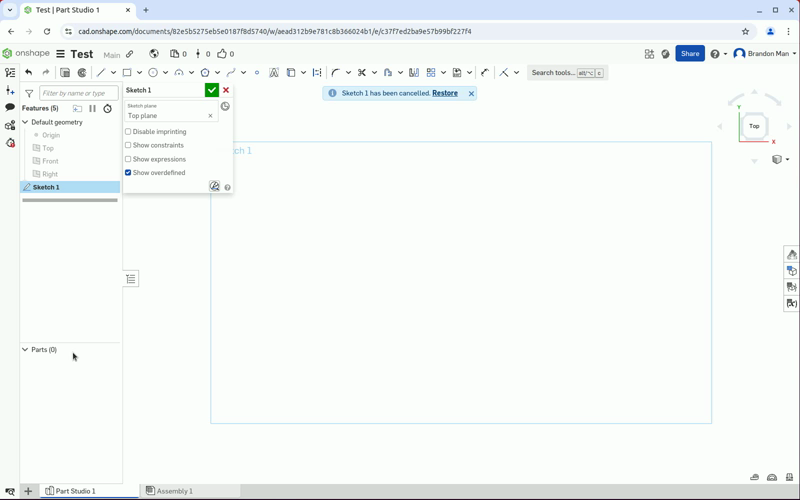
key_down(shift)
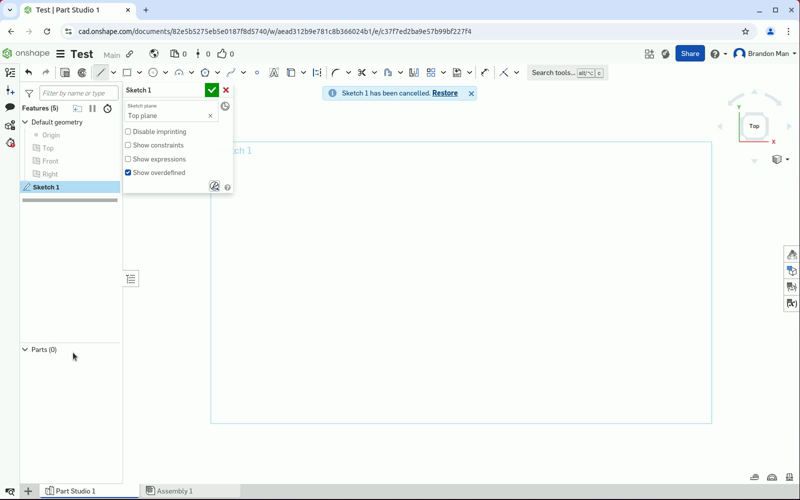
mouse_move(512, 257)
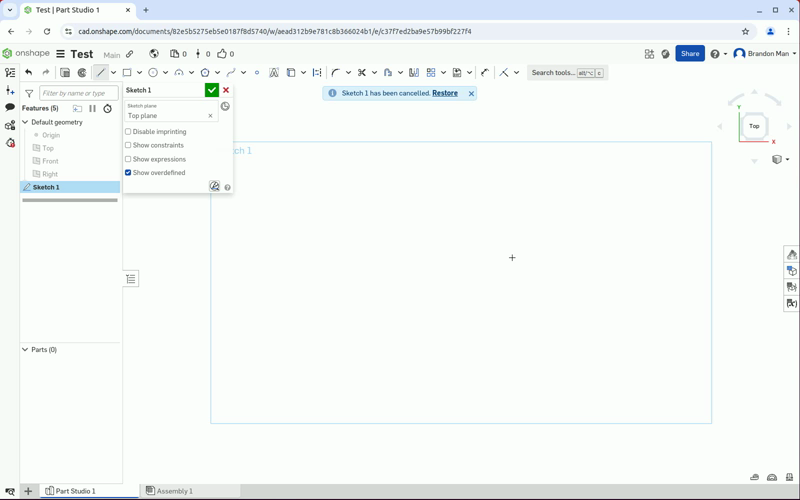
click(512, 257)
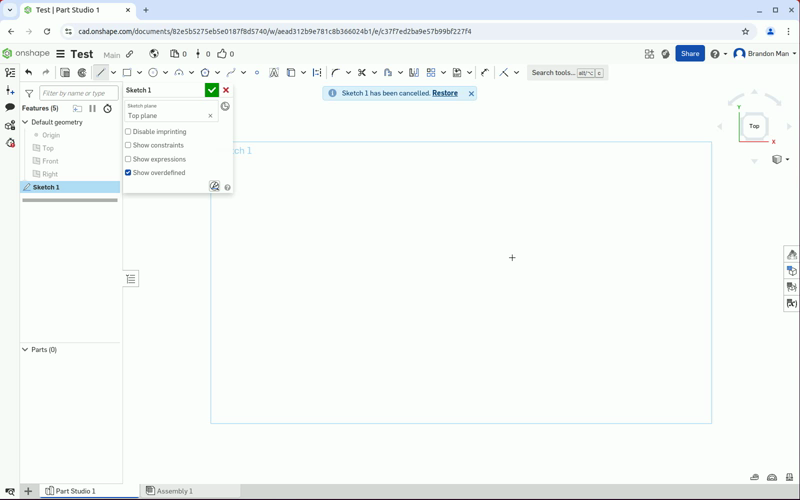
key_up(shift)
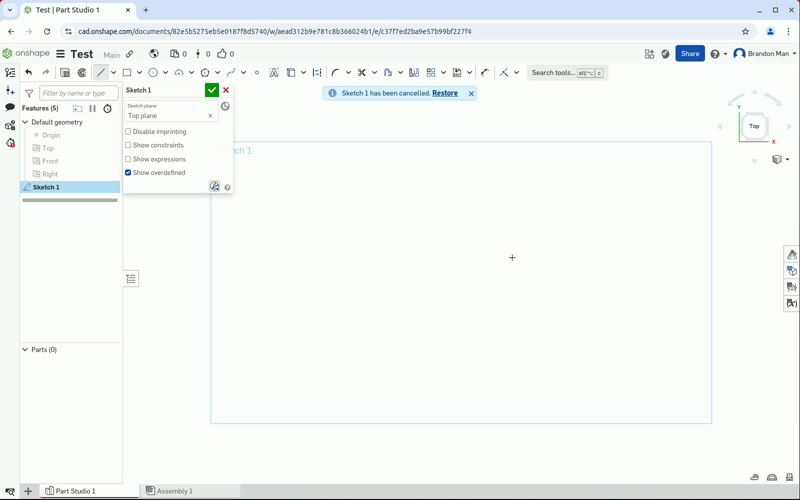
key_down(shift)
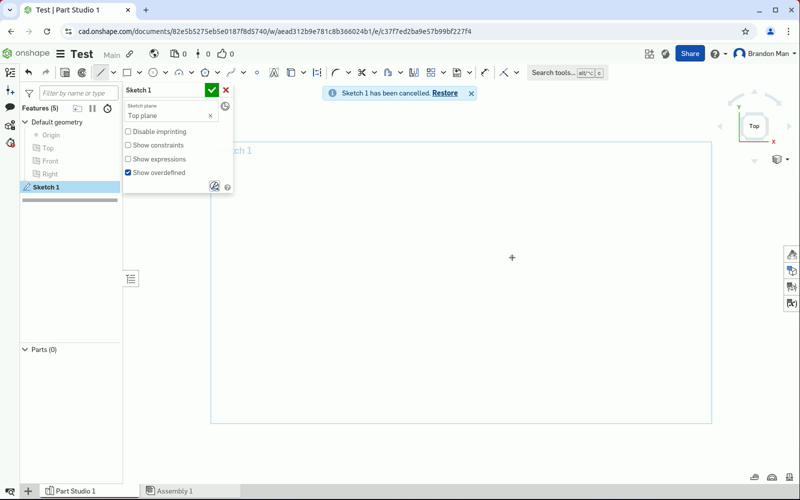
mouse_move(542, 257)
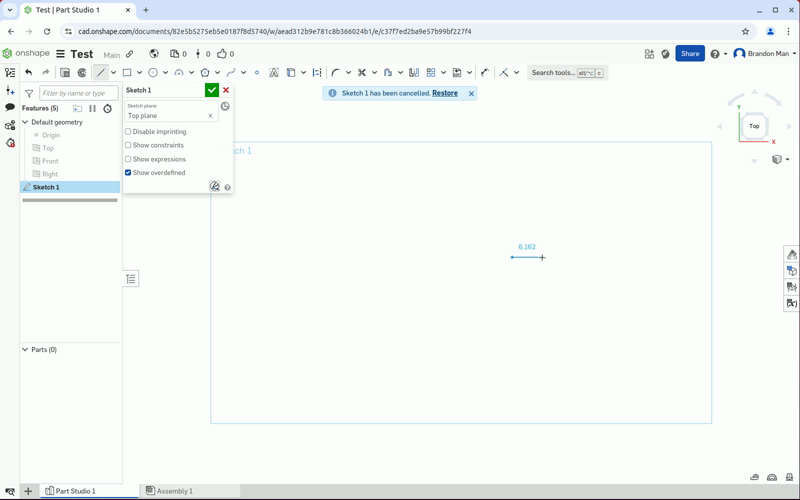
mouse_move(556, 257)
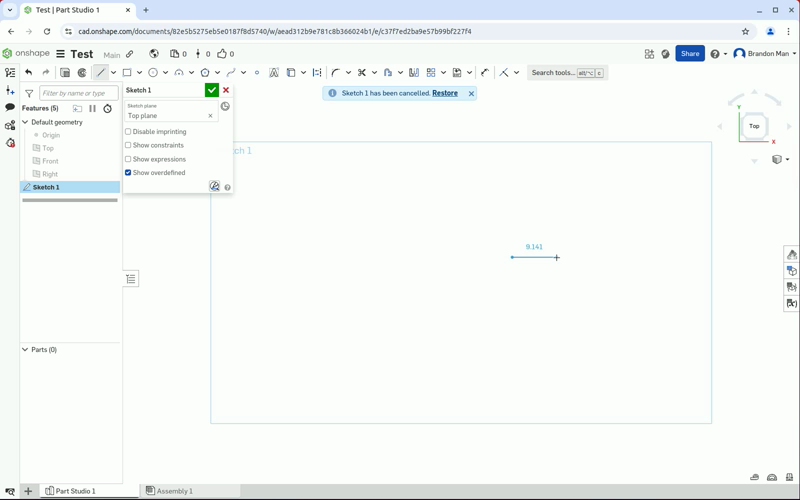
click(556, 257)
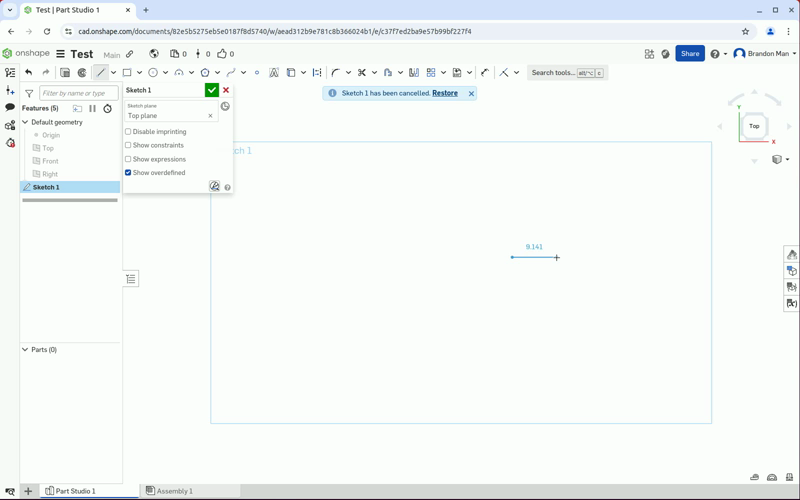
key_up(shift)
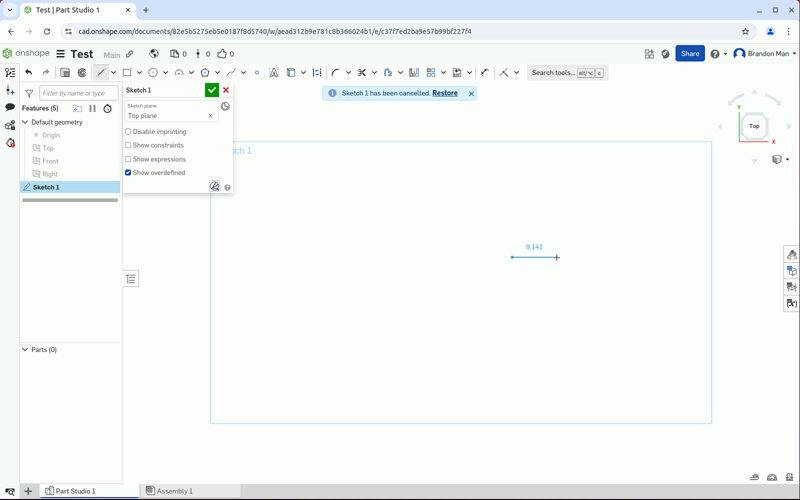
key(esc)
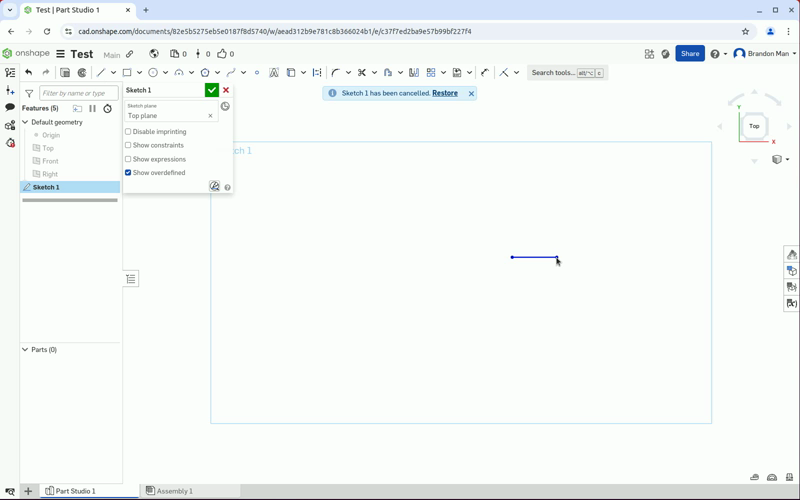
key(a)
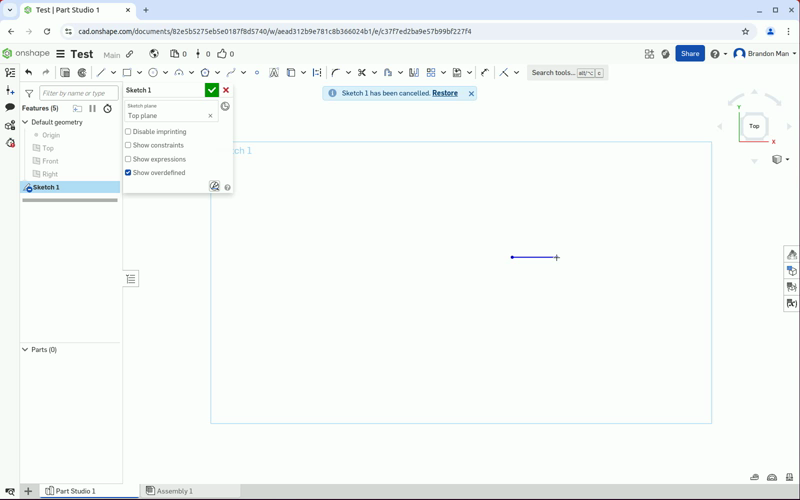
mouse_move(556, 257)
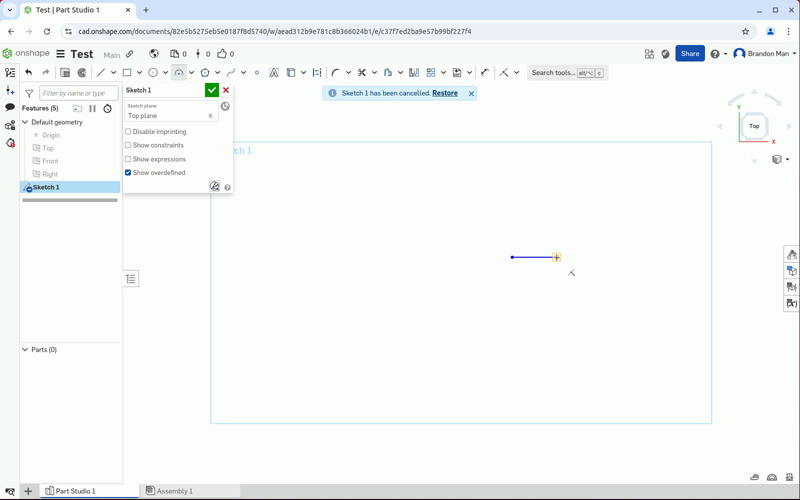
click(556, 257)
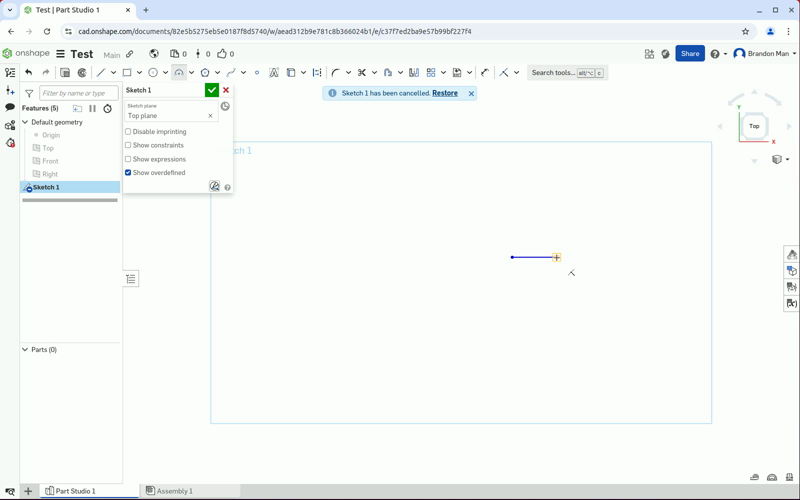
key_down(shift)
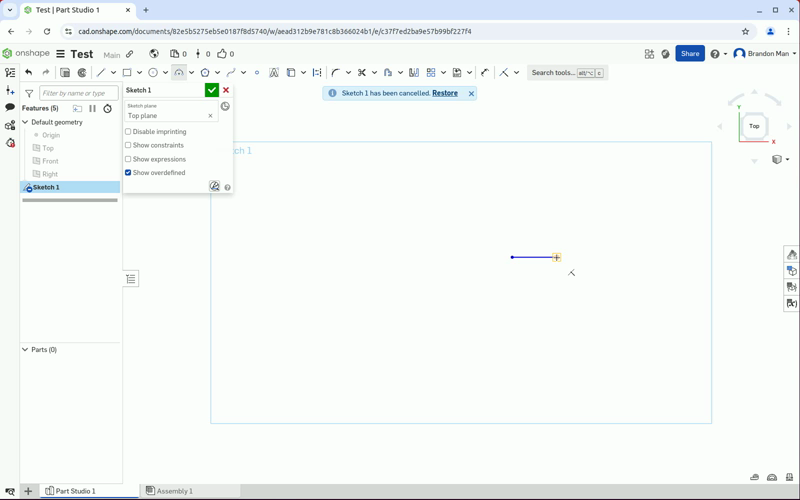
mouse_move(556, 206)
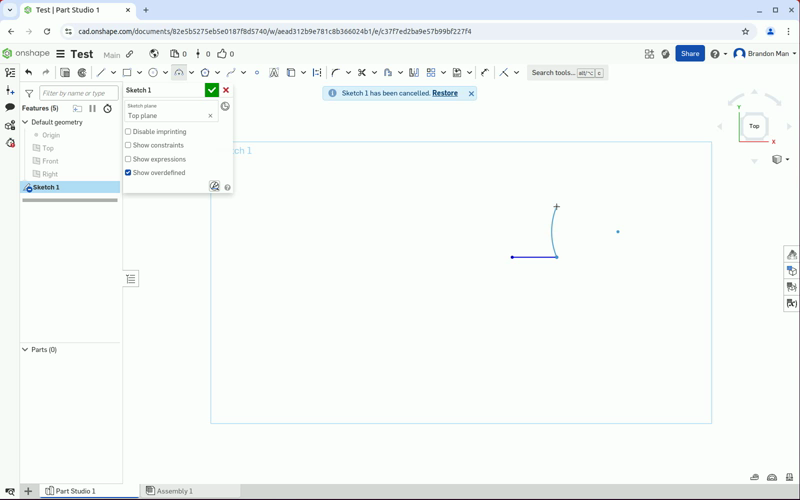
click(556, 206)
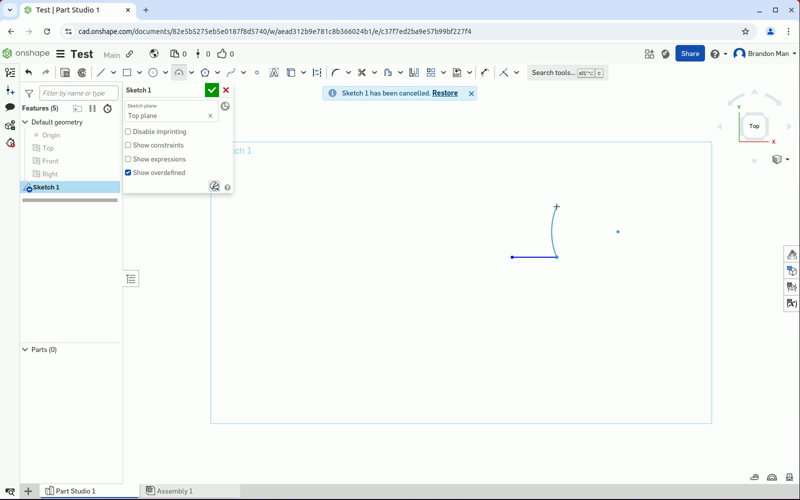
mouse_move(462, 231)
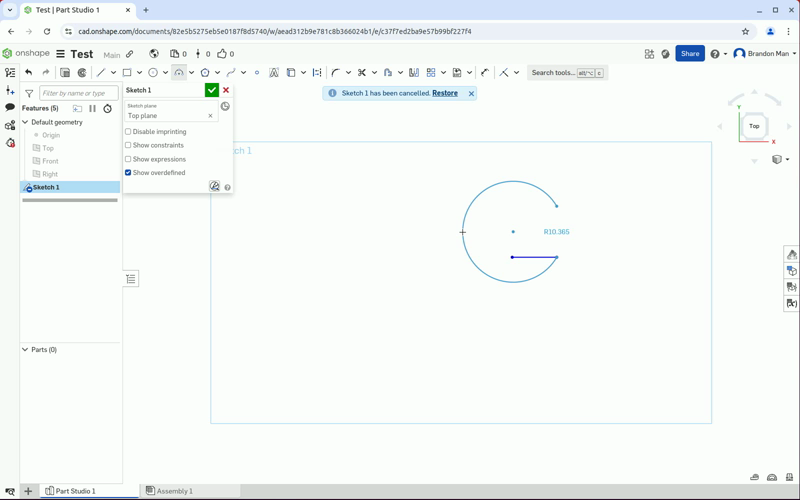
click(462, 231)
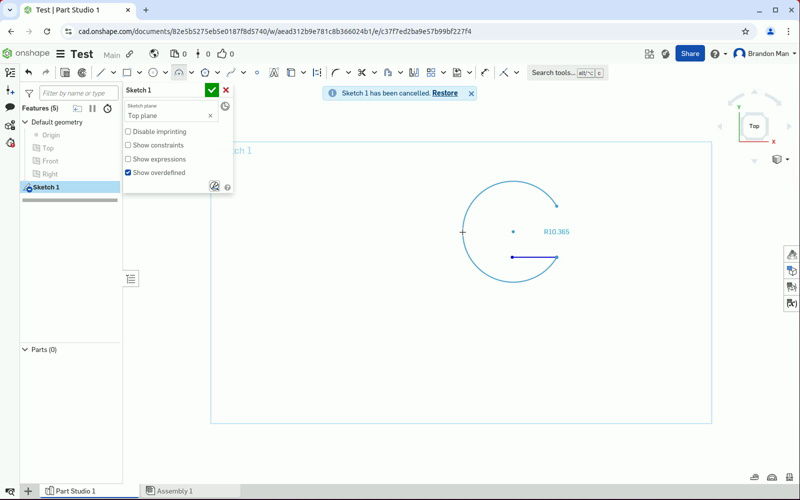
key_up(shift)
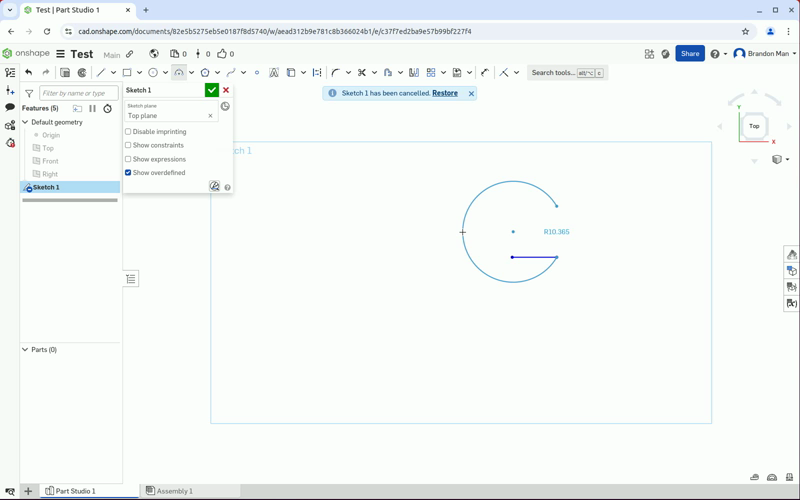
key(esc)
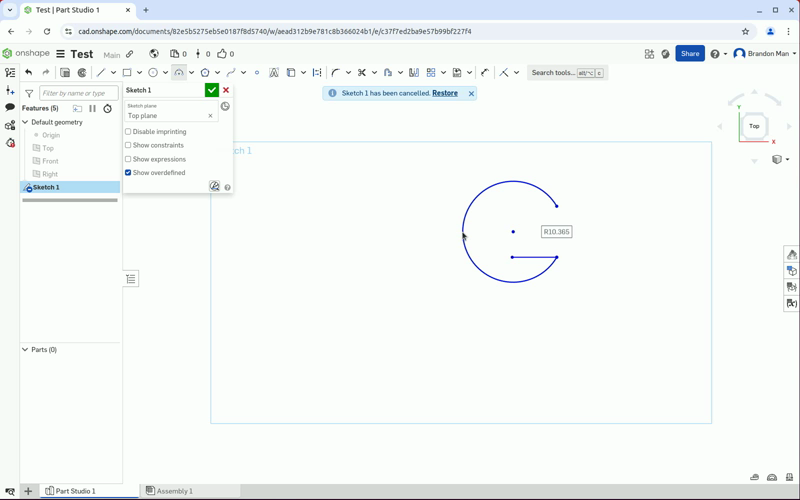
key(l)
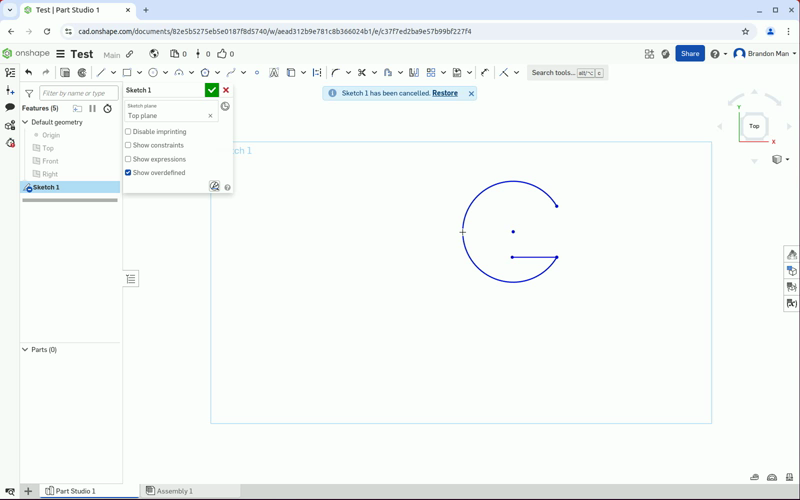
mouse_move(556, 206)
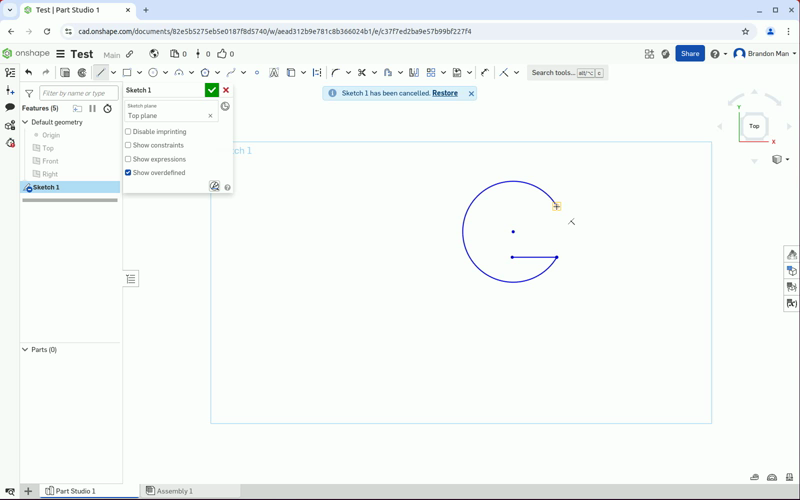
click(556, 206)
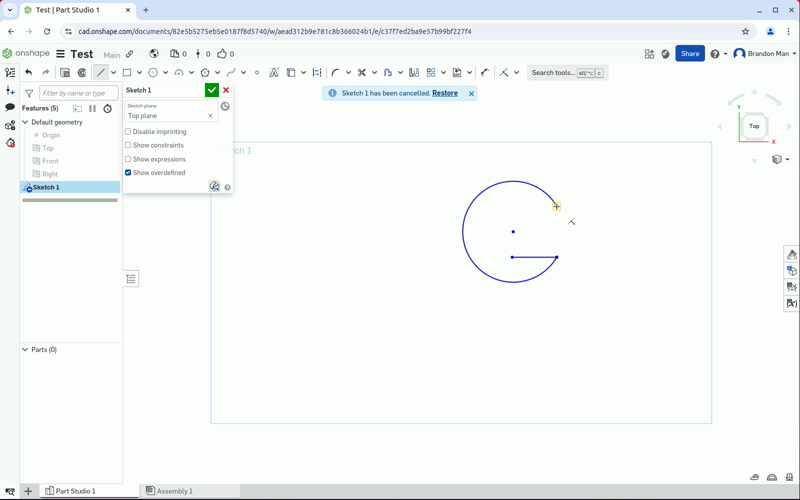
key_down(shift)
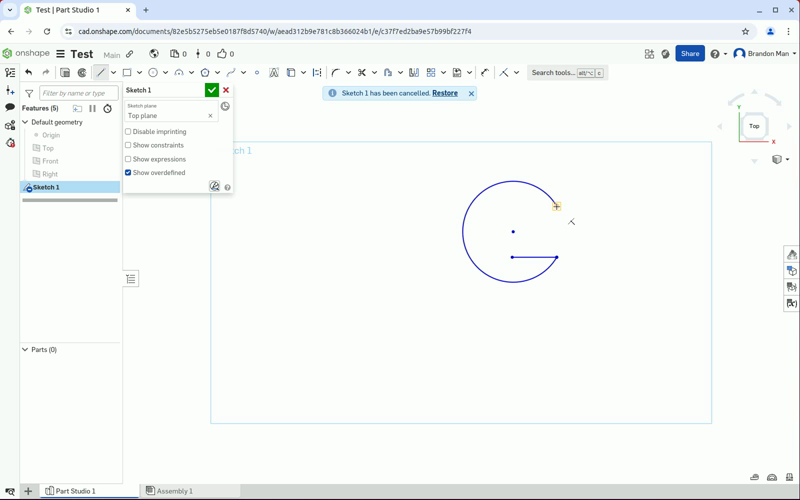
mouse_move(586, 206)
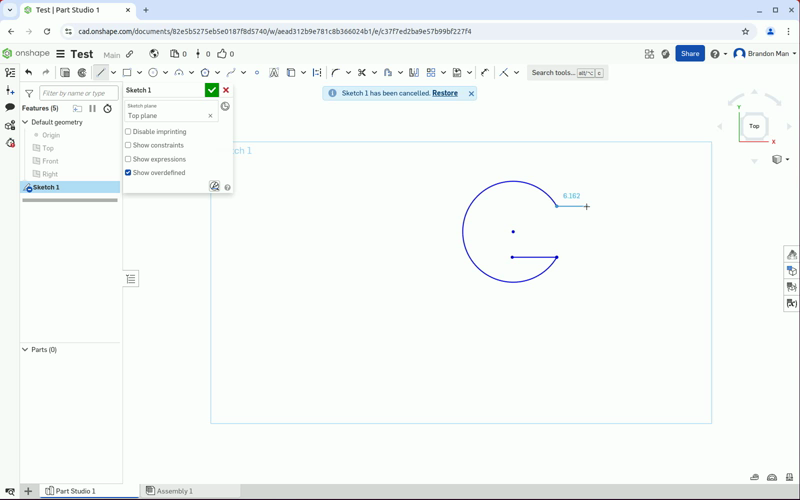
mouse_move(512, 206)
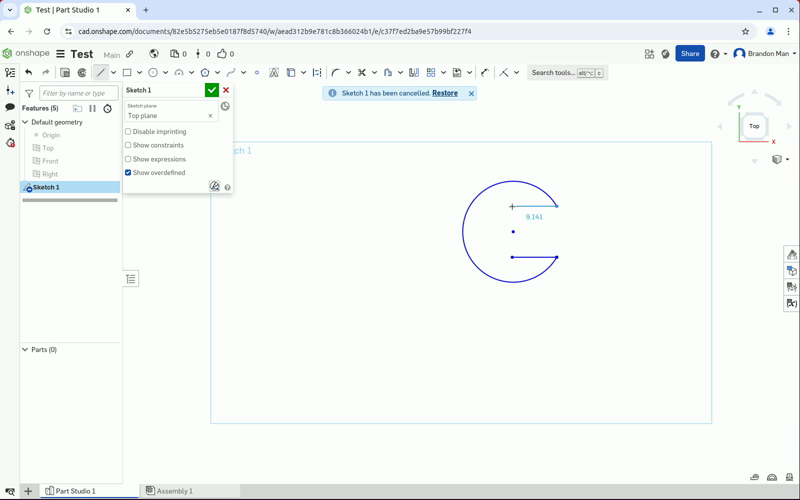
click(512, 206)
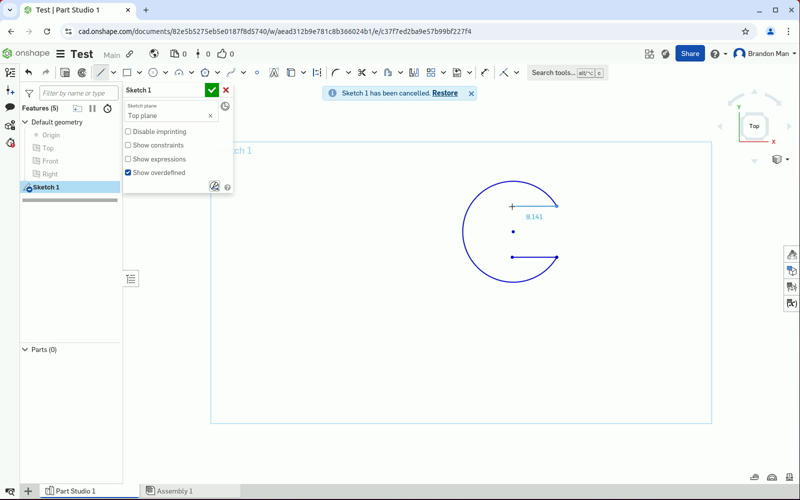
key_up(shift)
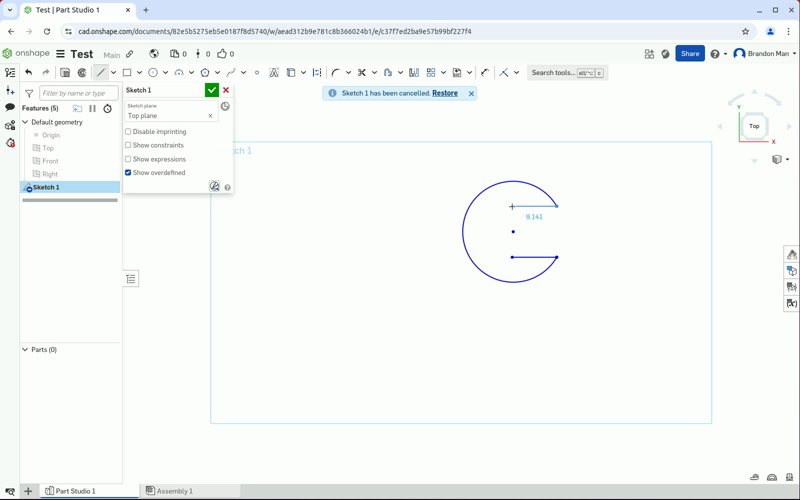
mouse_move(542, 206)
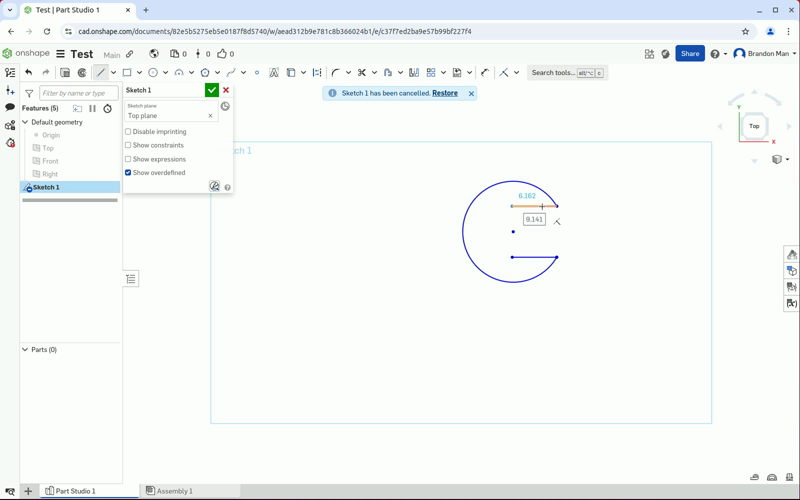
key_down(shift)
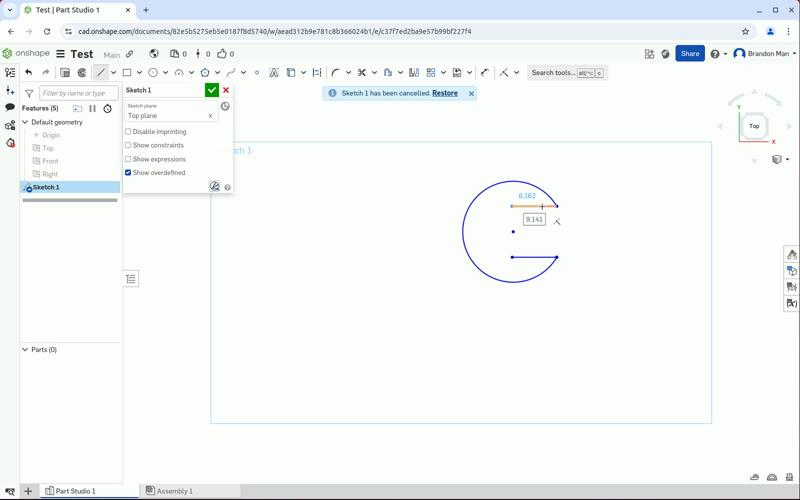
mouse_move(512, 257)
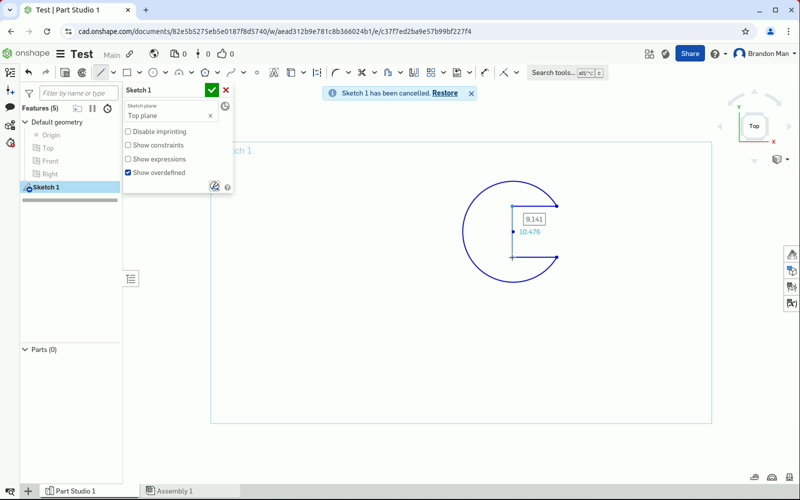
key_up(shift)
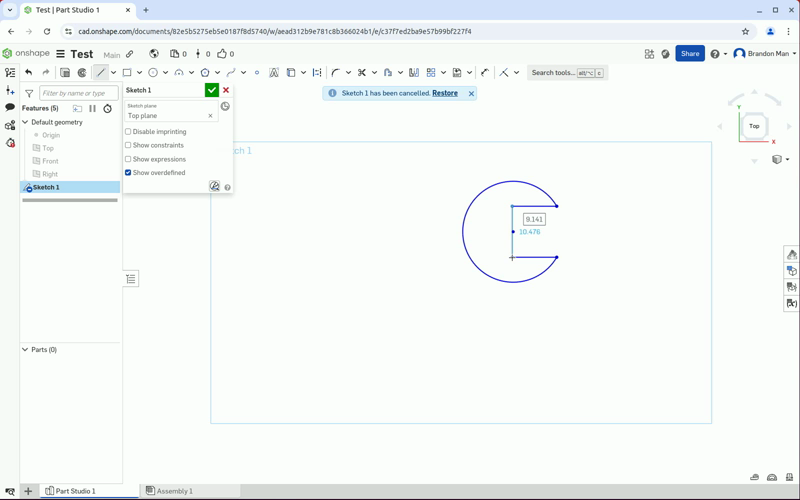
click(512, 257)
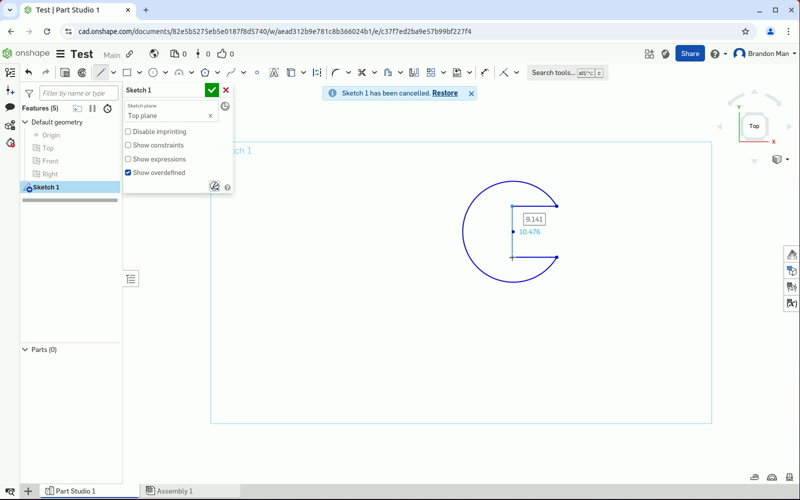
key(esc)
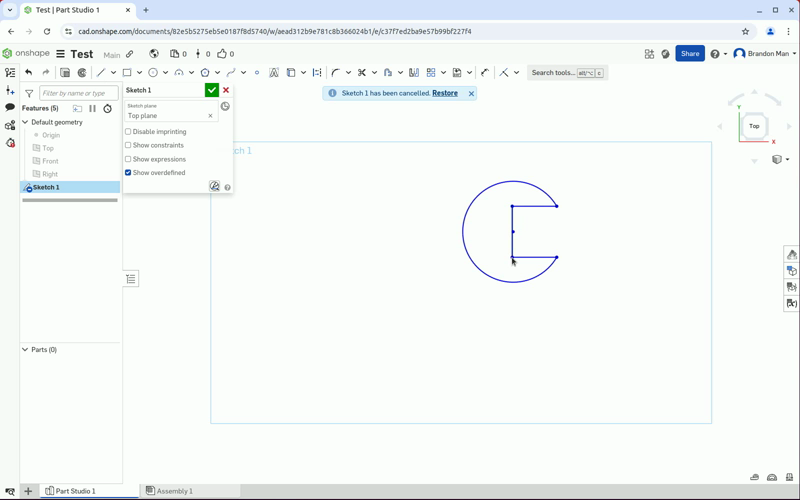
mouse_move(492, 230)
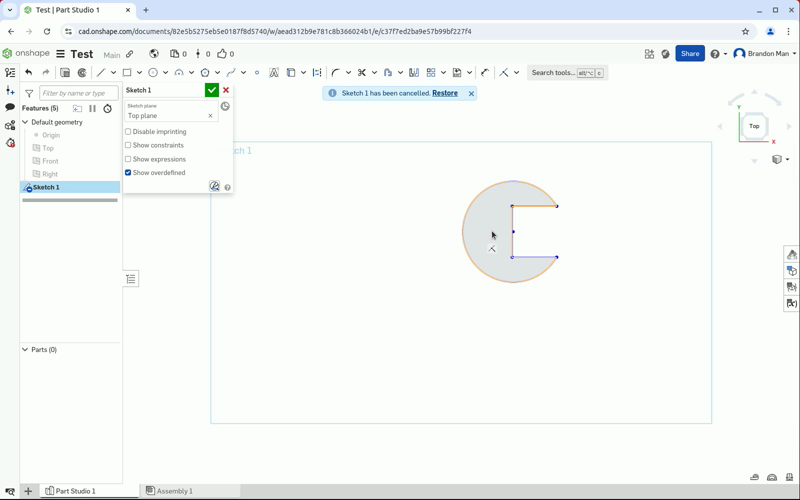
click(492, 230)
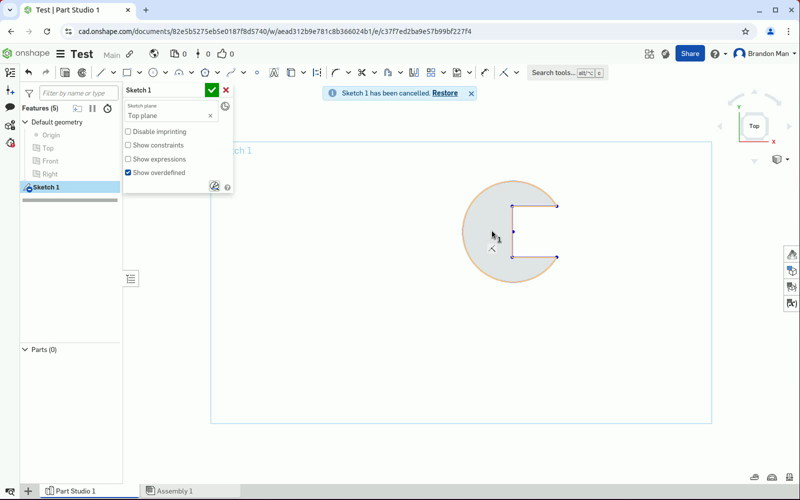
mouse_move(73, 352)
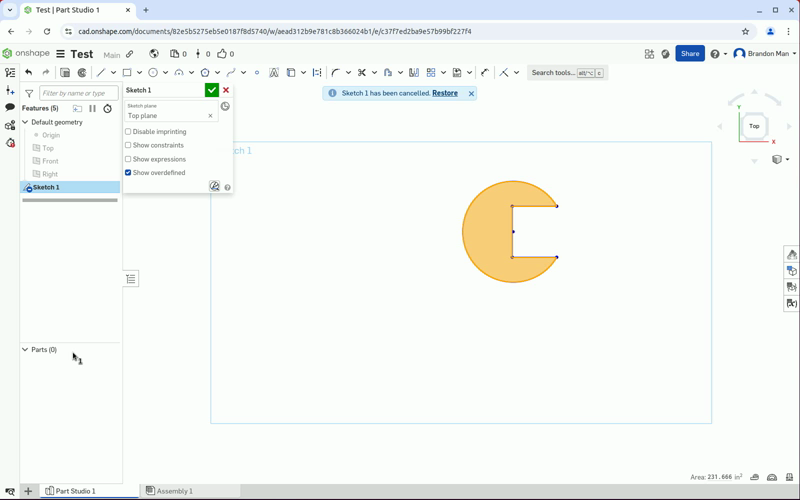
key(shift+y)
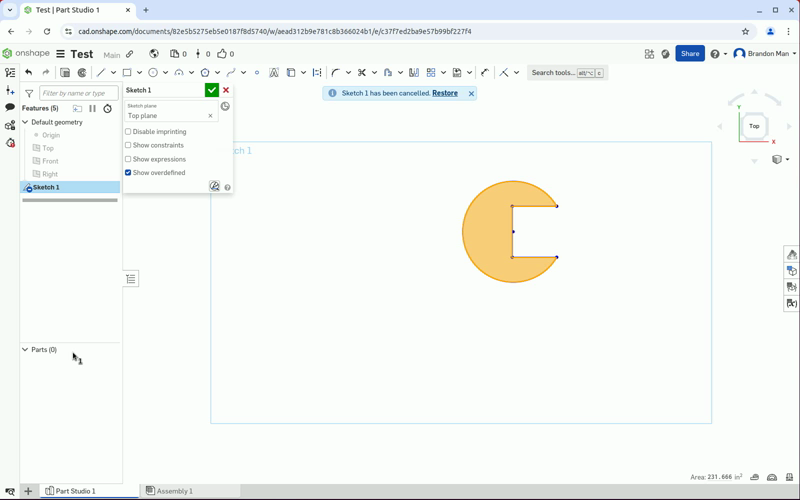
key(shift+e)
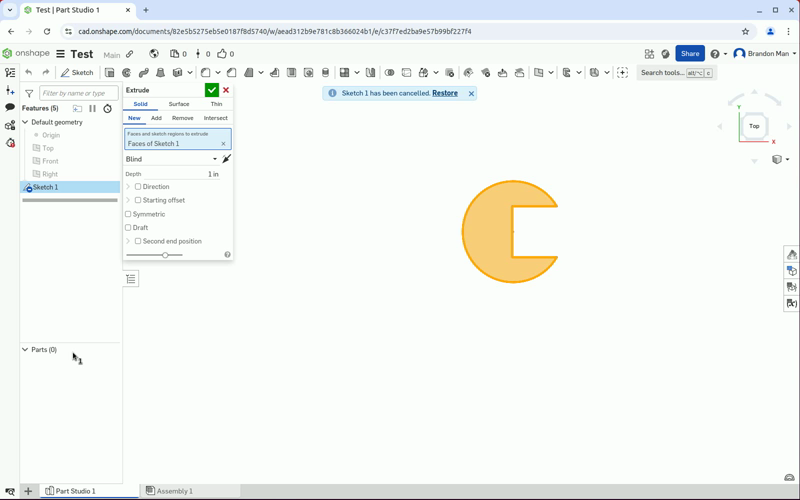
mouse_move(143, 106)
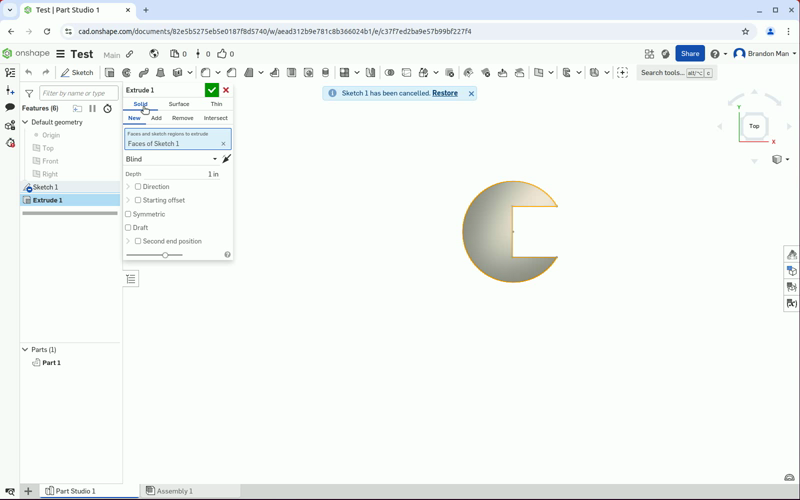
click(143, 106)
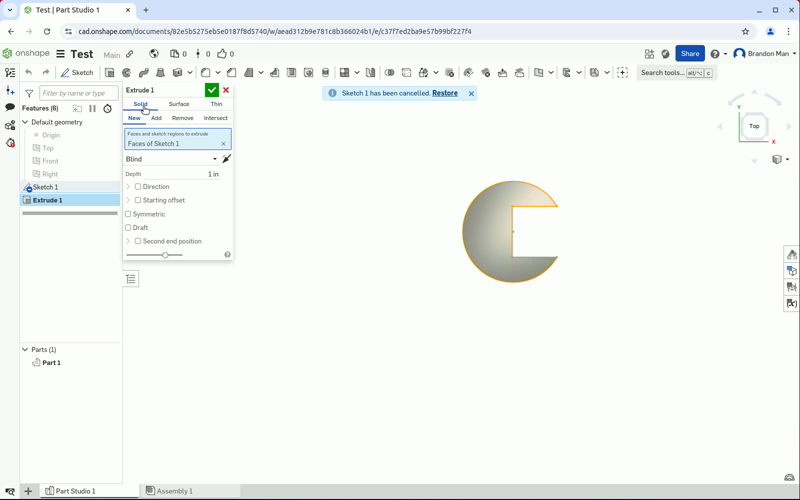
mouse_move(137, 120)
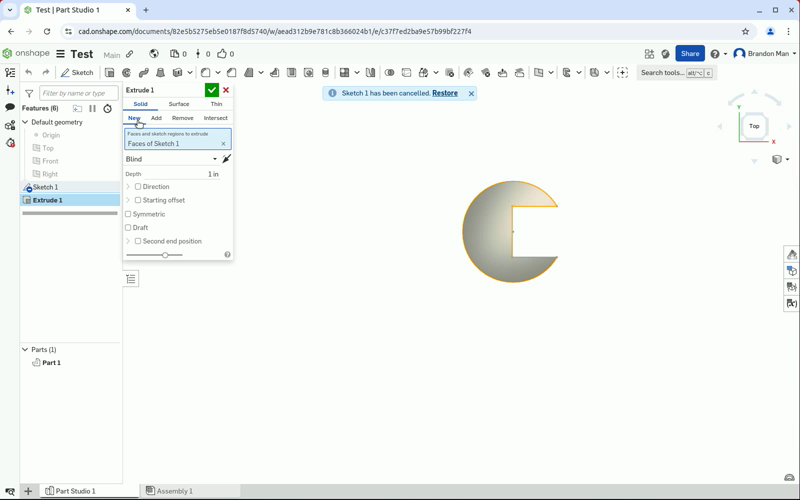
click(137, 120)
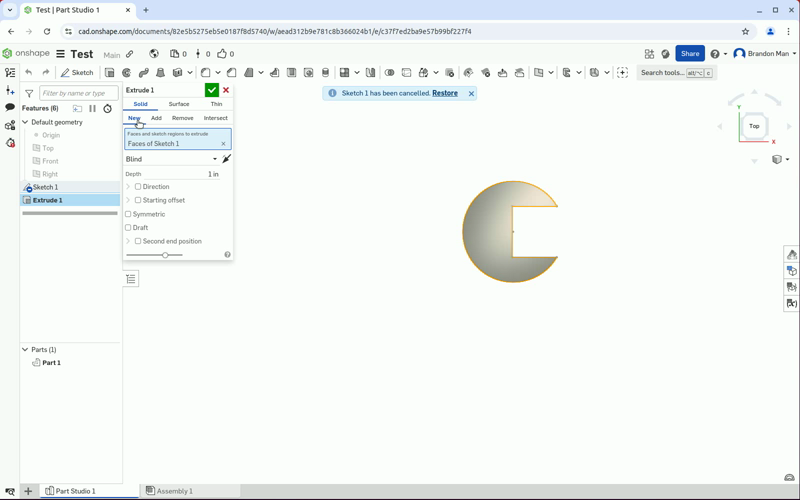
key(tab, 4)
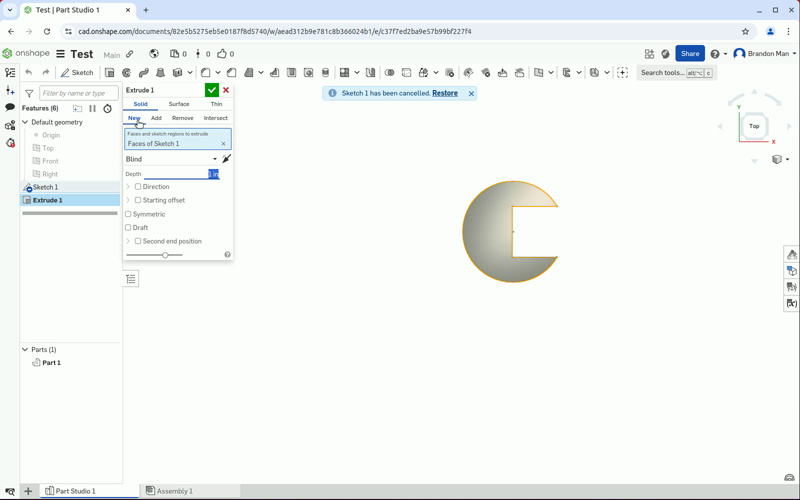
text(10.591)
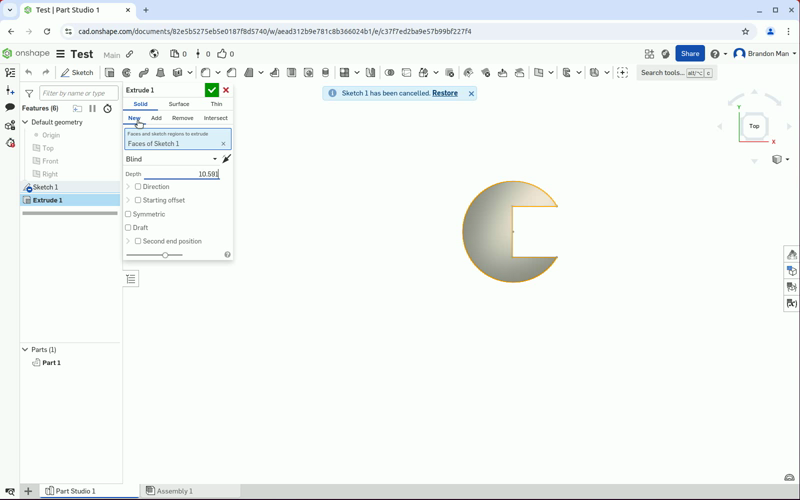
key(enter)
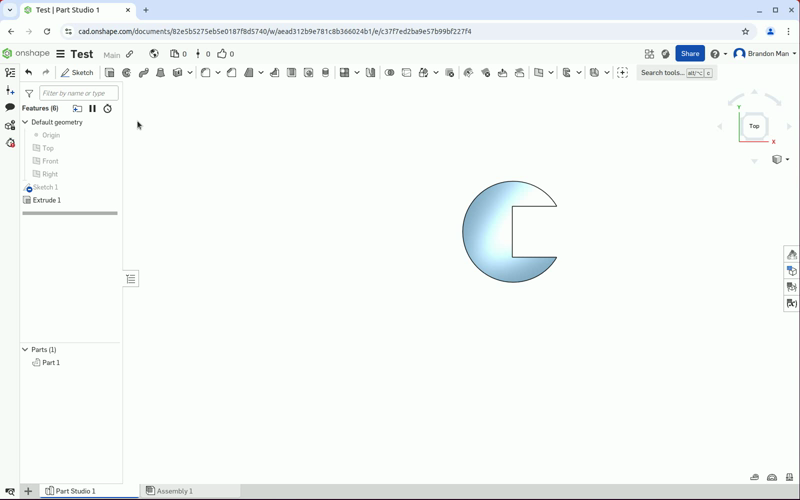
key(shift+h)
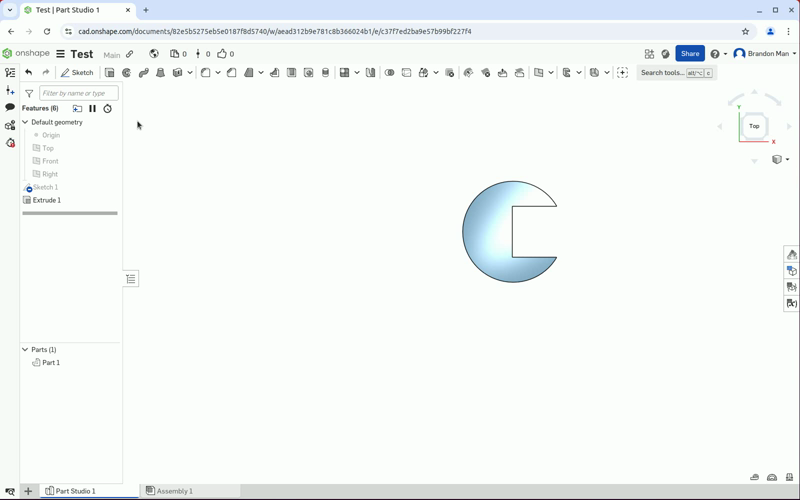
key(shift+h)
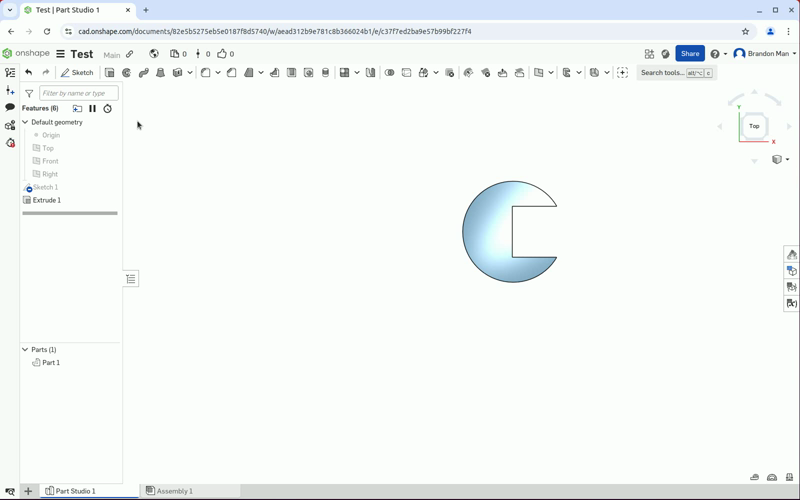
mouse_move(73, 189)
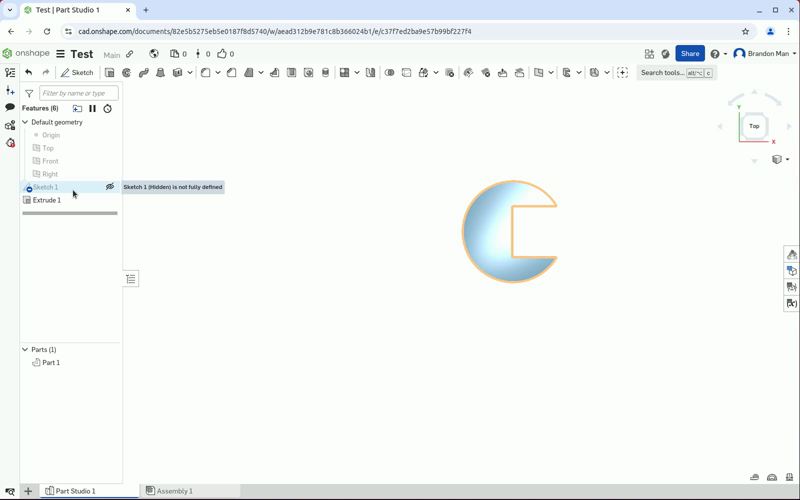
click(73, 189)
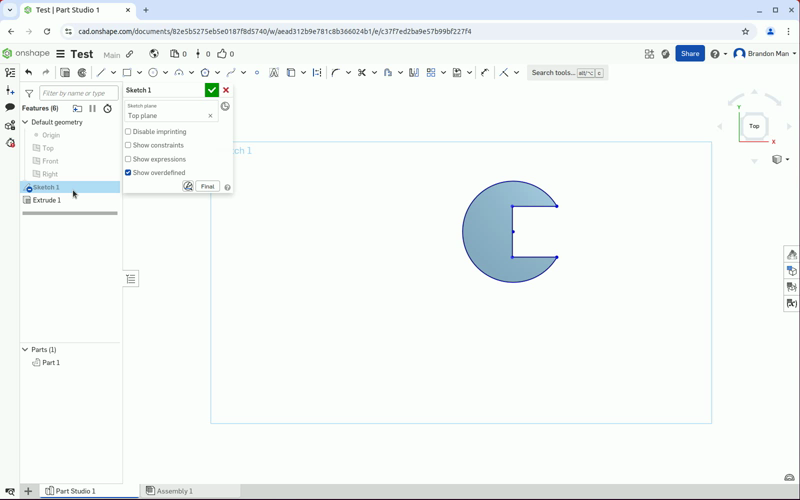
mouse_move(229, 92)
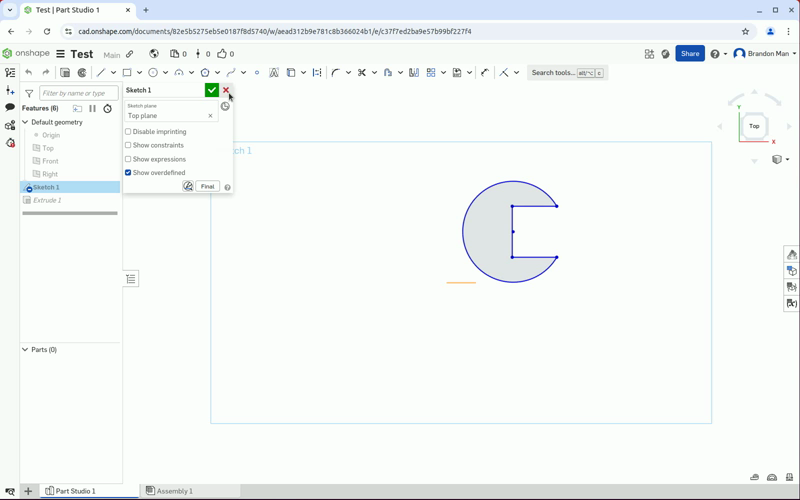
click(229, 92)
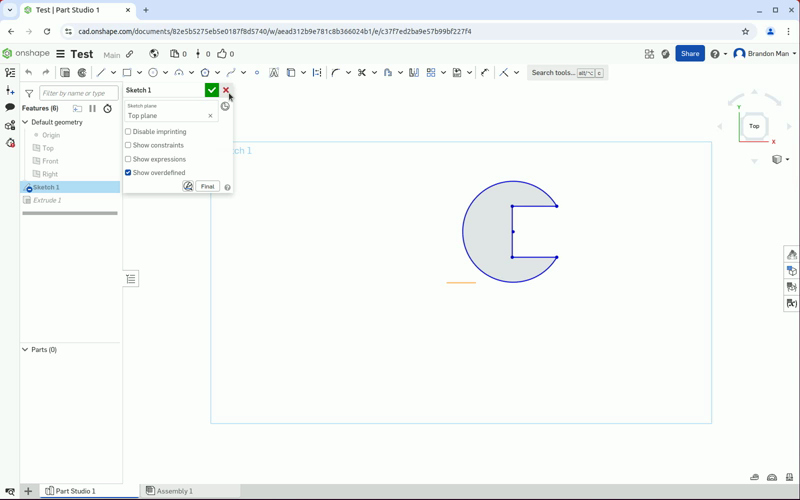
key(shift+s)
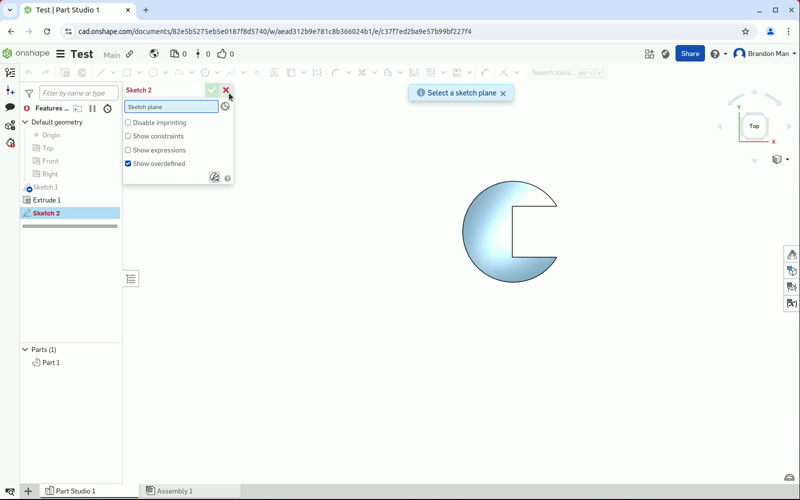
mouse_move(73, 150)
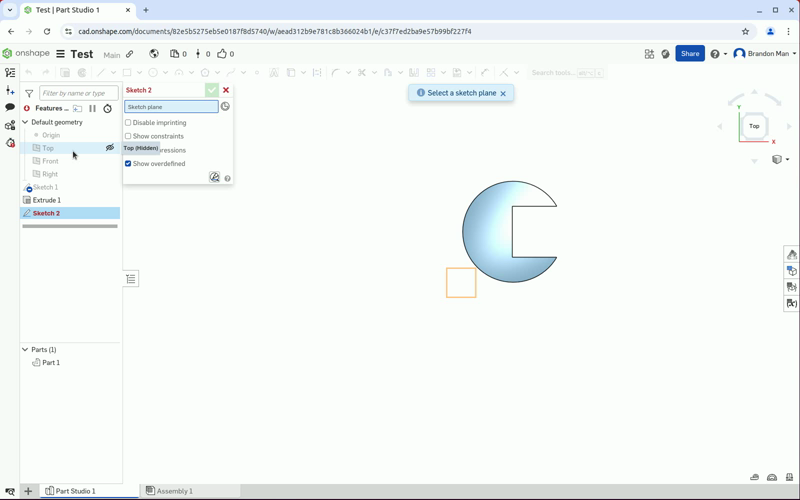
click(73, 150)
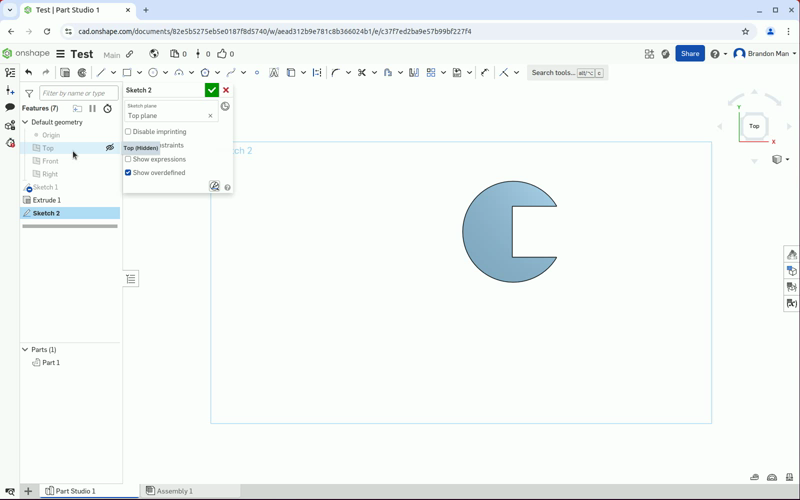
mouse_move(73, 352)
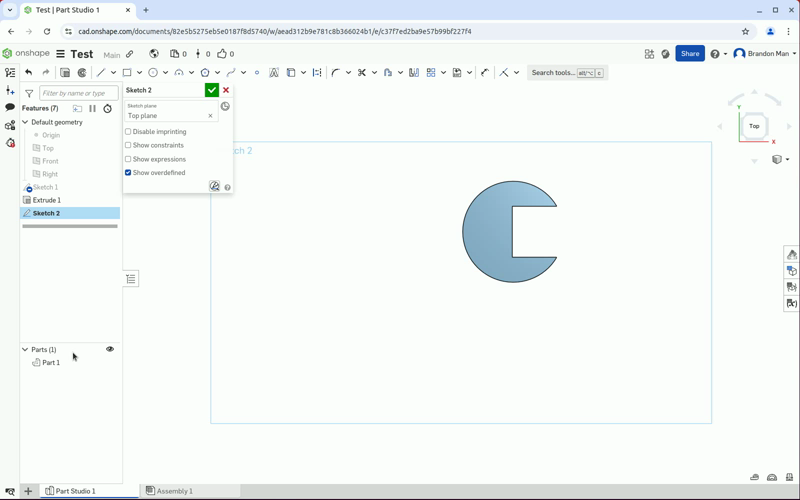
key(y)
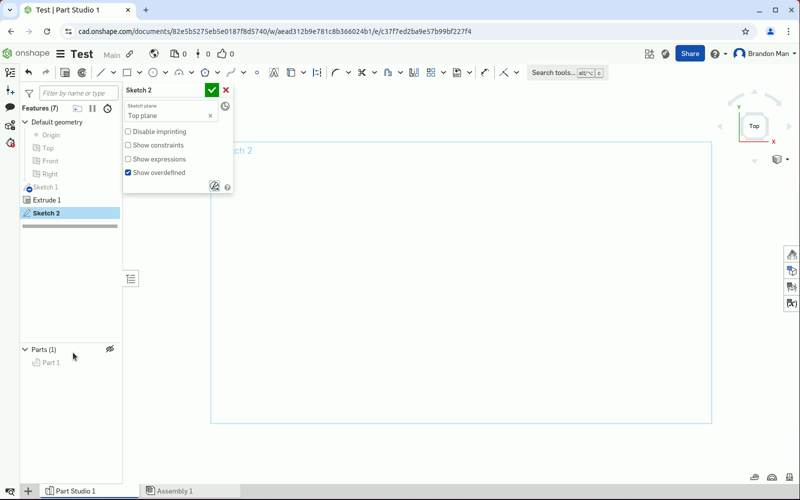
key(l)
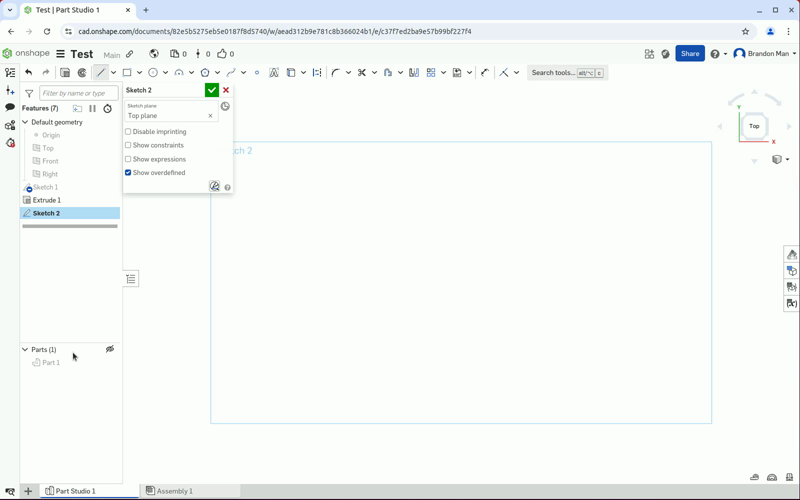
key_down(shift)
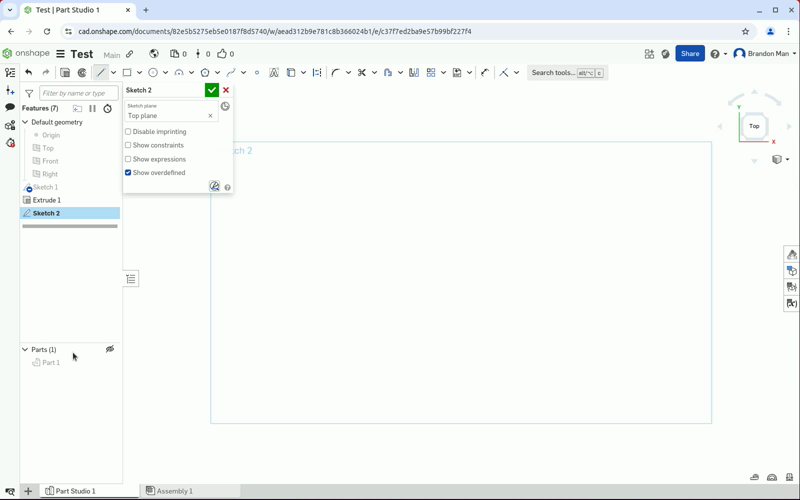
mouse_move(555, 257)
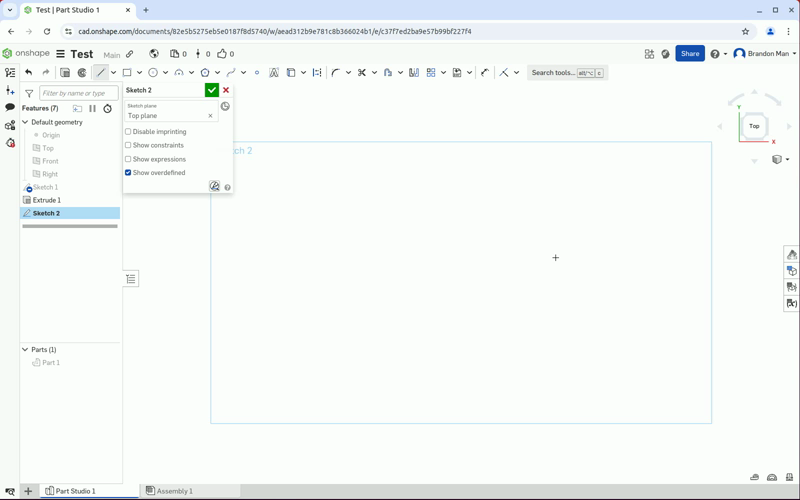
click(555, 257)
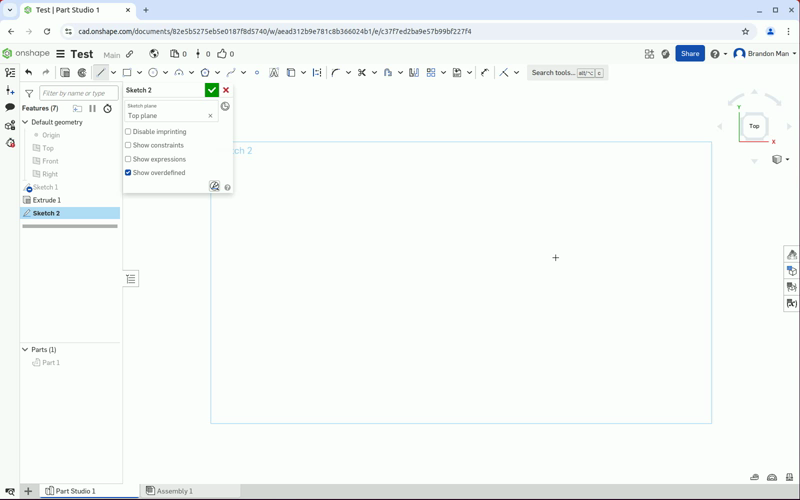
key_up(shift)
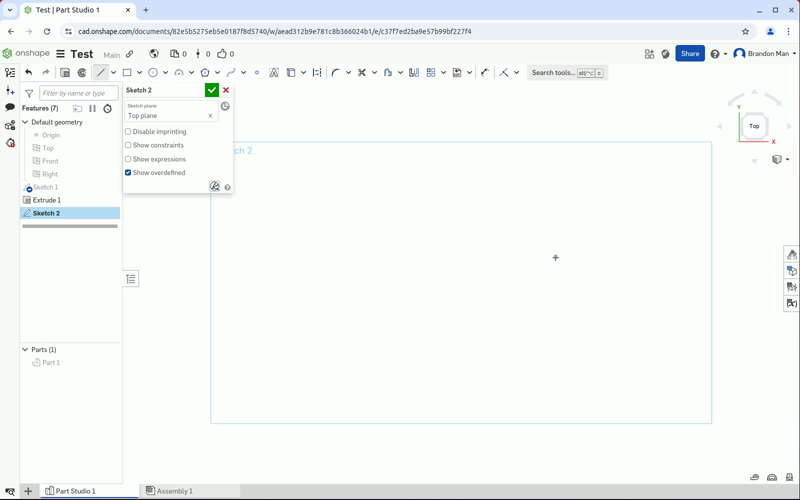
key_down(shift)
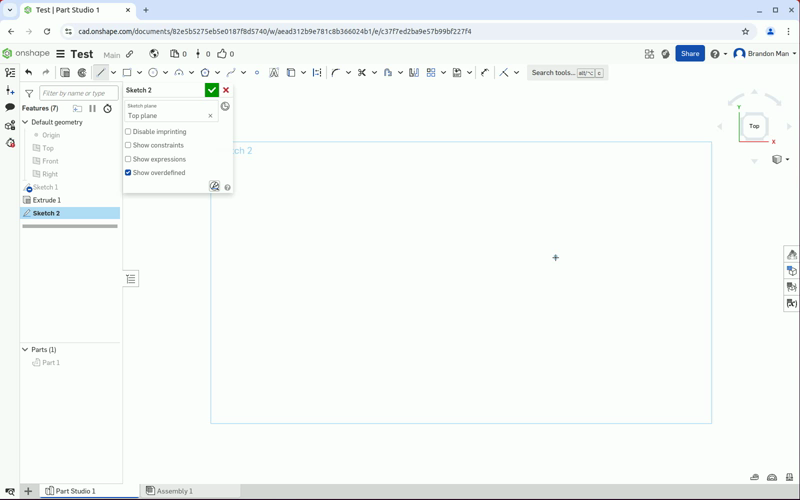
mouse_move(585, 257)
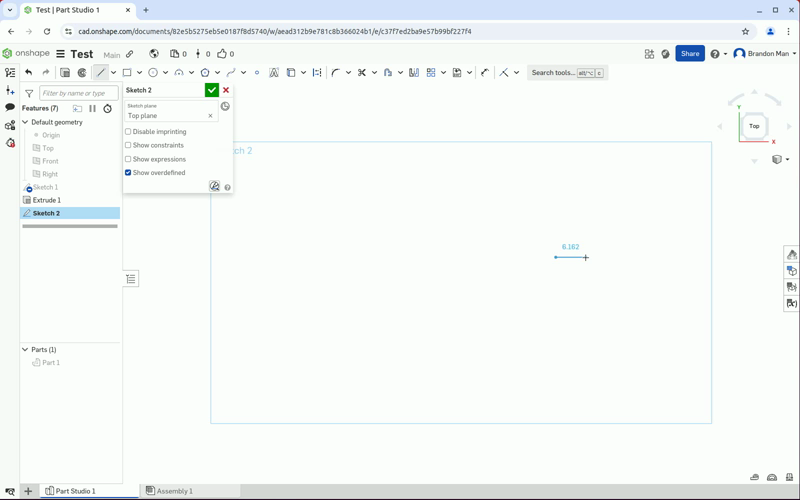
mouse_move(573, 257)
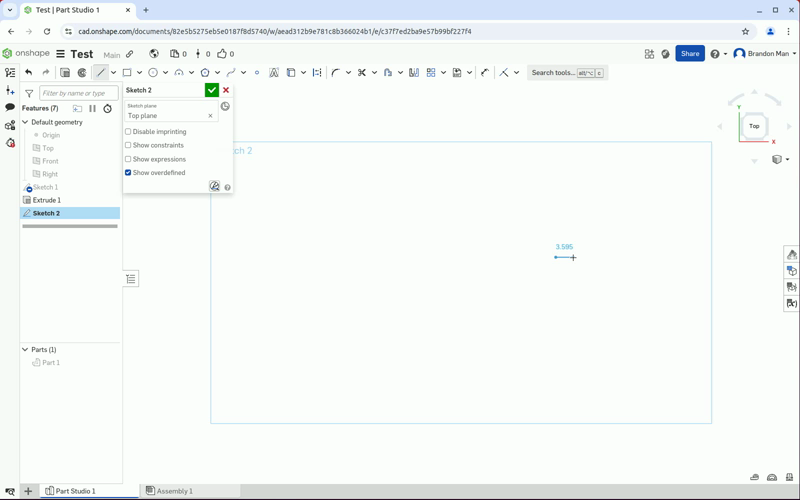
click(573, 257)
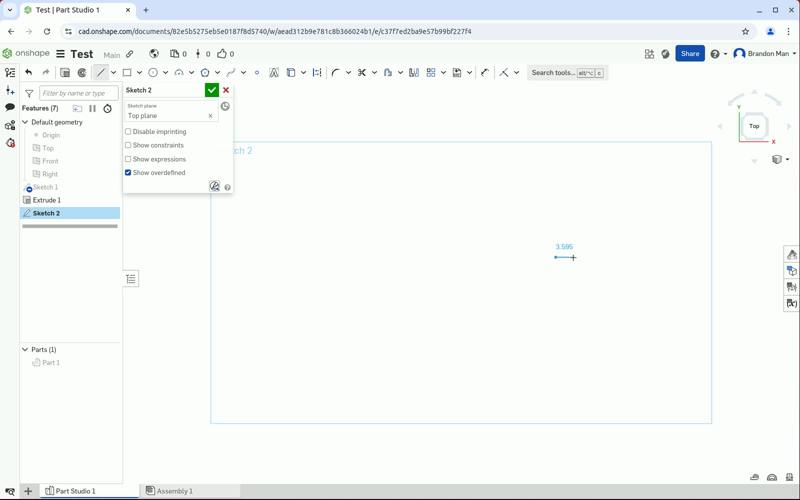
key_up(shift)
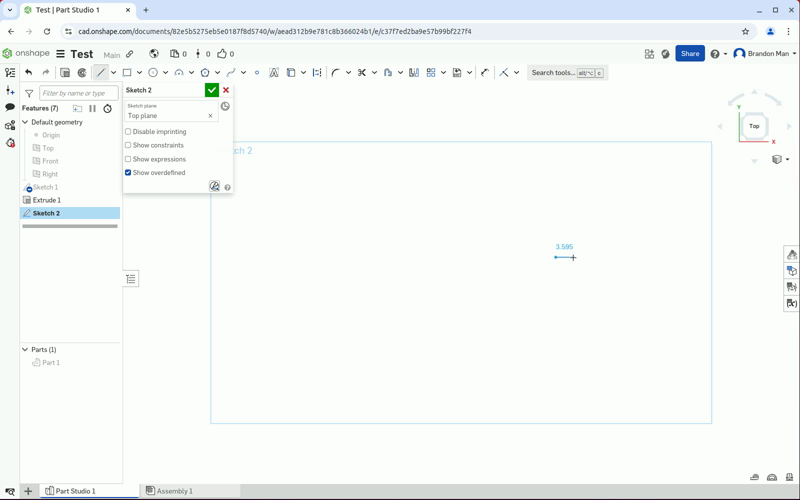
key_down(shift)
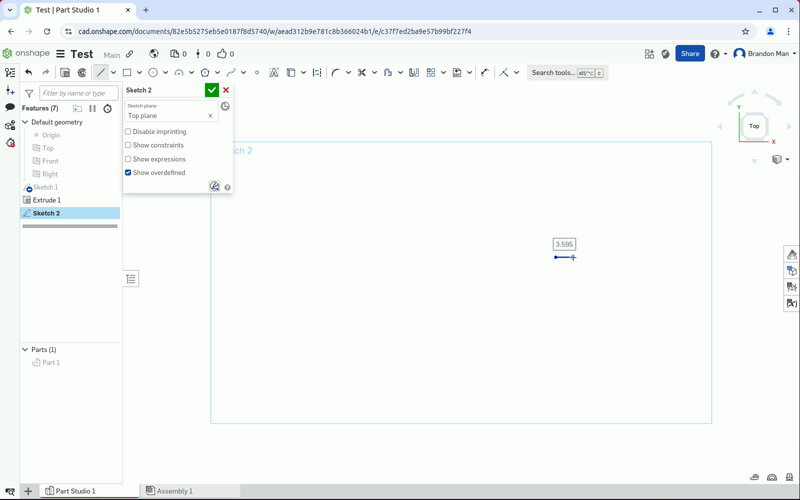
mouse_move(589, 257)
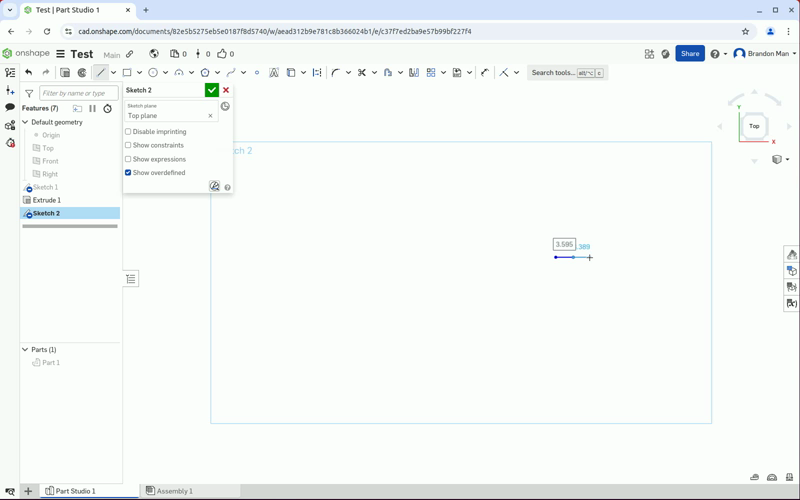
mouse_move(573, 204)
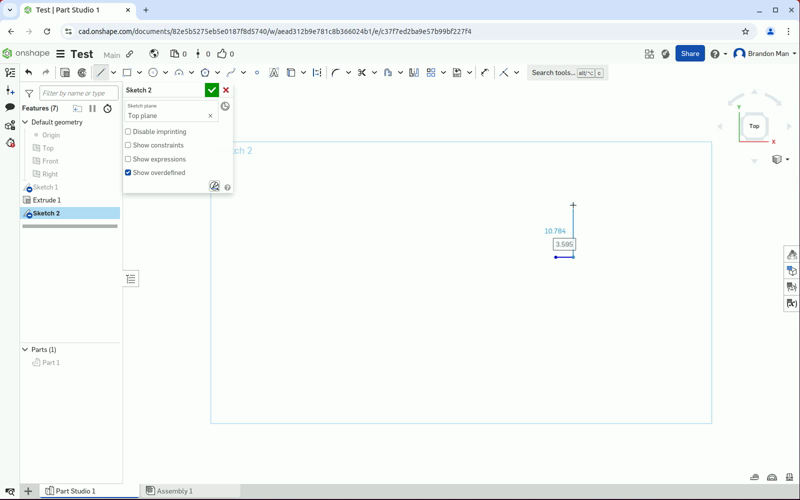
click(573, 204)
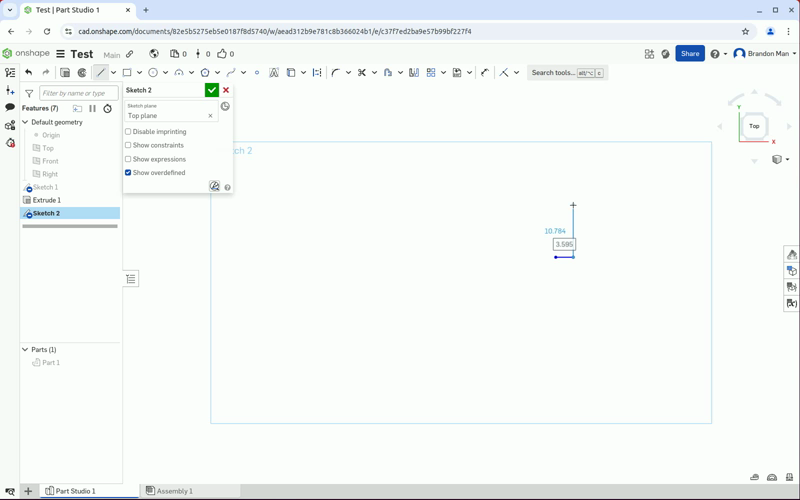
key_up(shift)
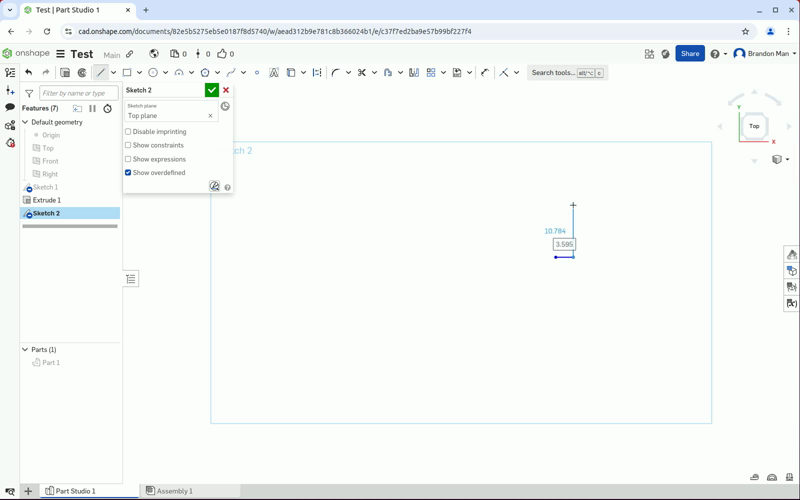
key_down(shift)
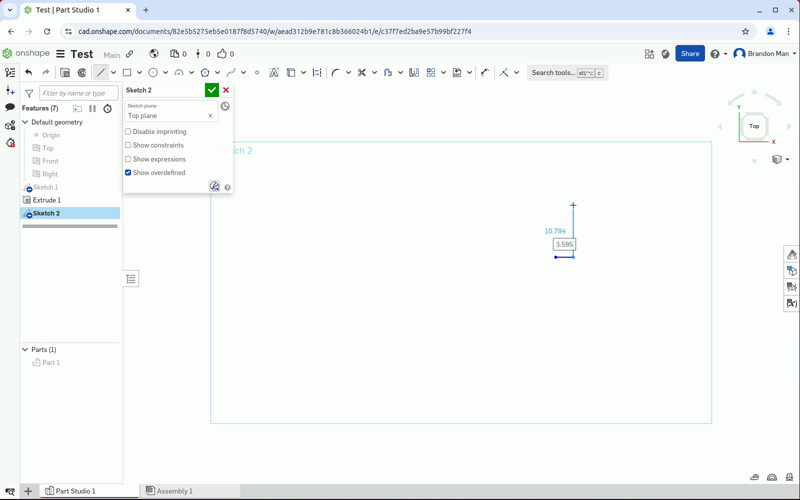
mouse_move(589, 204)
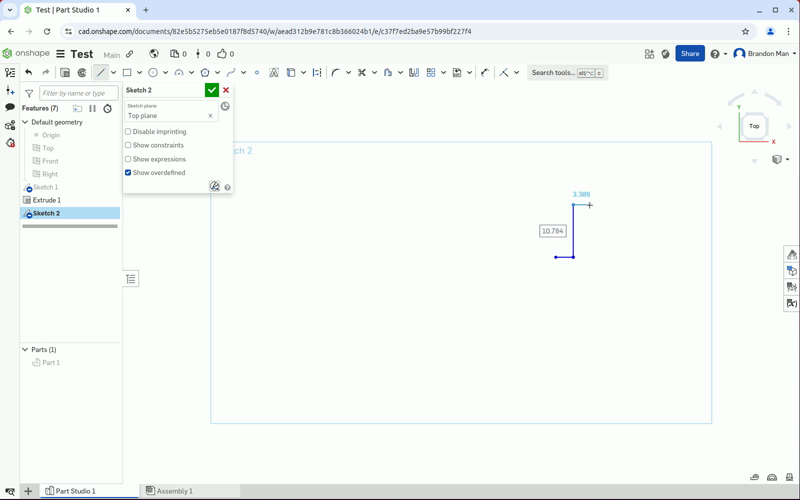
mouse_move(555, 204)
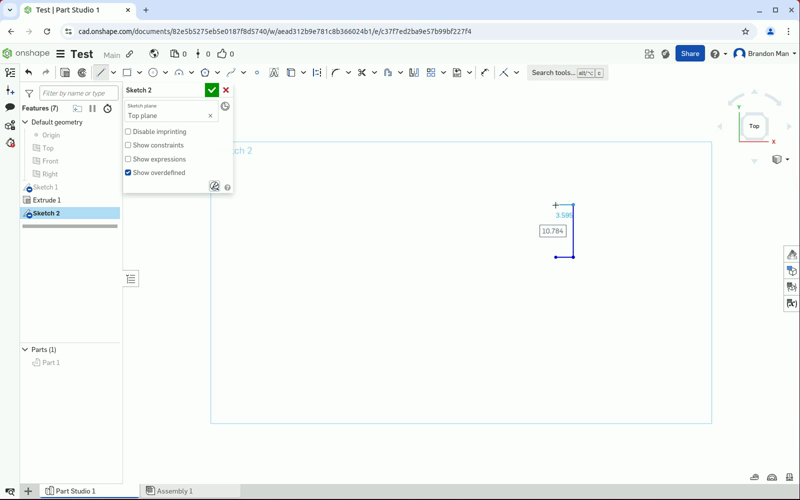
click(555, 204)
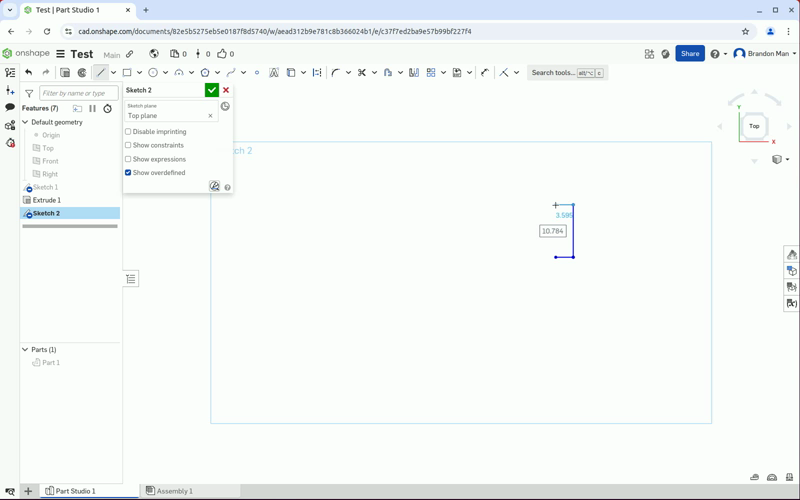
key_up(shift)
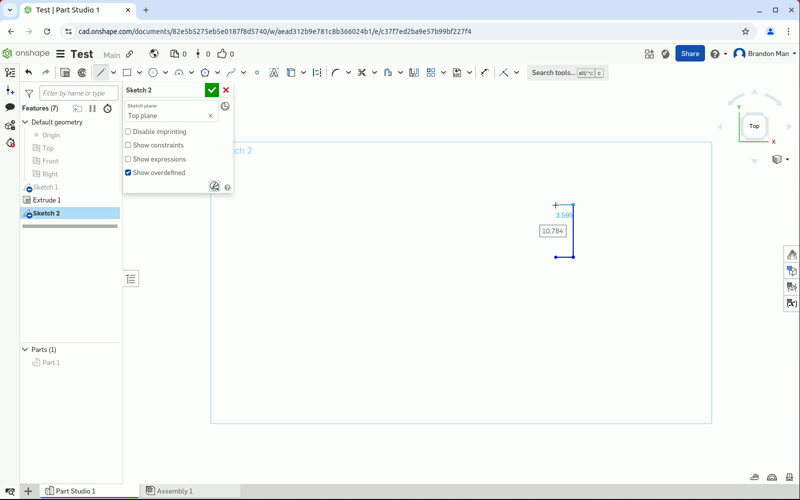
key(esc)
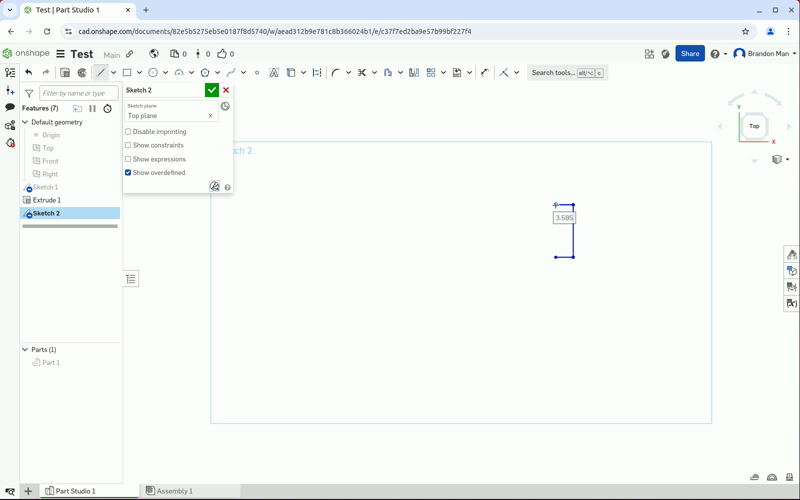
key(a)
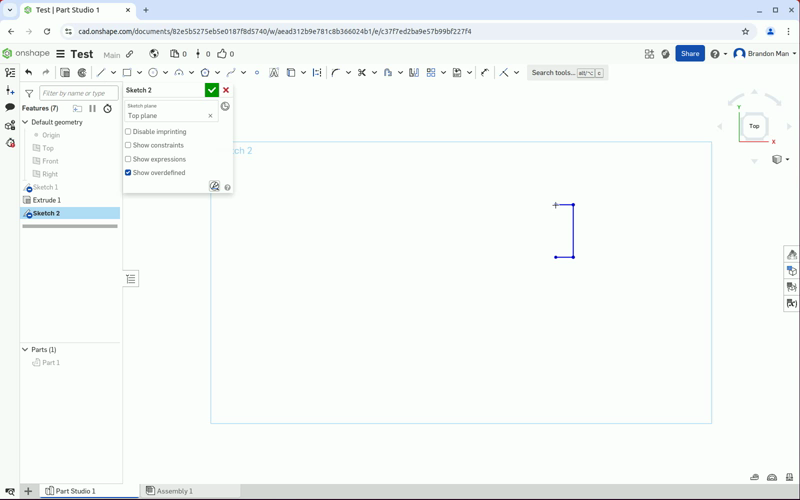
mouse_move(555, 204)
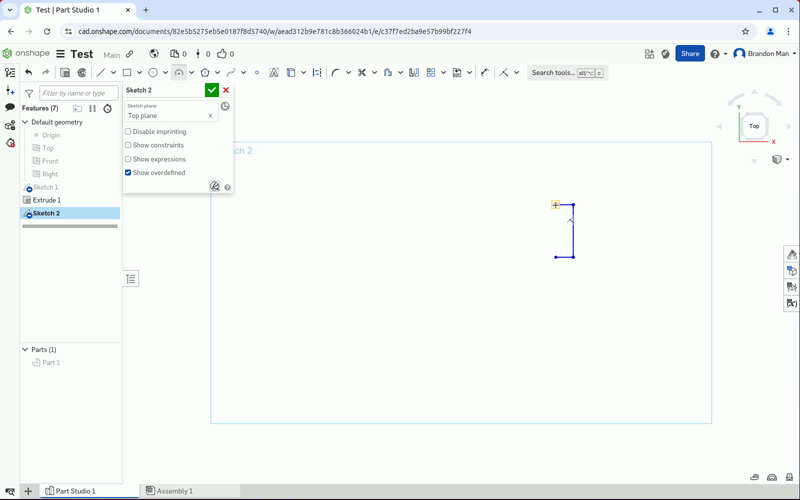
click(555, 204)
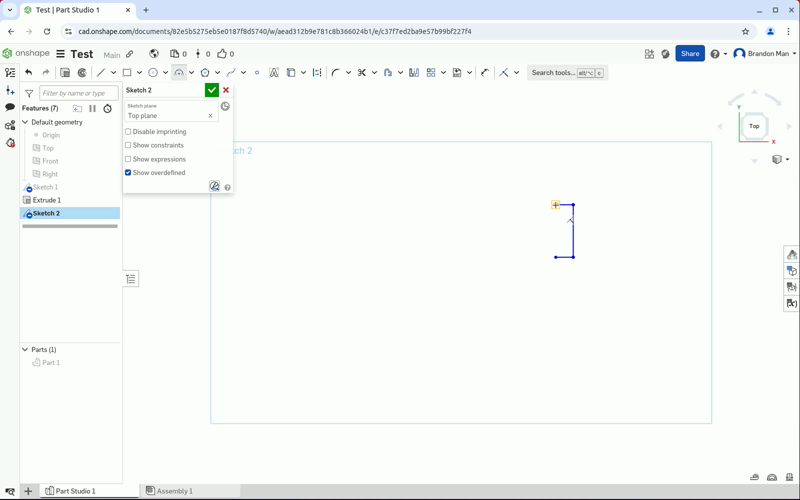
mouse_move(555, 257)
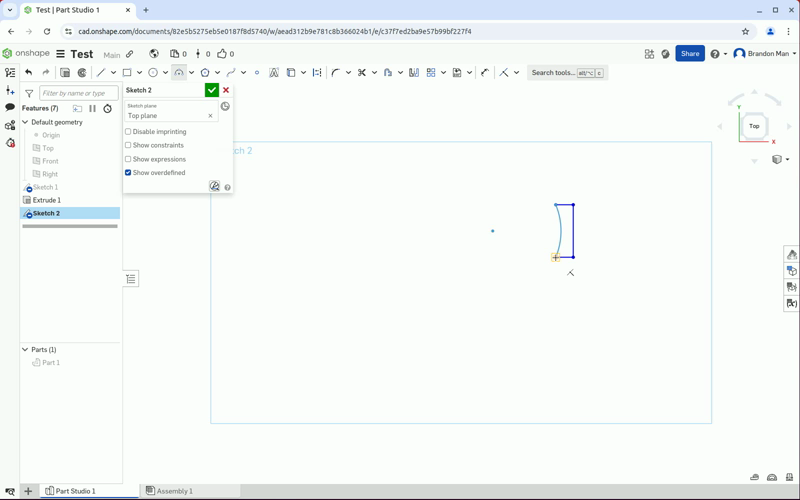
click(555, 257)
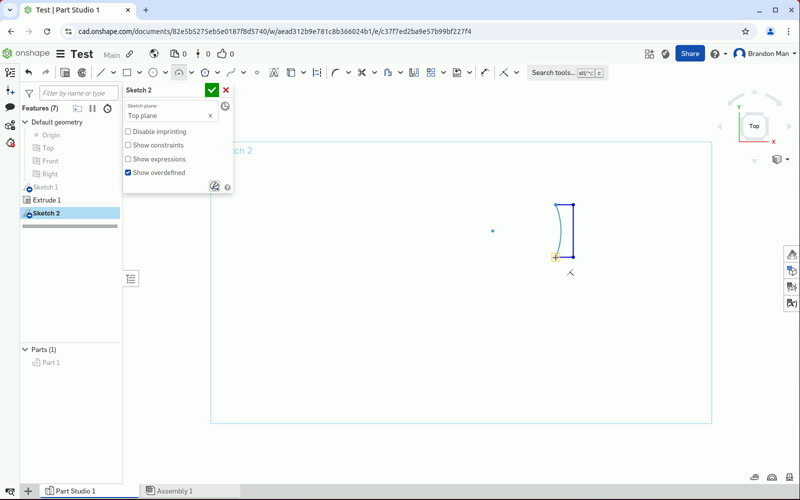
key_down(shift)
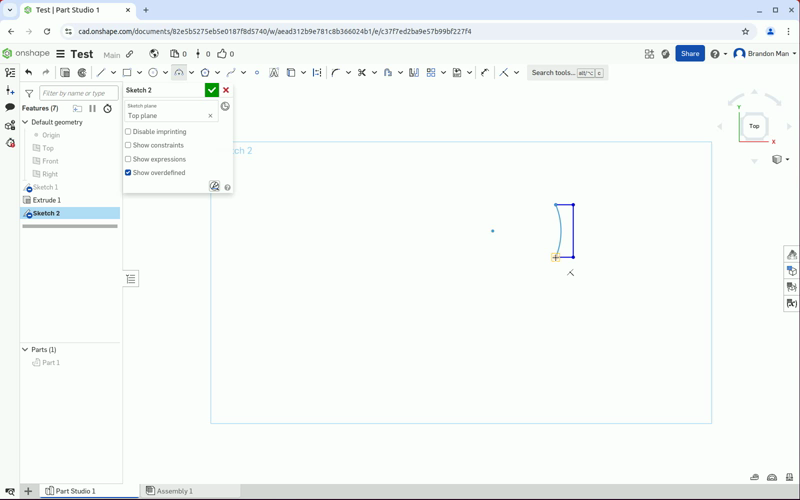
mouse_move(562, 231)
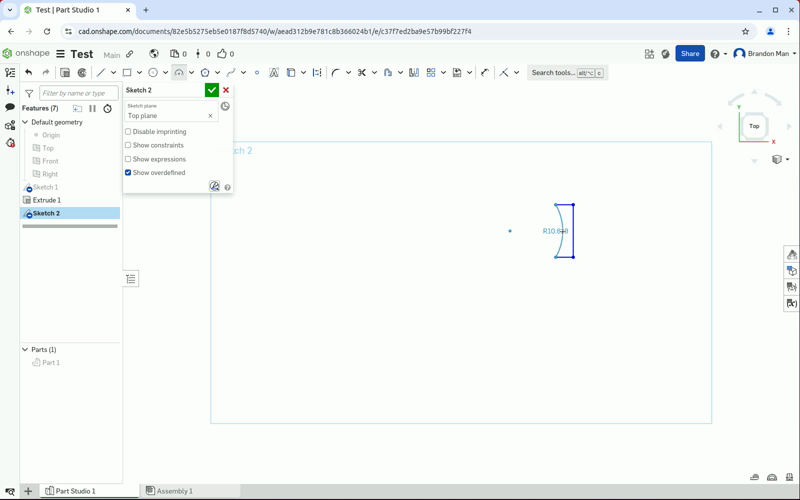
click(562, 231)
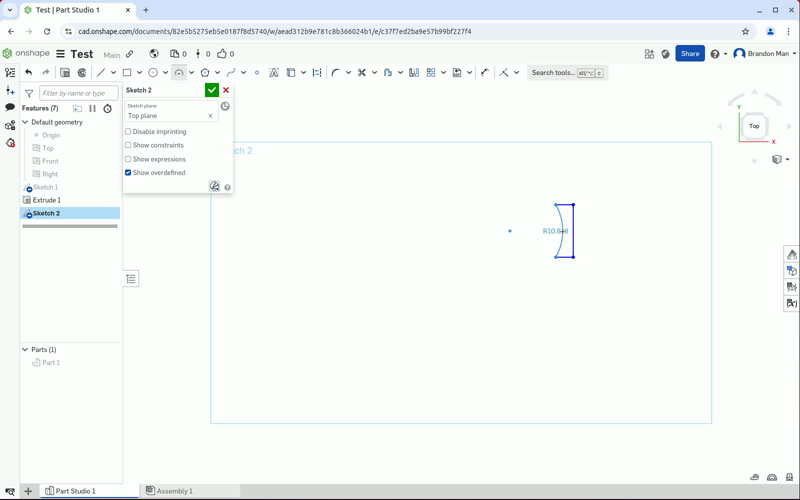
key_up(shift)
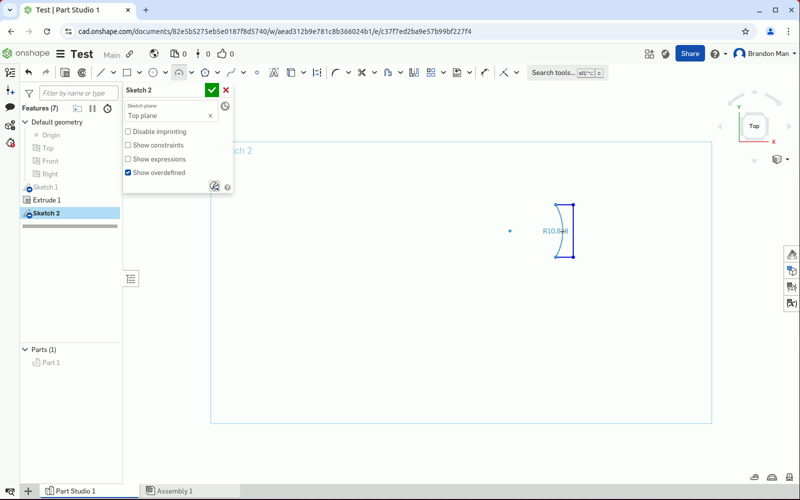
key(esc)
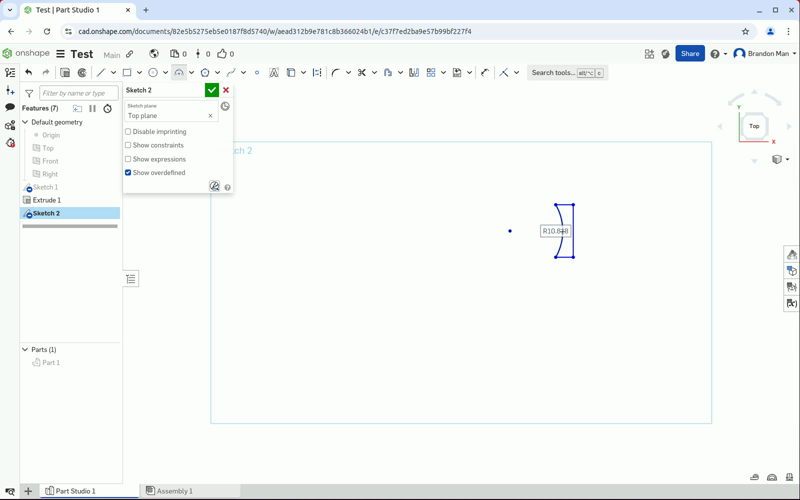
mouse_move(565, 238)
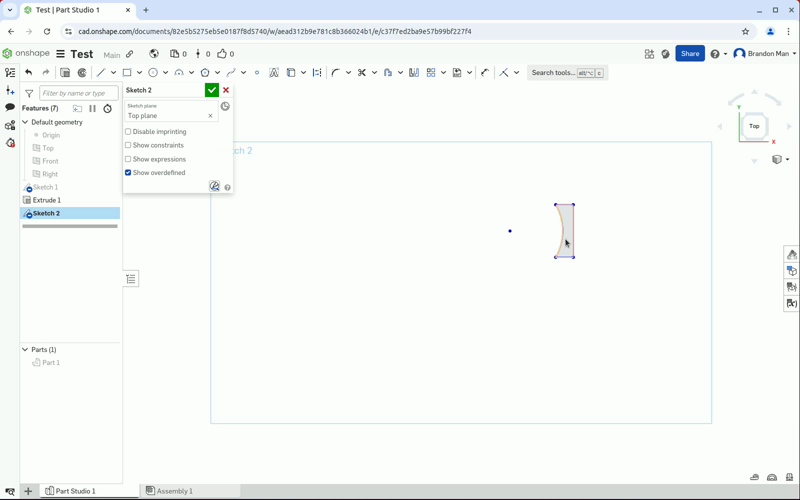
scroll(6)
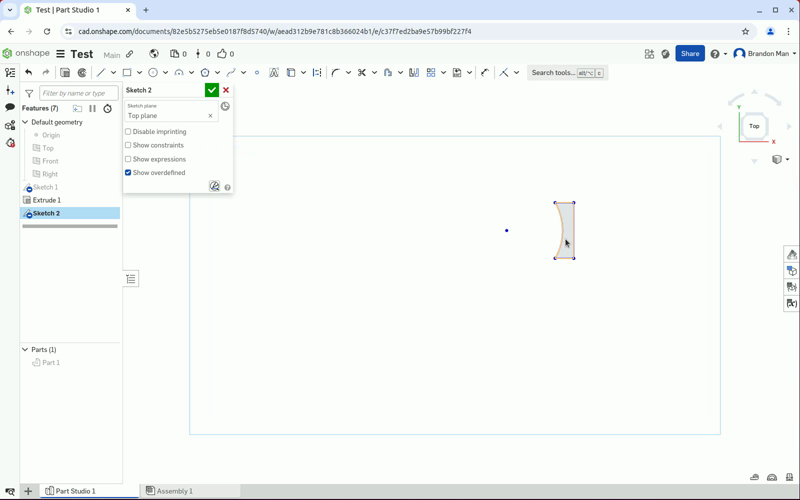
scroll(6)
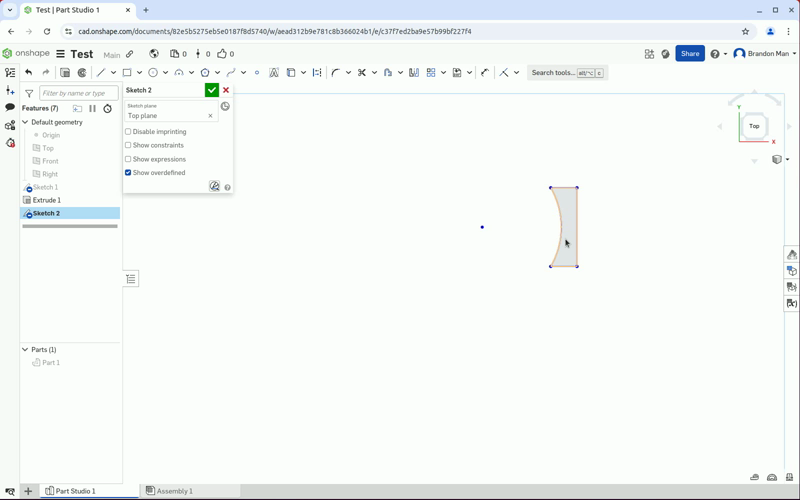
scroll(6)
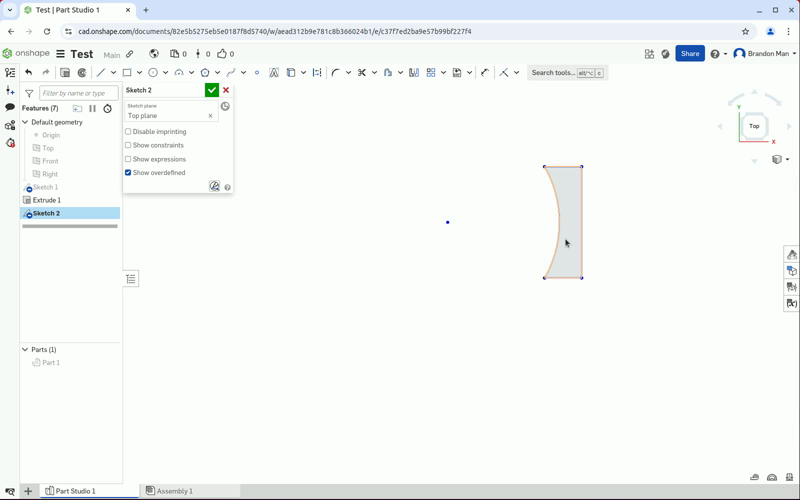
scroll(6)
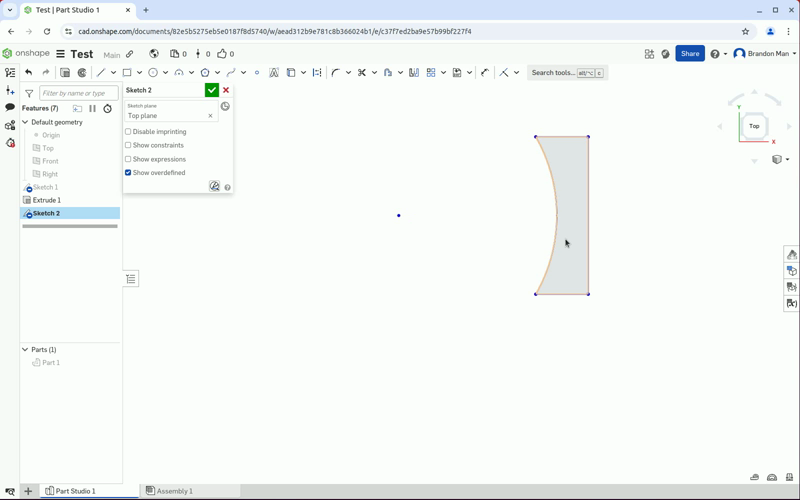
scroll(6)
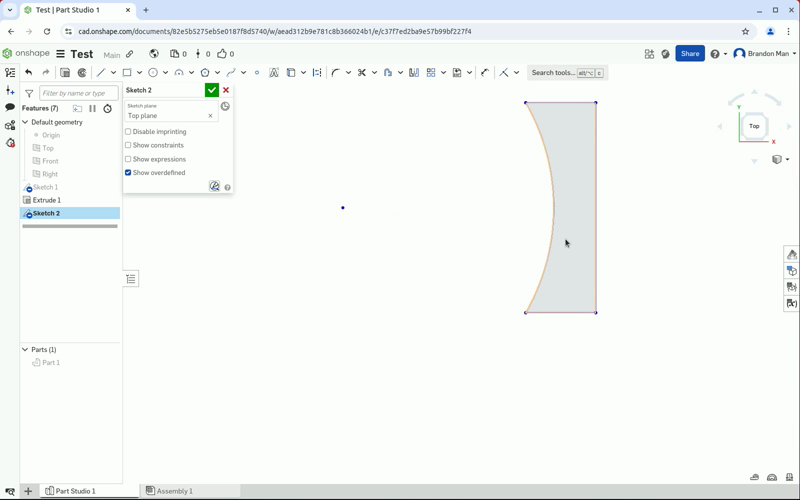
scroll(6)
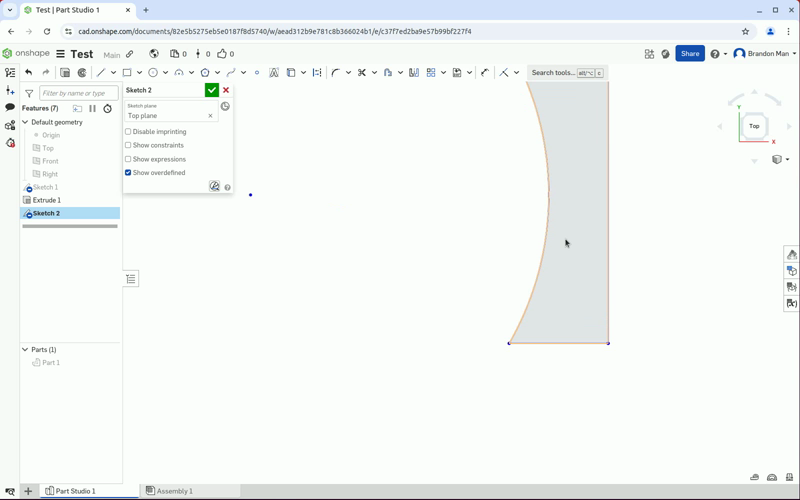
scroll(6)
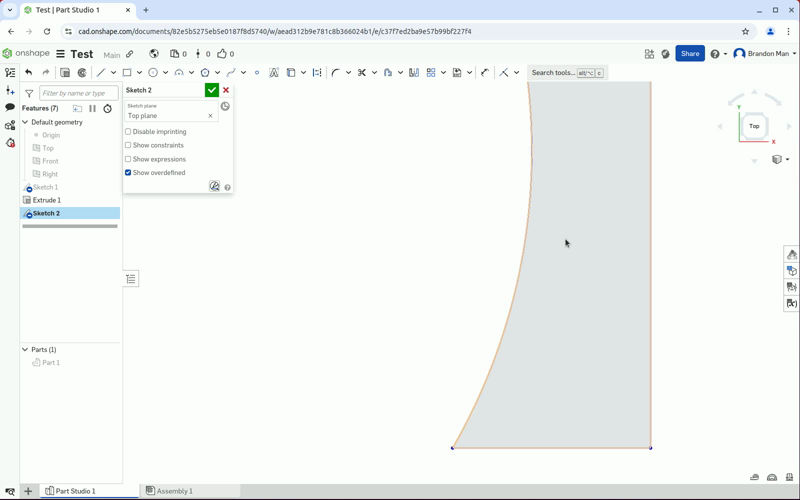
click(565, 238)
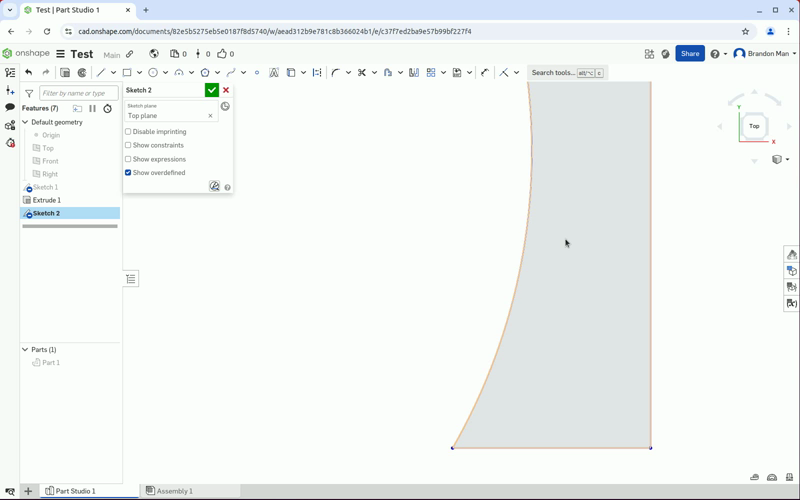
scroll(-6)
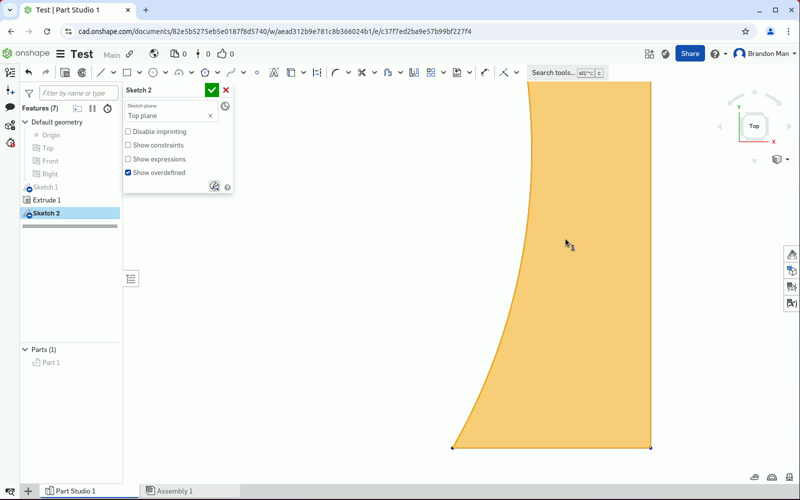
scroll(-6)
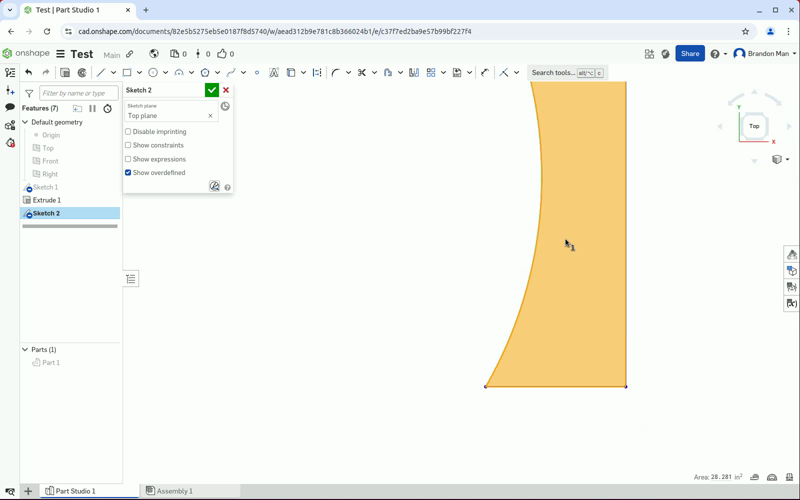
scroll(-6)
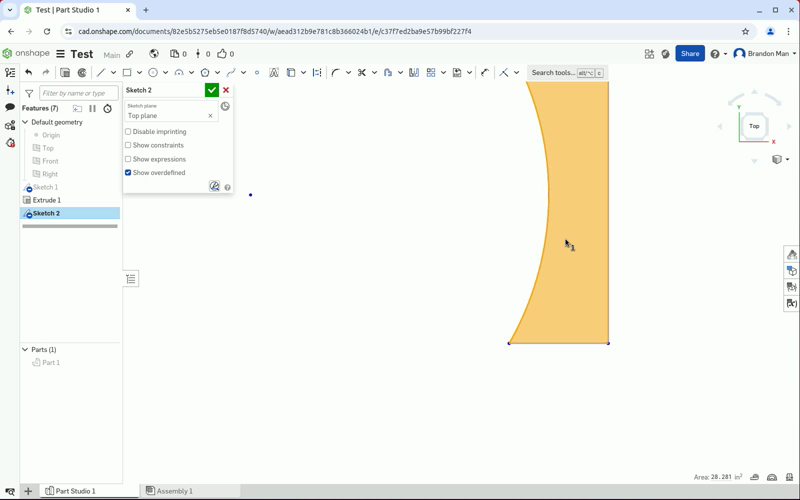
scroll(-6)
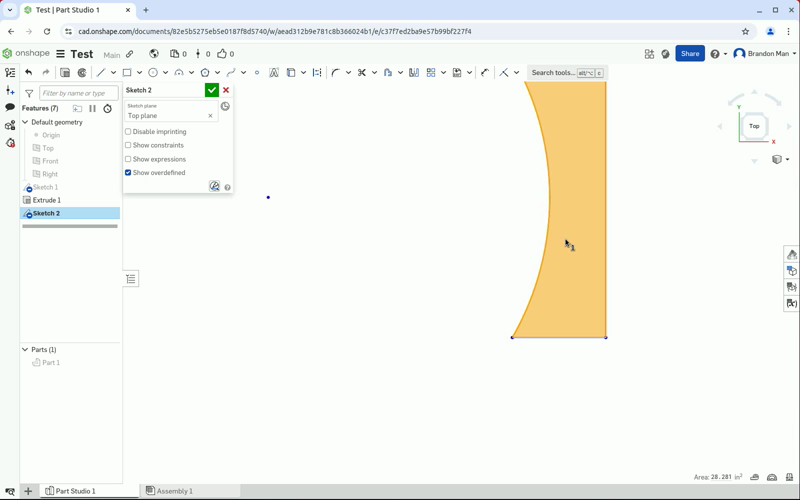
scroll(-6)
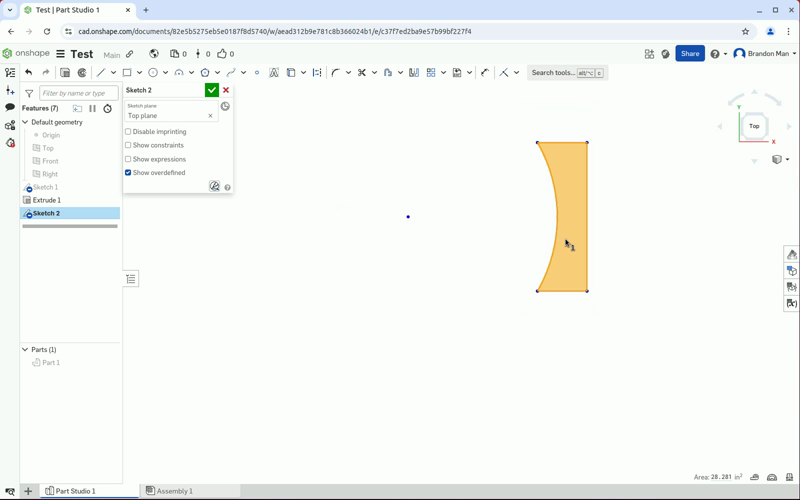
scroll(-6)
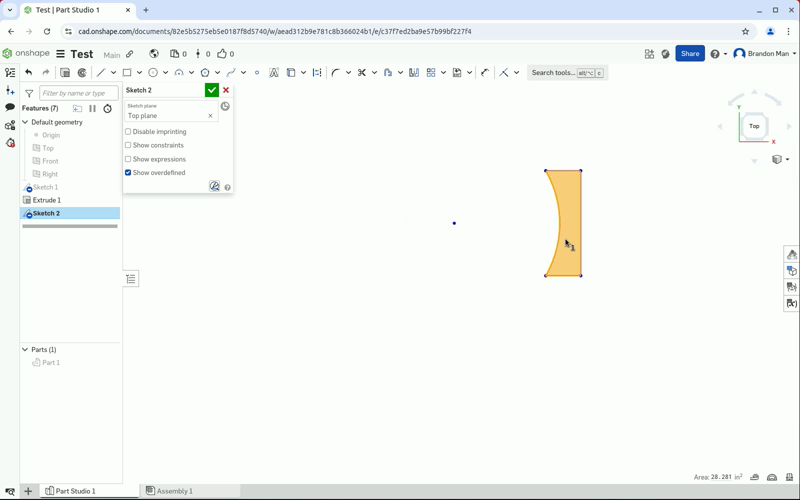
scroll(-6)
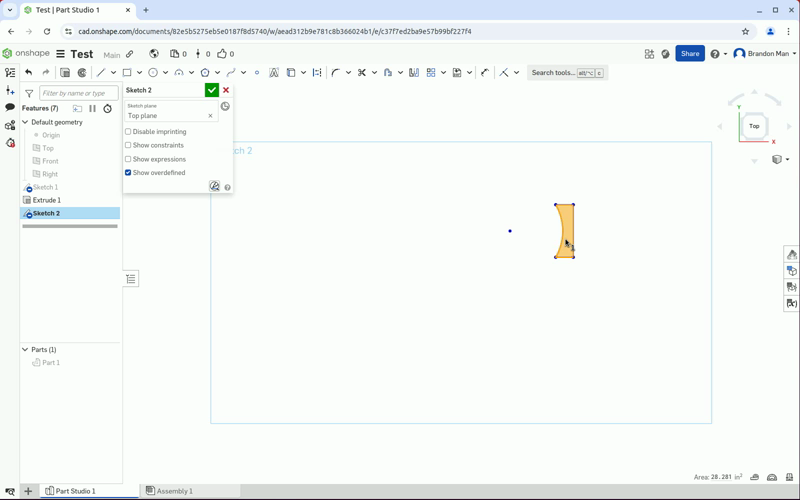
mouse_move(73, 352)
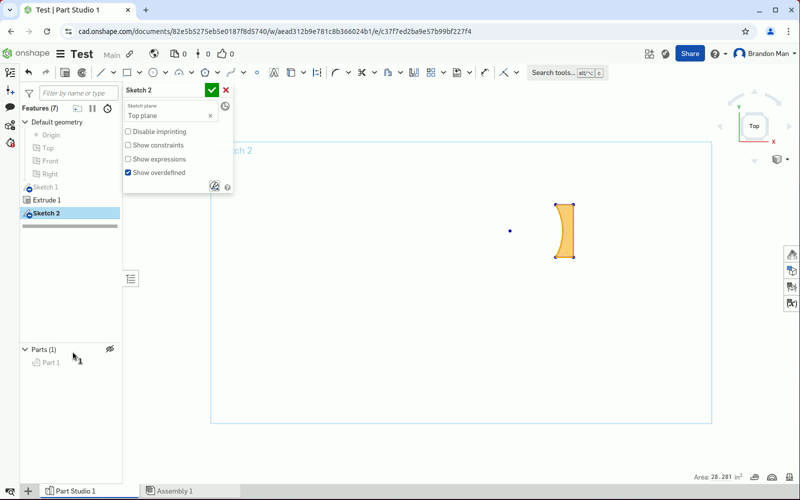
key(shift+y)
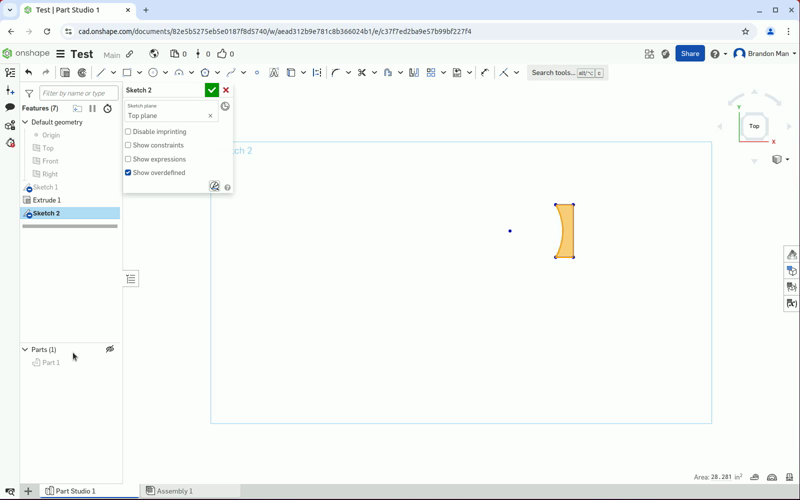
key(shift+e)
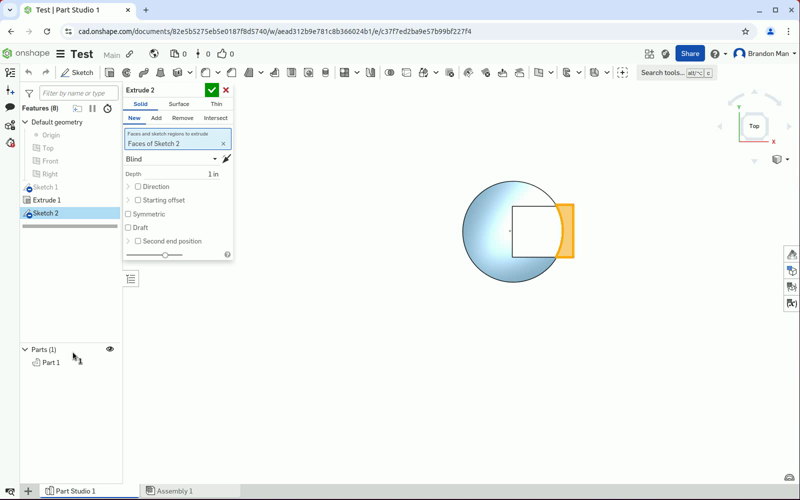
mouse_move(143, 106)
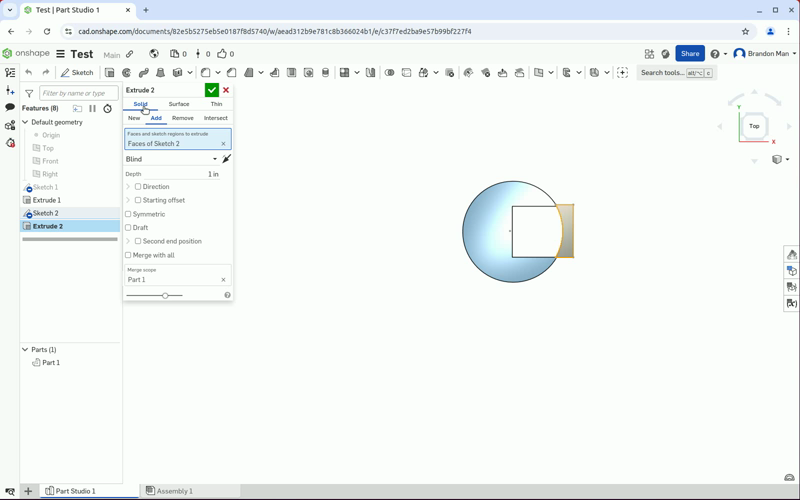
click(143, 106)
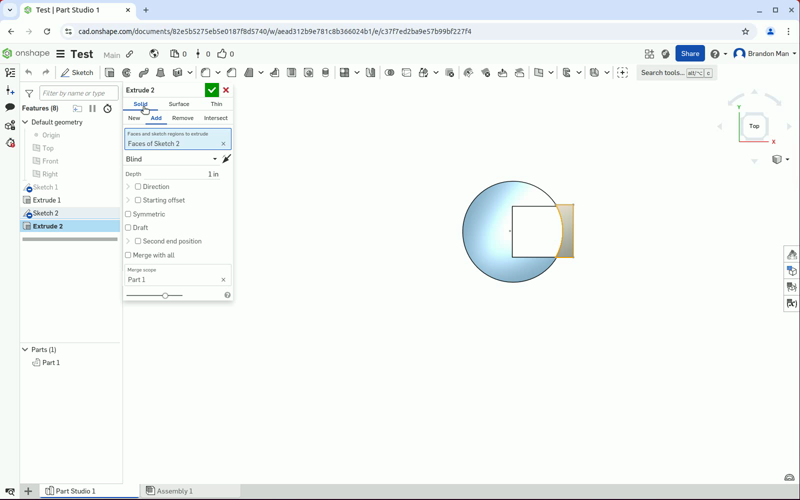
mouse_move(137, 120)
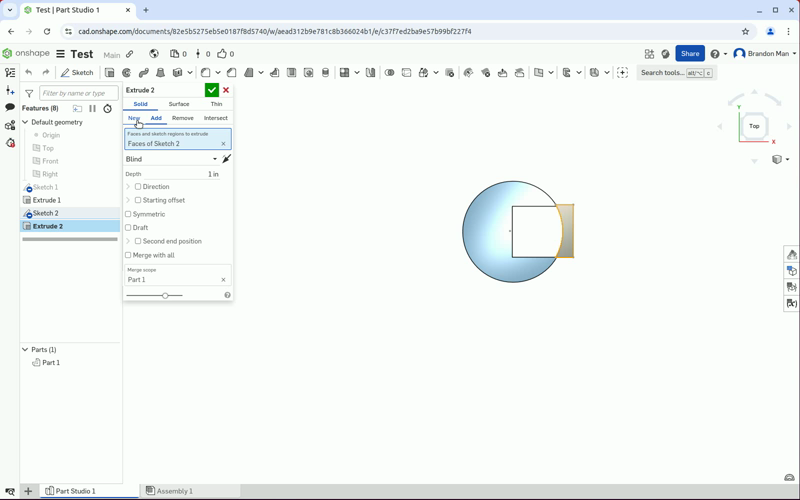
click(137, 120)
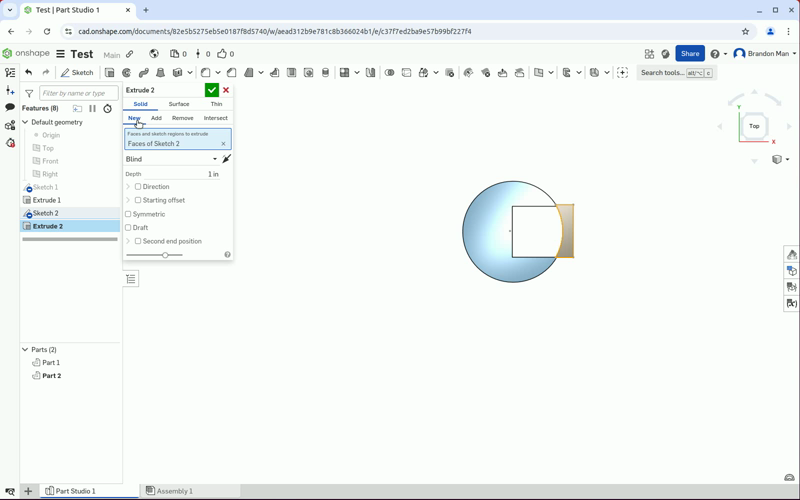
key(tab, 4)
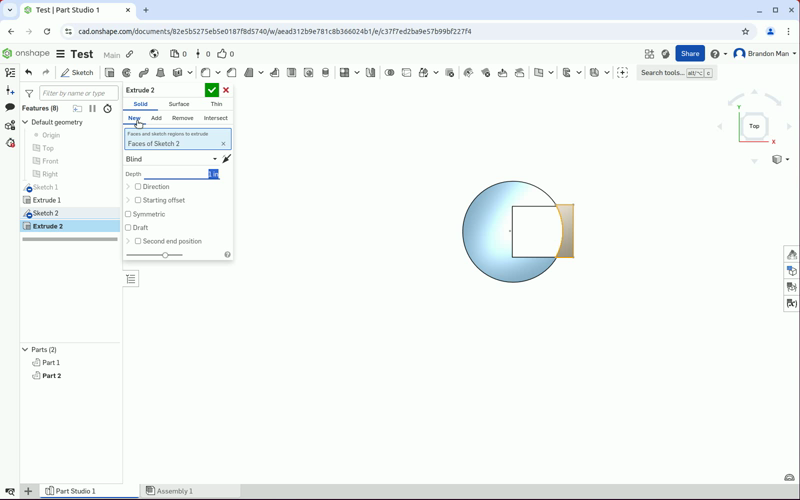
text(10.591)
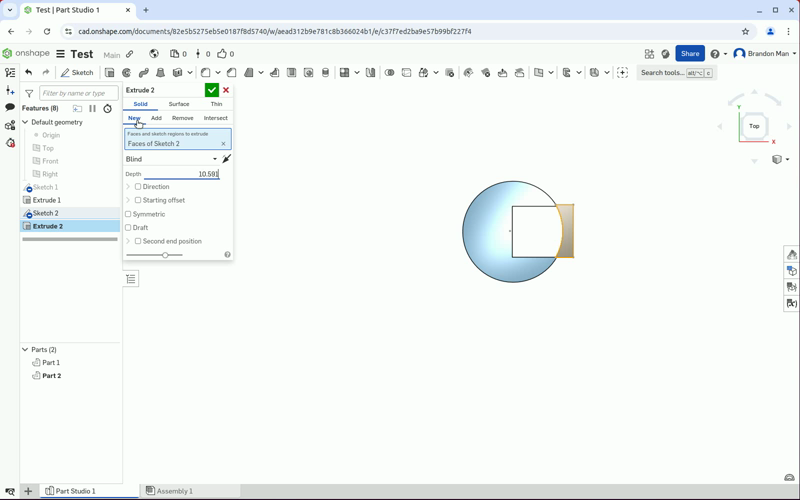
key(enter)
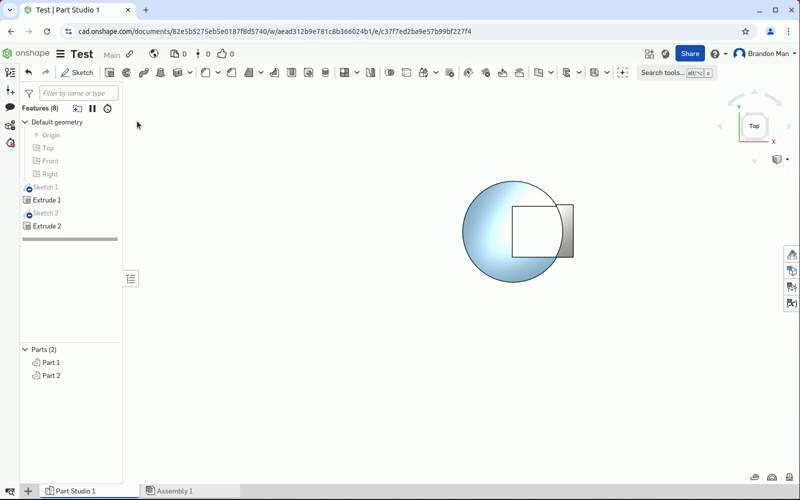
key(shift+h)
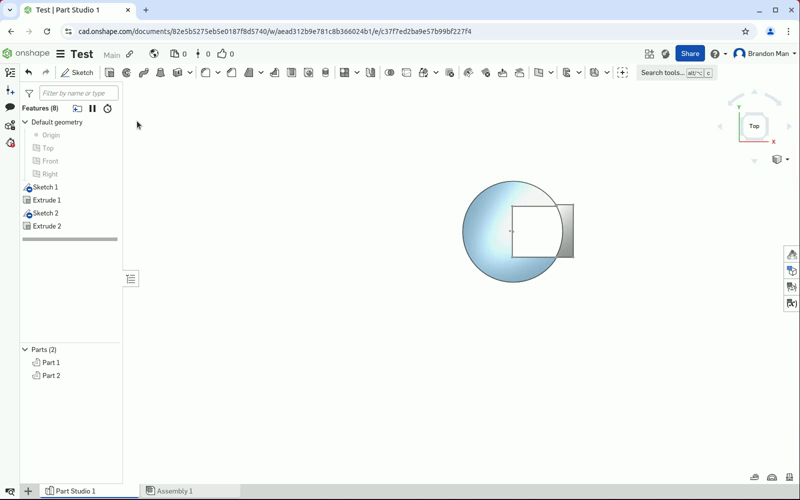
key(shift+h)
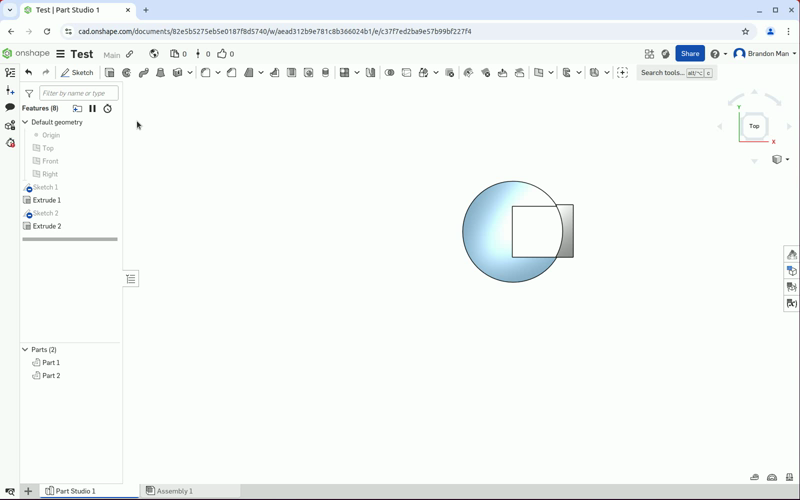
mouse_move(73, 189)
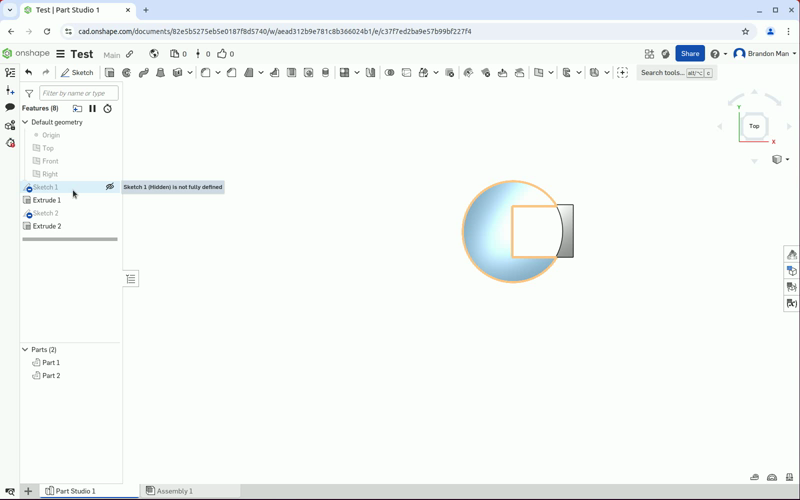
click(73, 189)
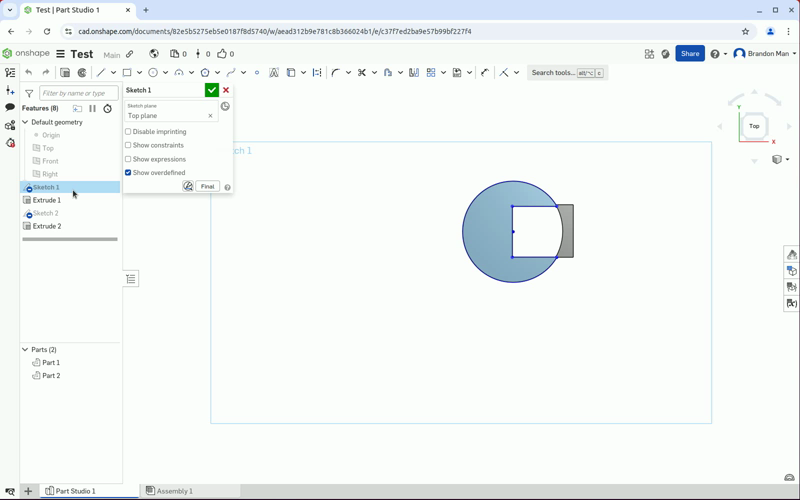
mouse_move(229, 92)
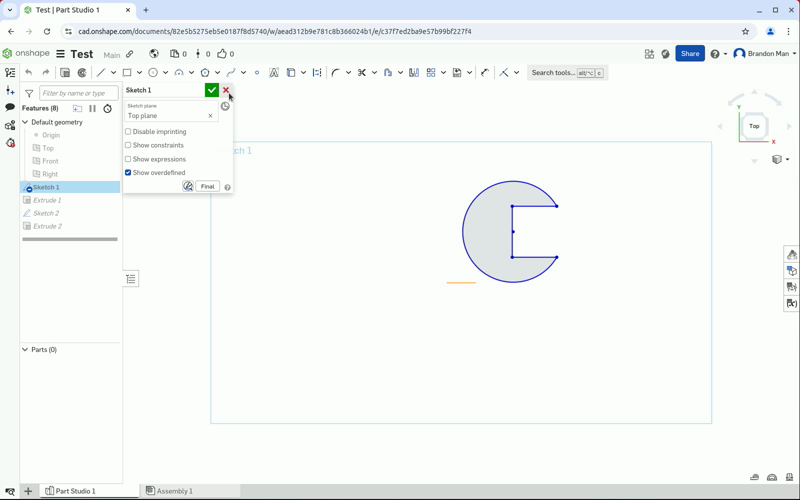
click(229, 92)
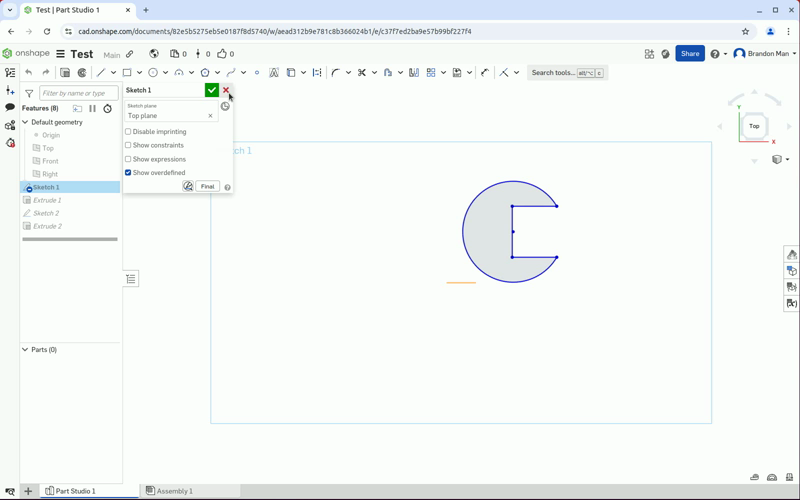
key(shift+s)
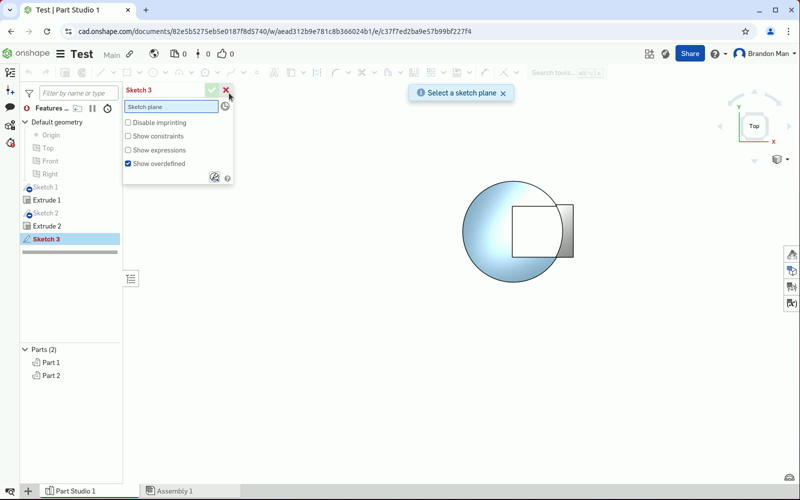
mouse_move(73, 150)
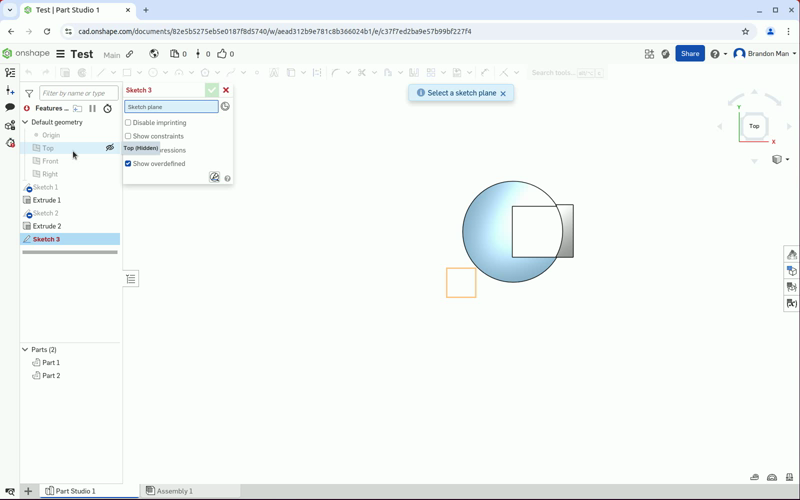
click(73, 150)
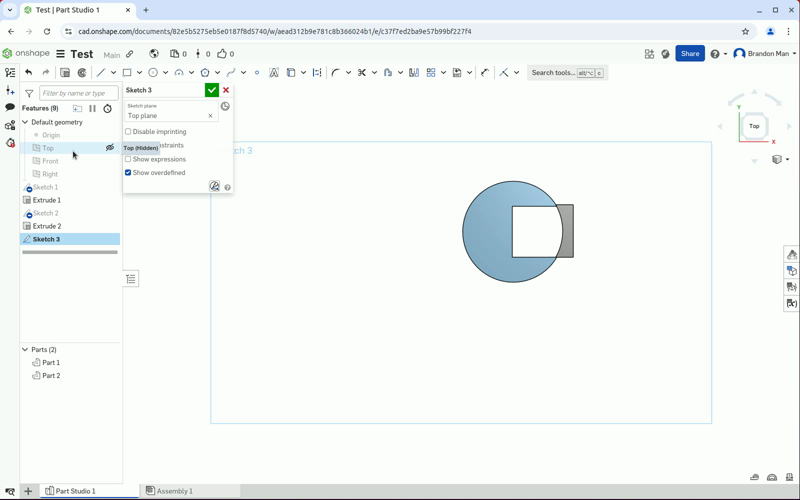
mouse_move(73, 352)
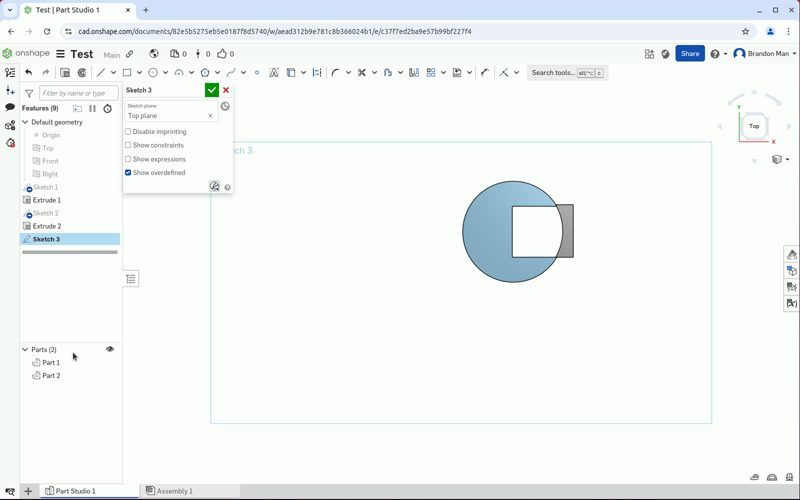
key(y)
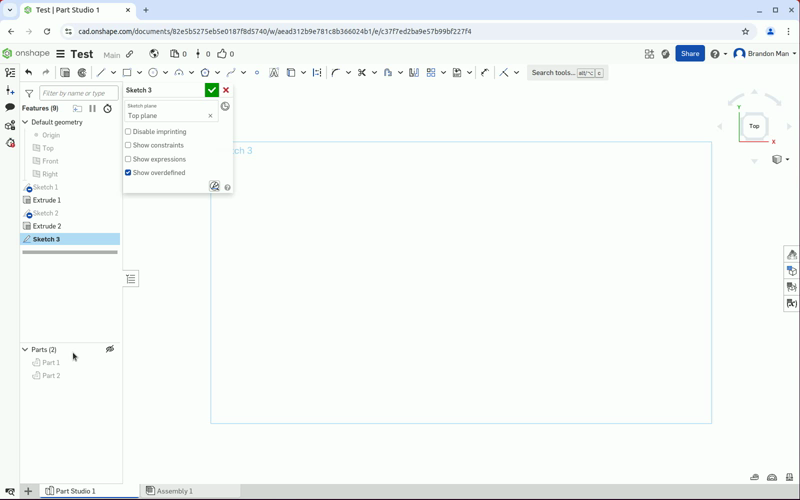
key(l)
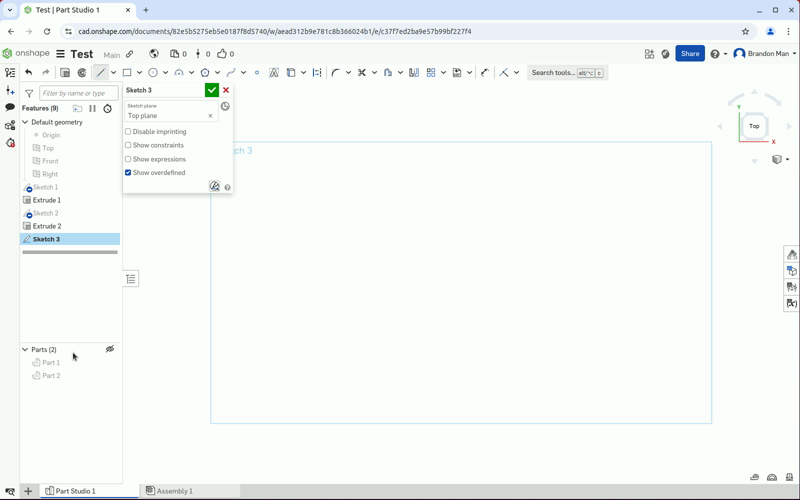
key_down(shift)
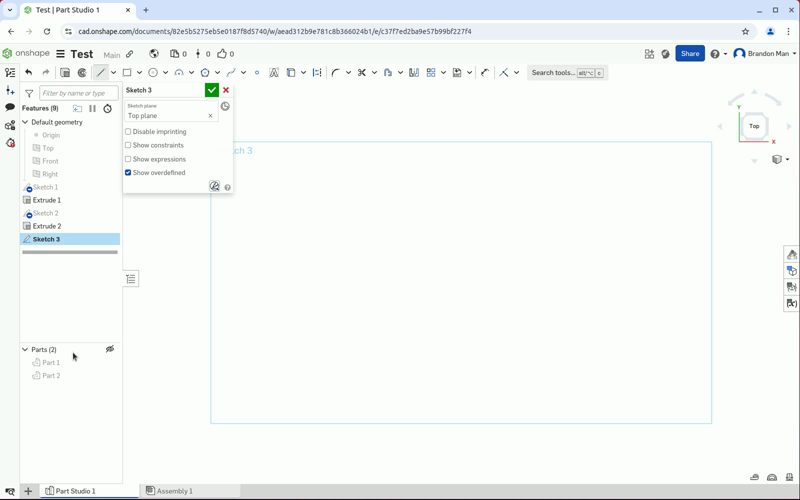
mouse_move(512, 257)
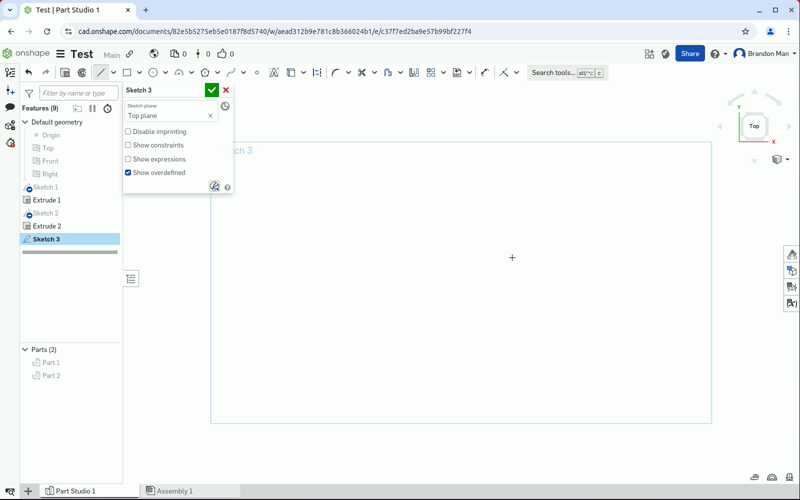
click(512, 257)
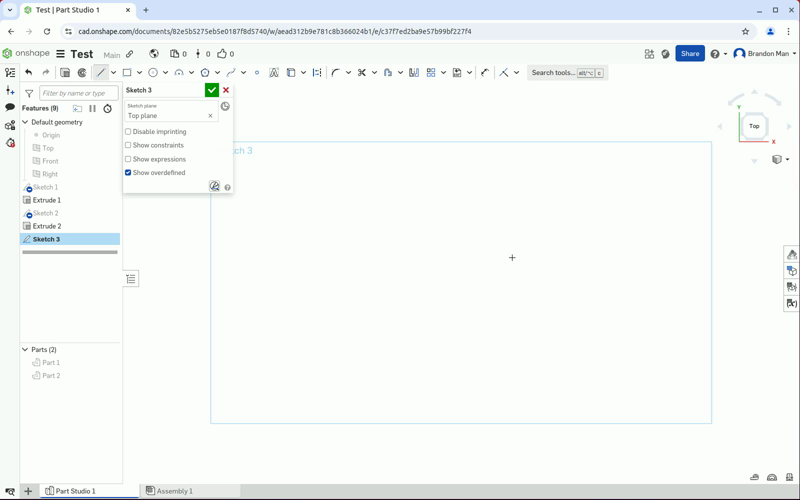
key_up(shift)
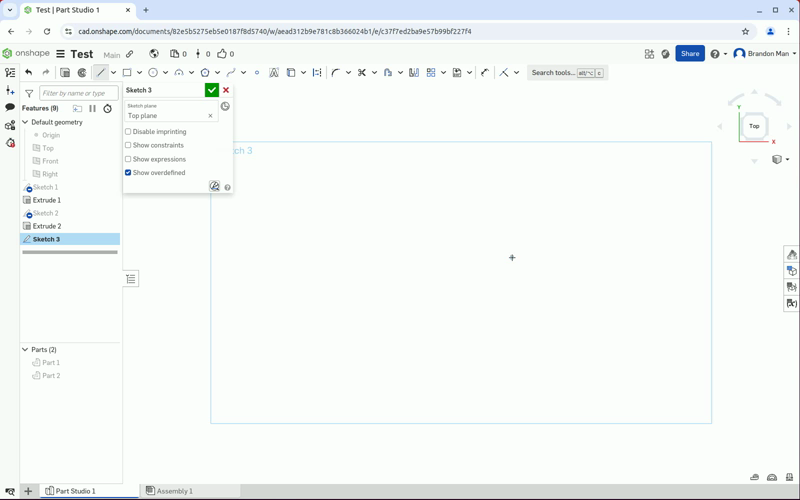
key_down(shift)
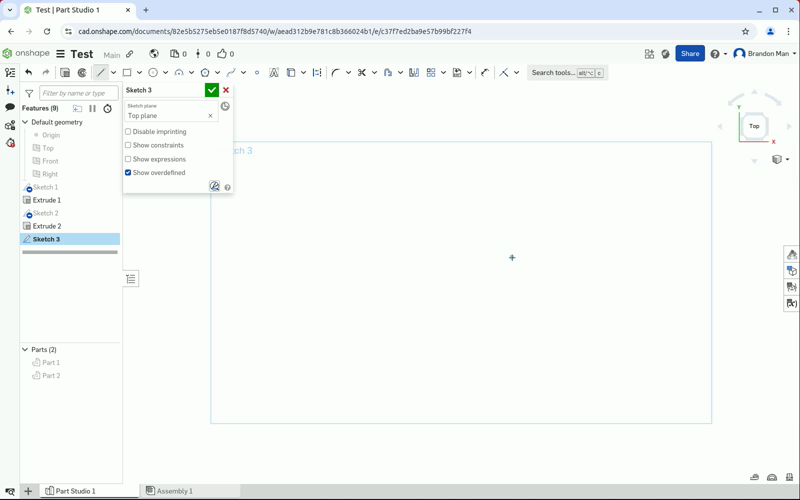
mouse_move(542, 257)
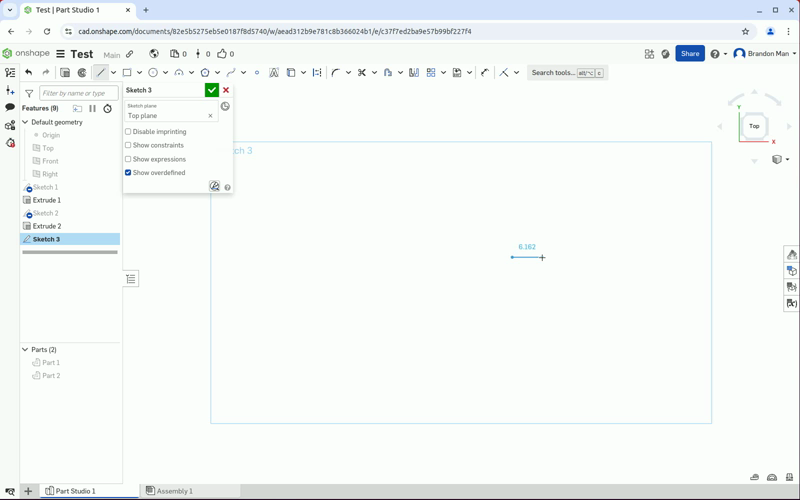
mouse_move(557, 257)
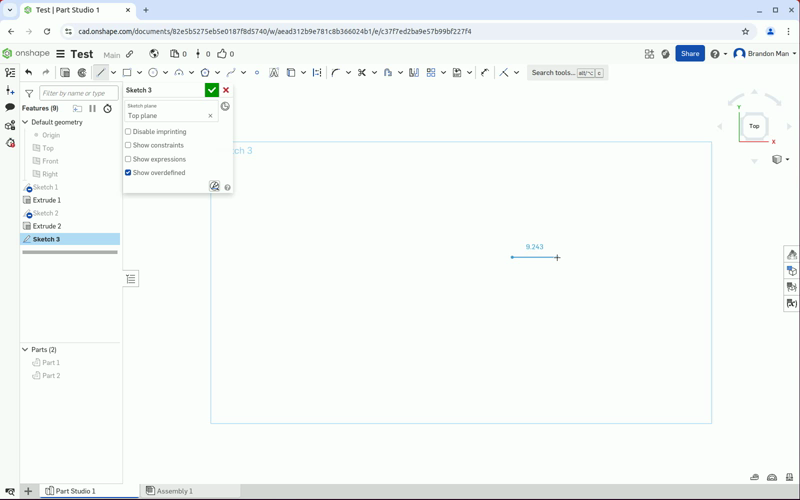
click(557, 257)
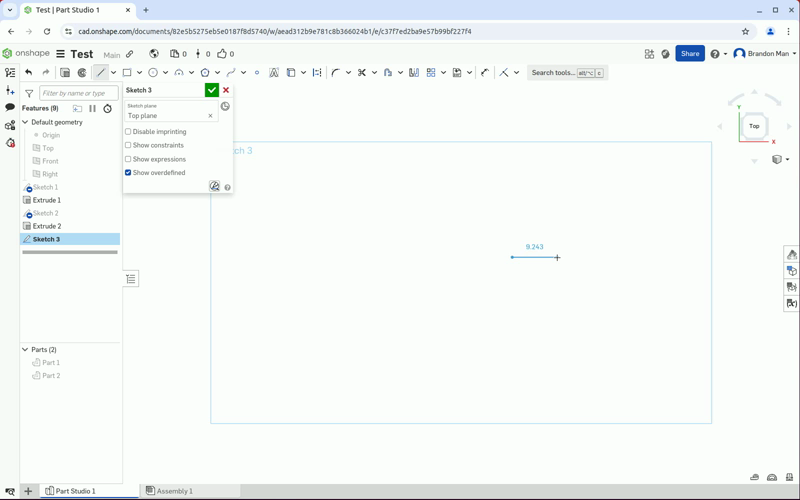
key_up(shift)
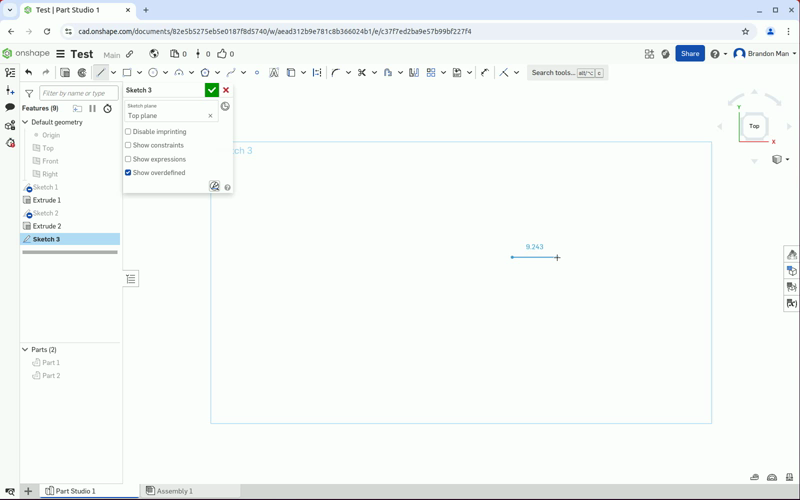
key(esc)
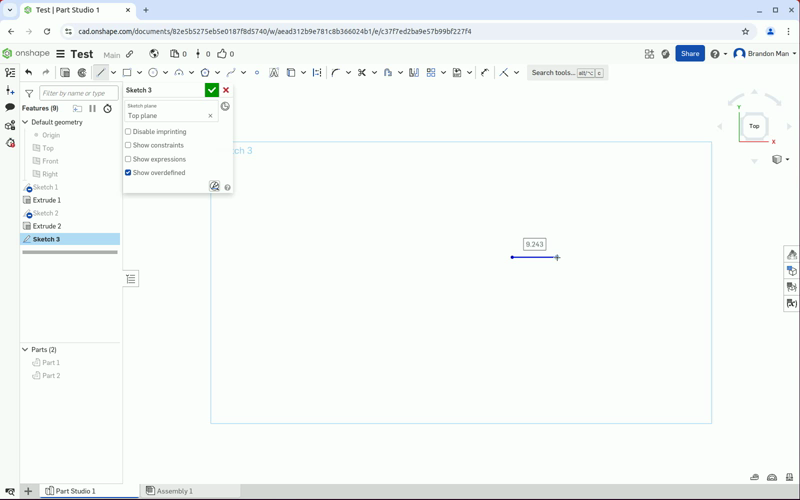
key(a)
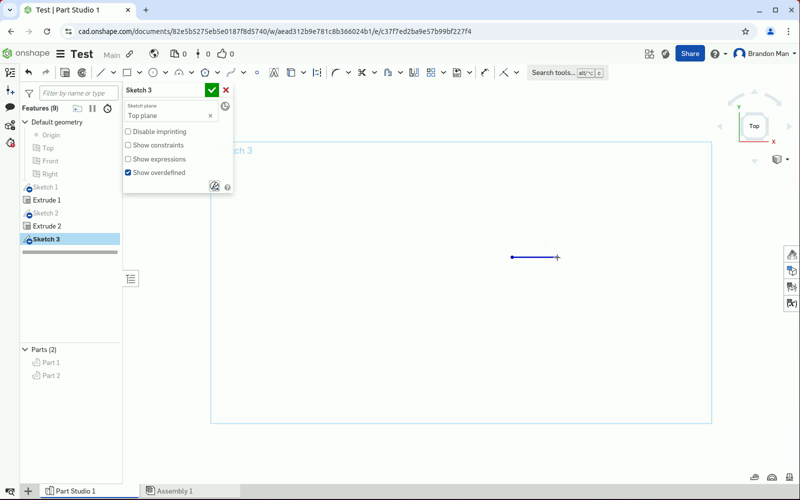
mouse_move(557, 257)
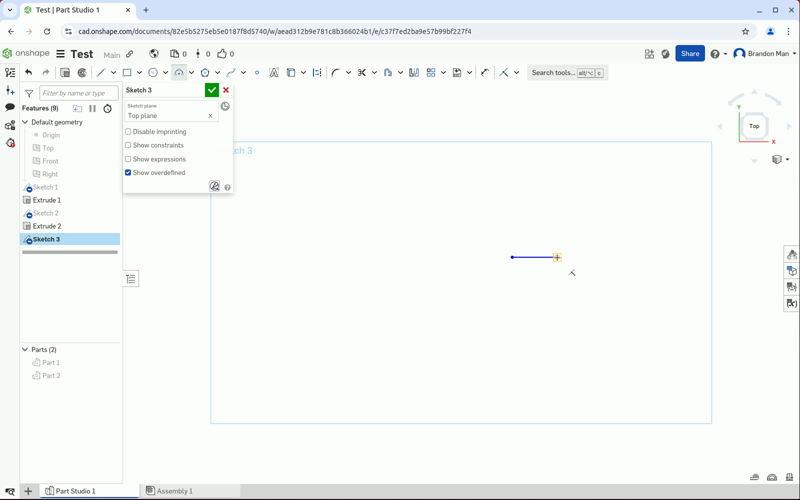
click(557, 257)
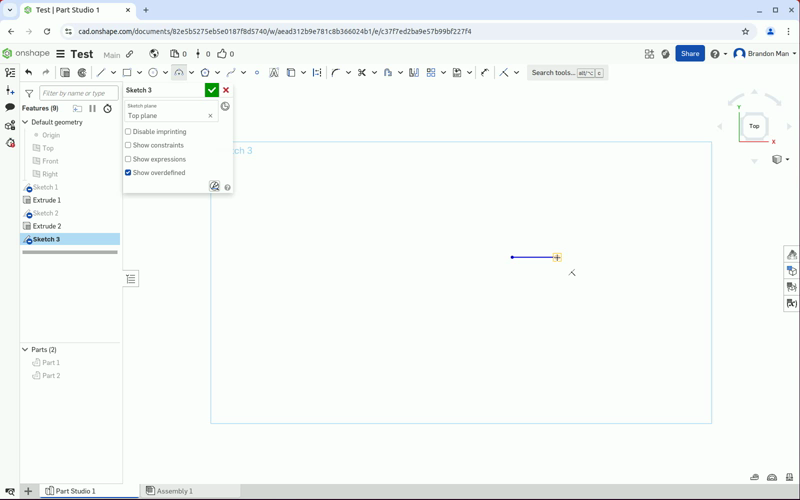
key_down(shift)
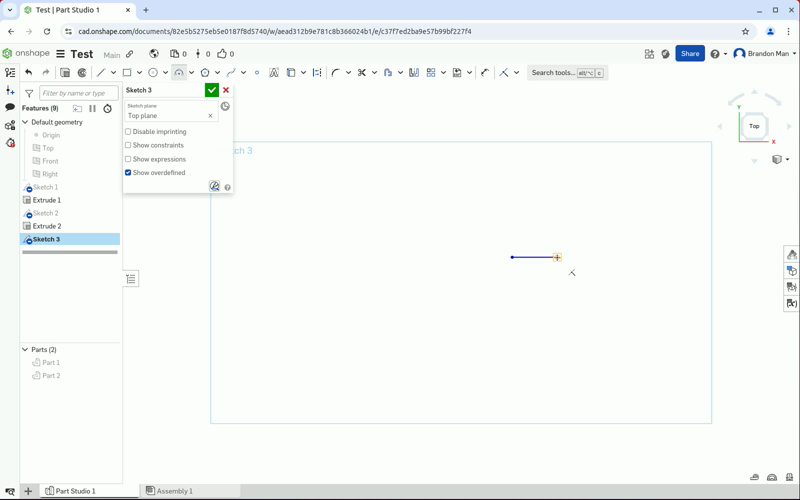
mouse_move(557, 204)
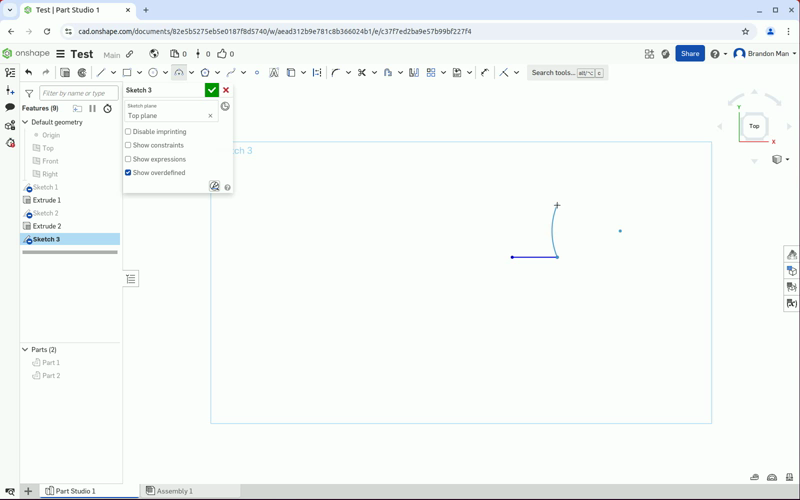
click(557, 204)
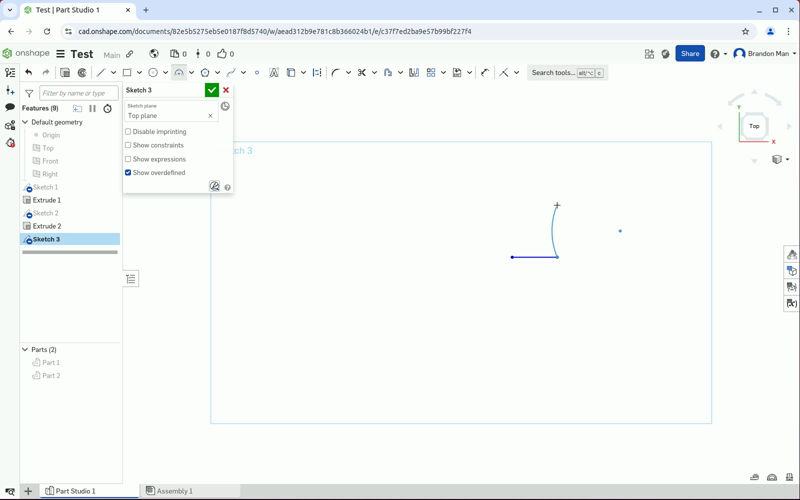
mouse_move(564, 231)
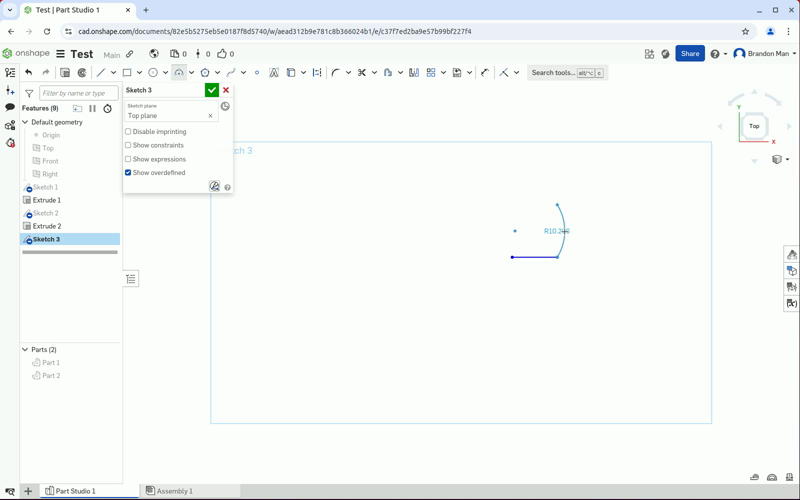
click(564, 231)
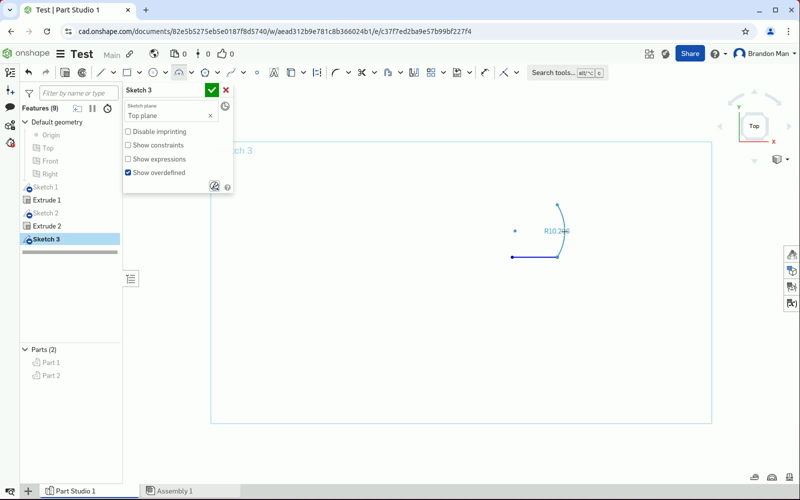
key_up(shift)
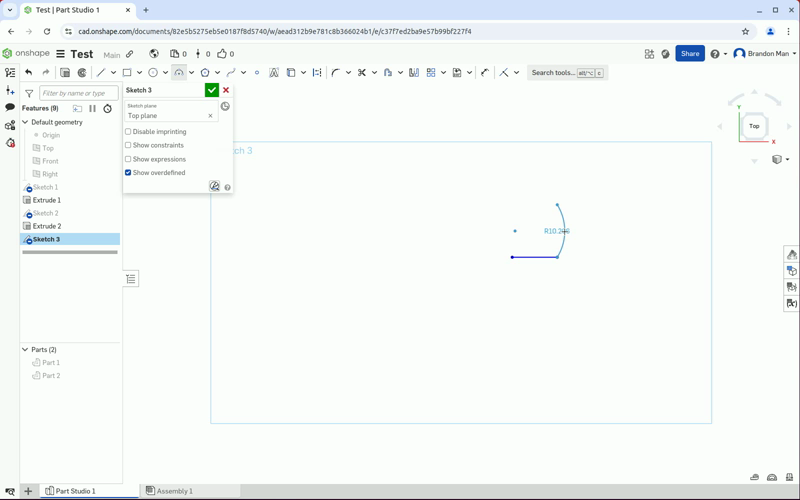
key(esc)
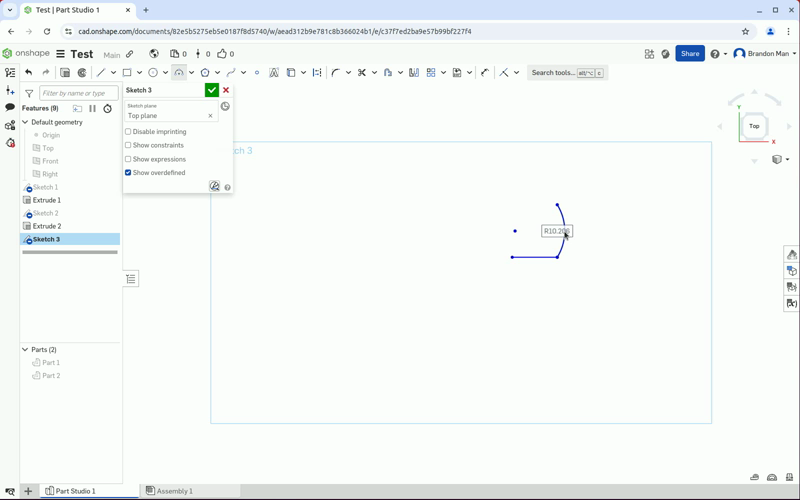
key(l)
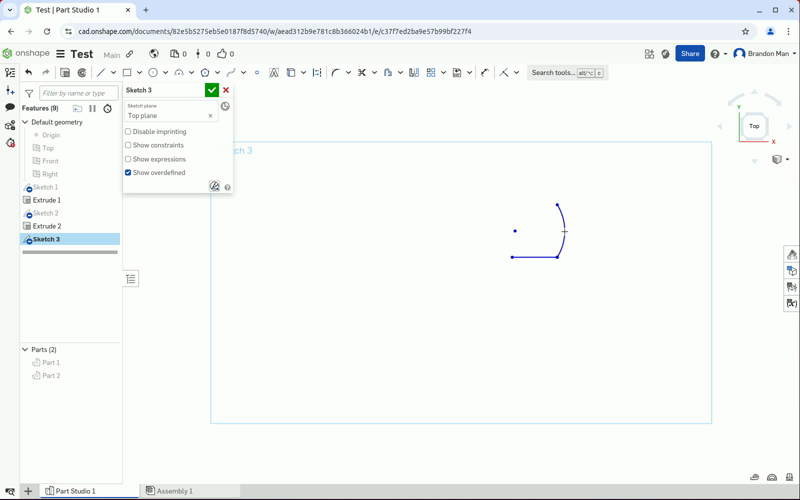
mouse_move(557, 204)
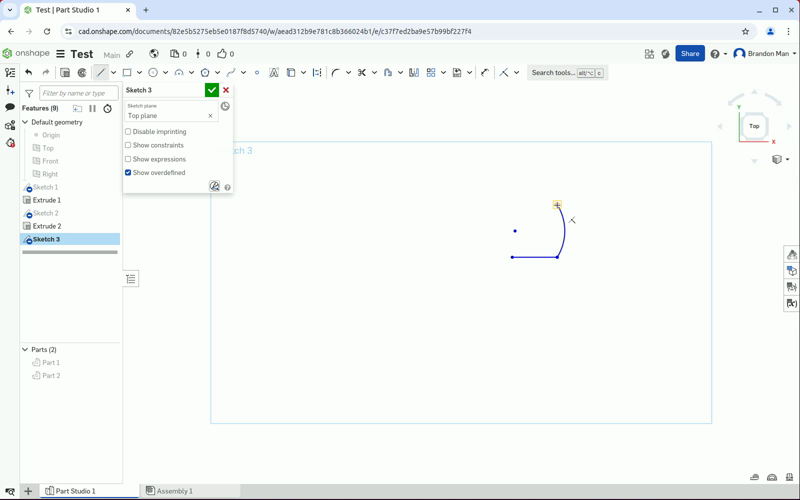
click(557, 204)
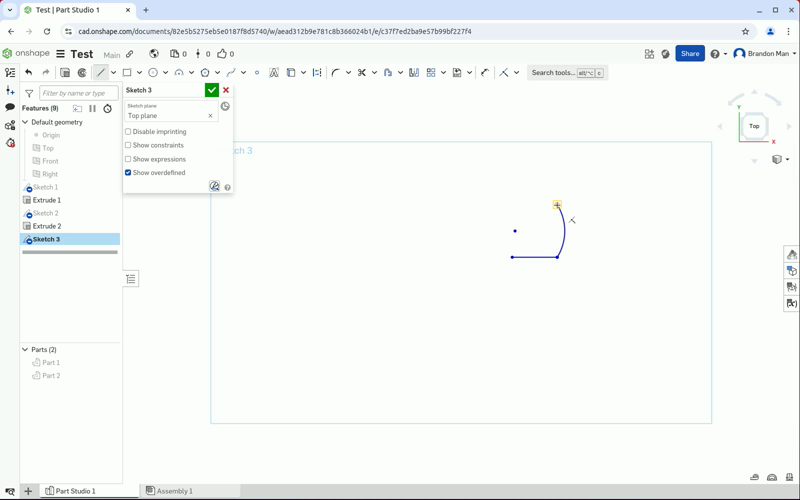
key_down(shift)
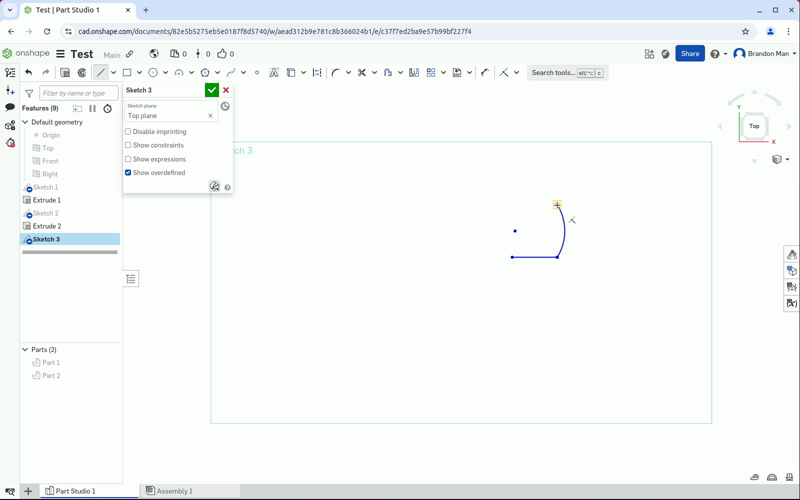
mouse_move(587, 204)
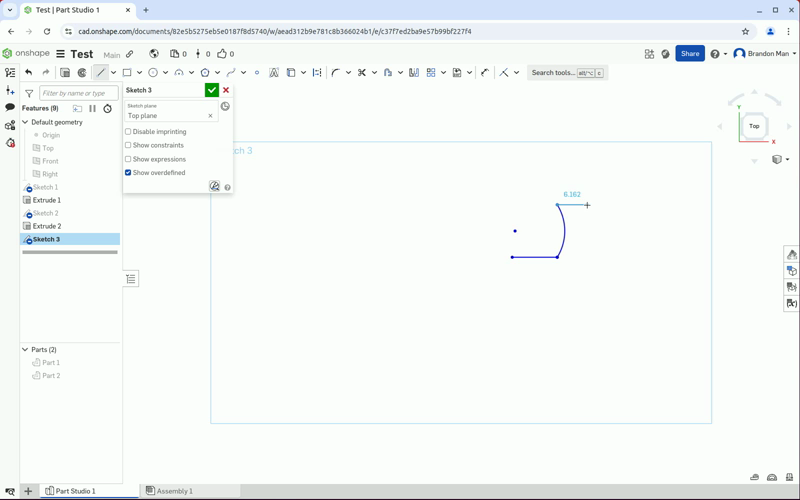
mouse_move(512, 204)
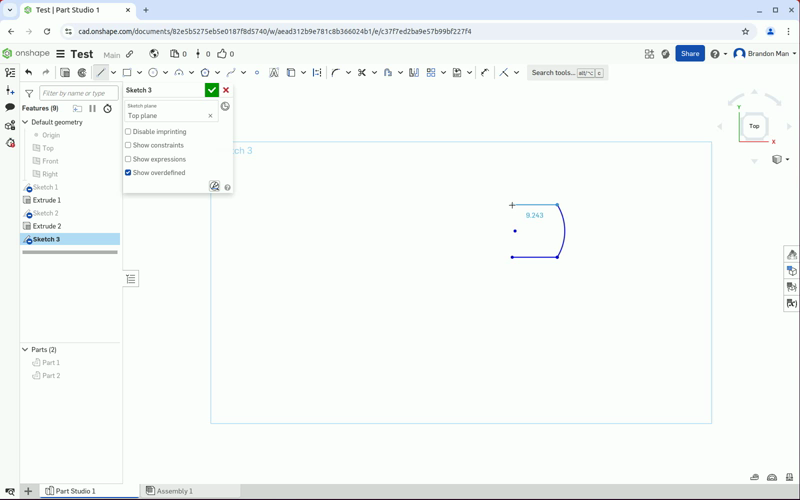
click(512, 204)
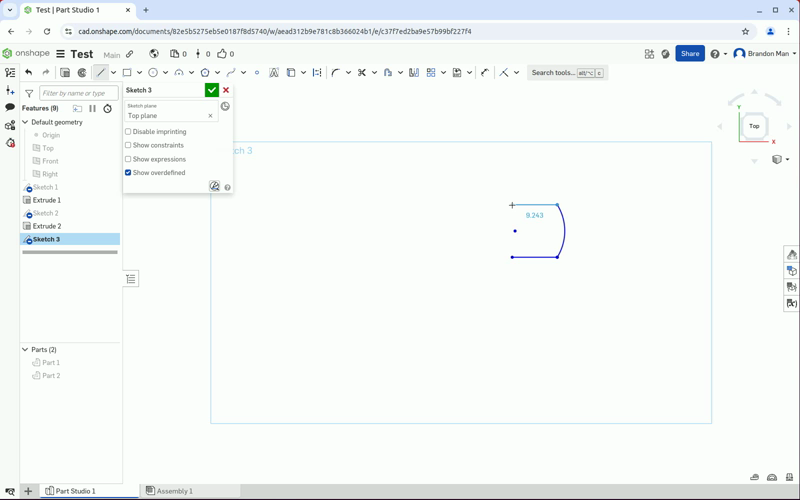
key_up(shift)
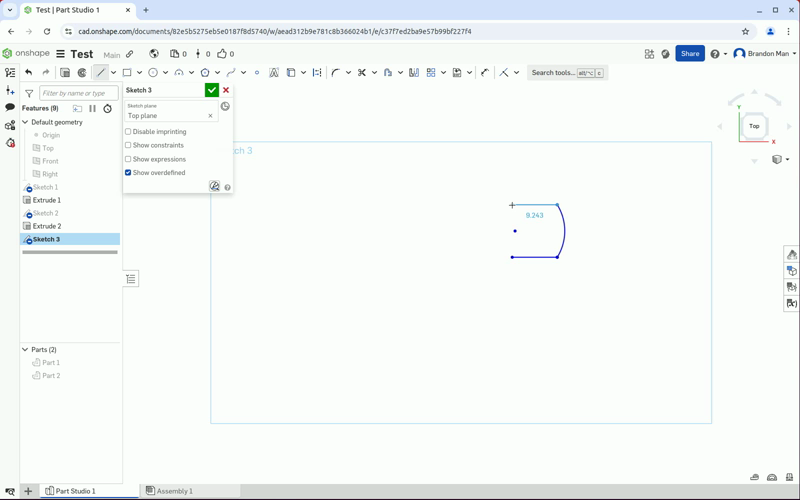
mouse_move(542, 204)
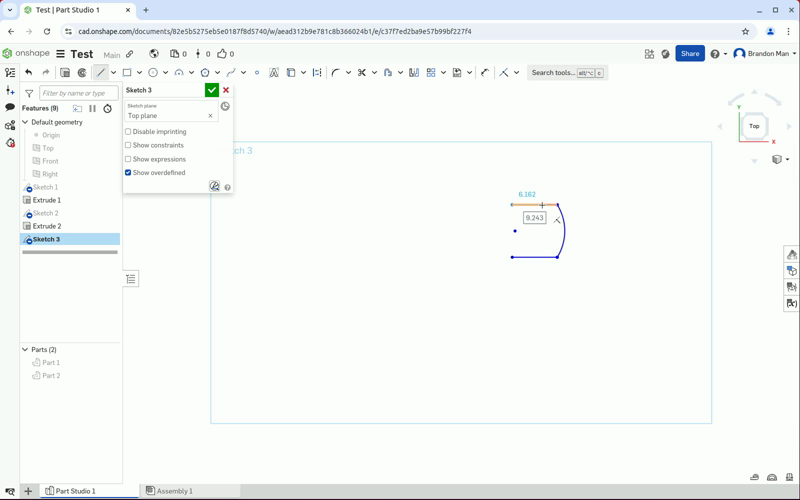
key_down(shift)
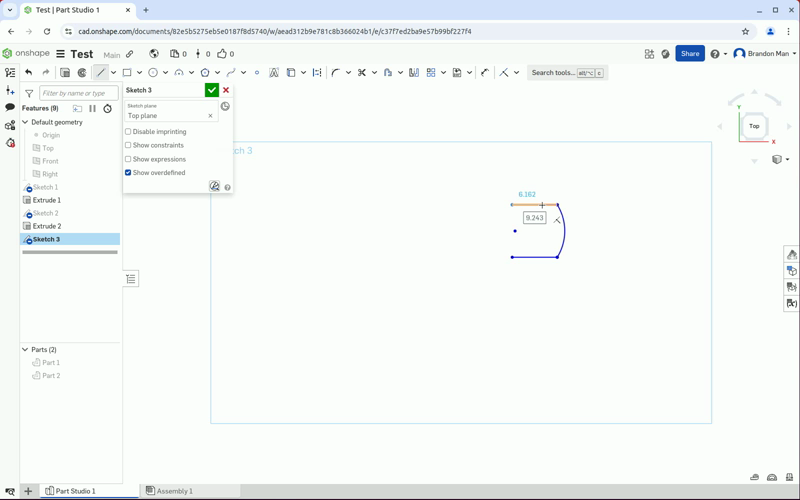
mouse_move(512, 257)
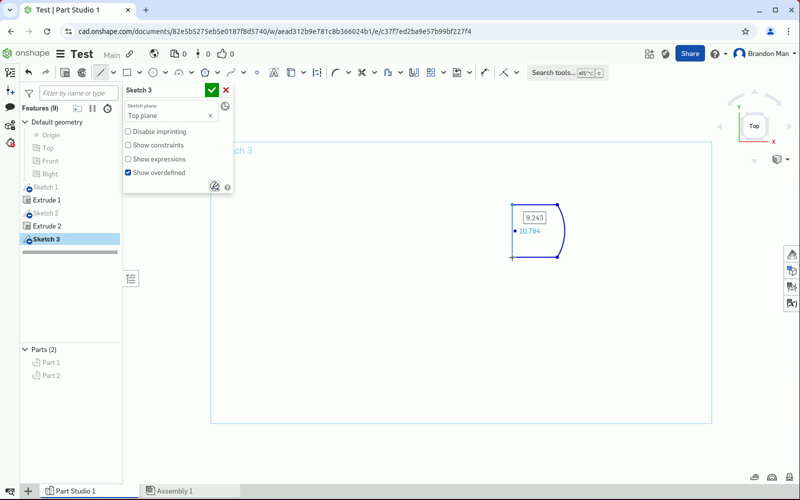
key_up(shift)
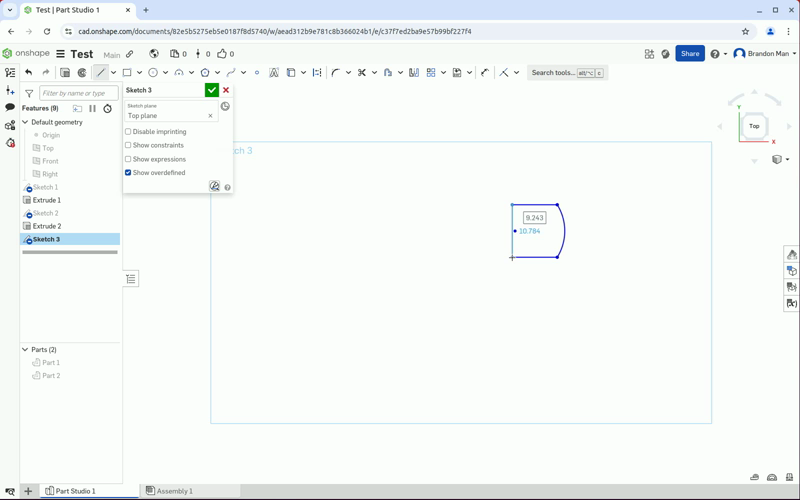
click(512, 257)
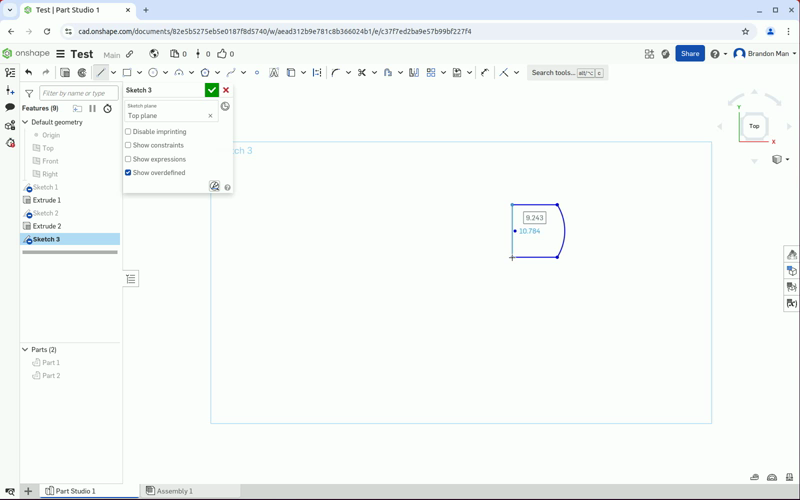
key(esc)
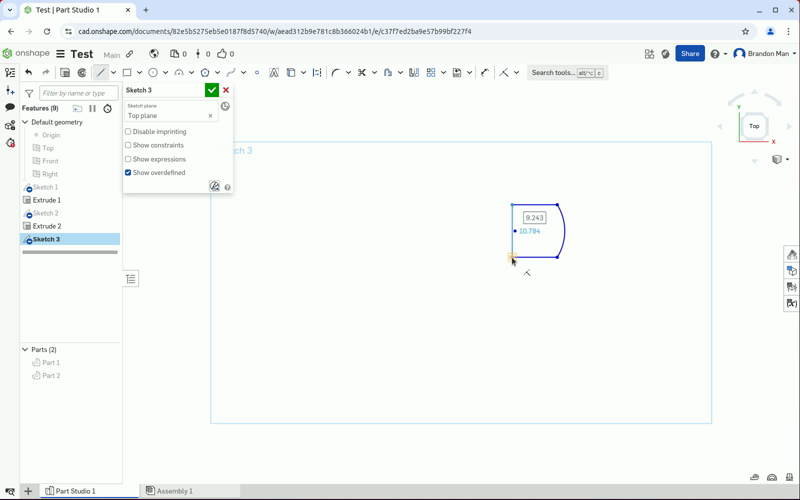
mouse_move(524, 225)
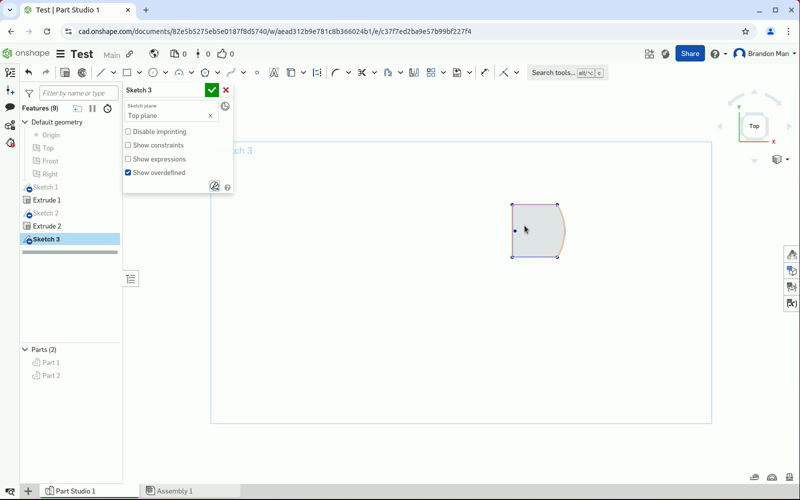
click(524, 225)
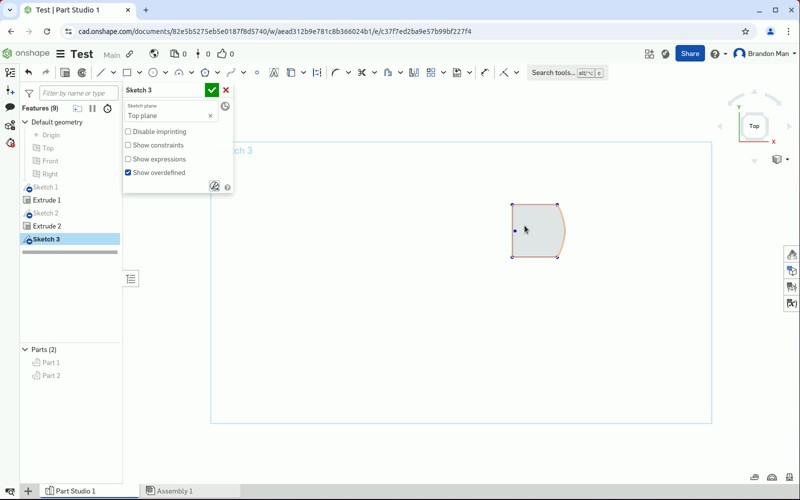
mouse_move(73, 352)
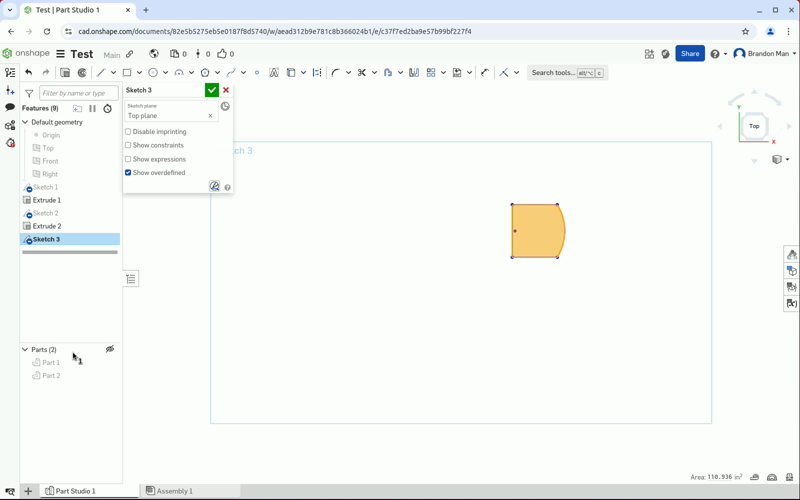
key(shift+y)
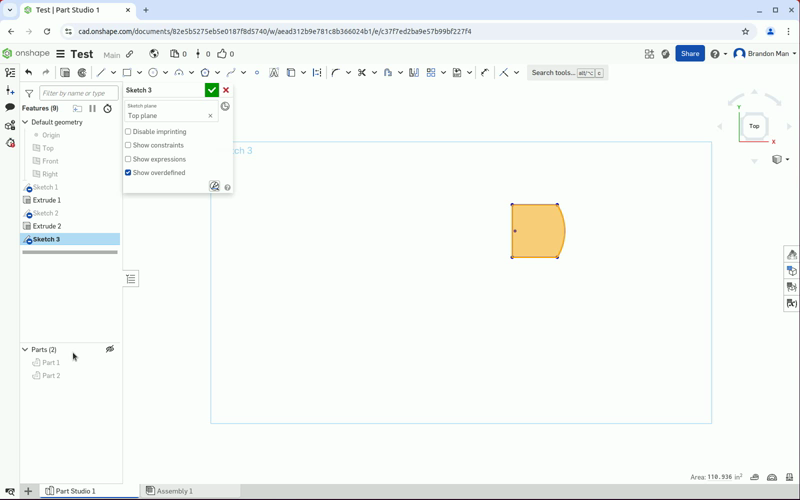
key(shift+e)
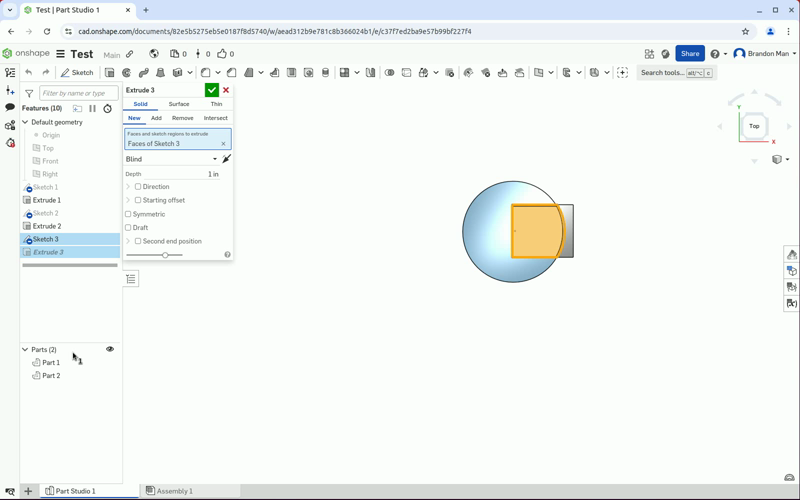
mouse_move(143, 106)
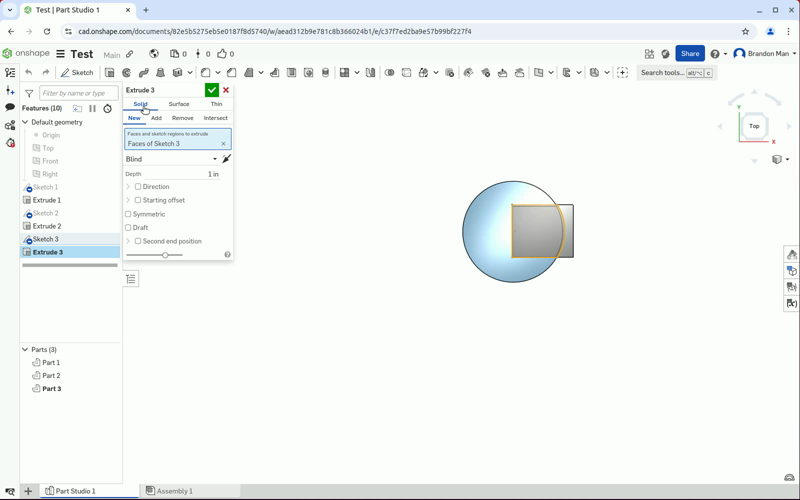
click(143, 106)
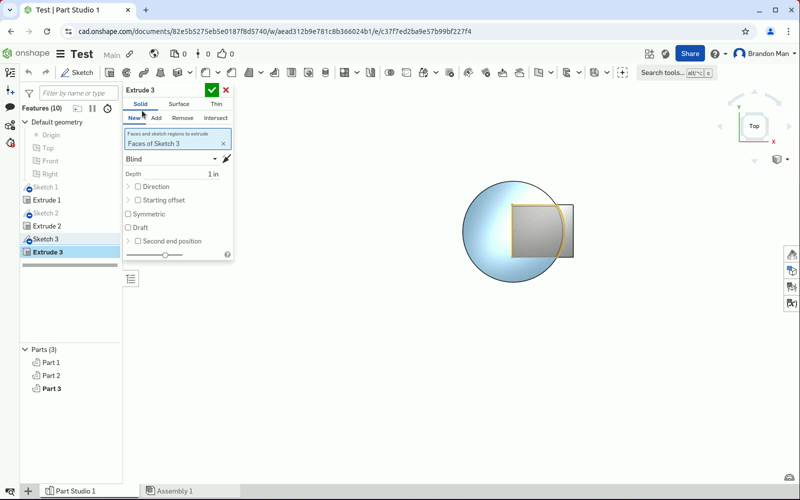
mouse_move(137, 120)
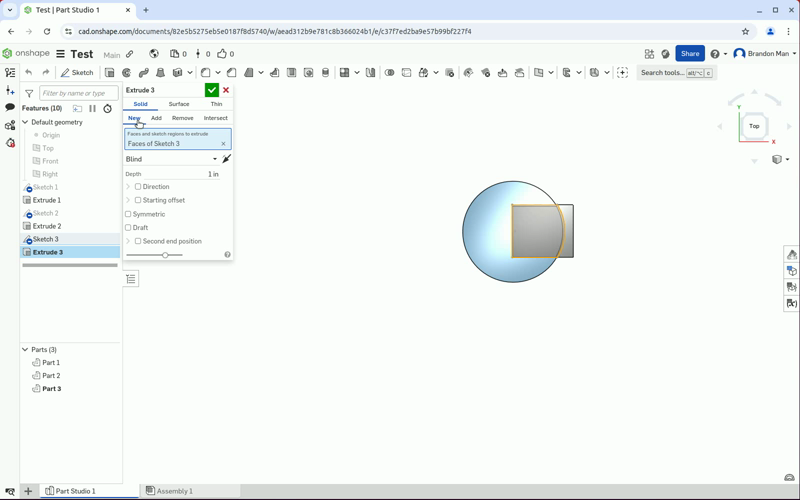
click(137, 120)
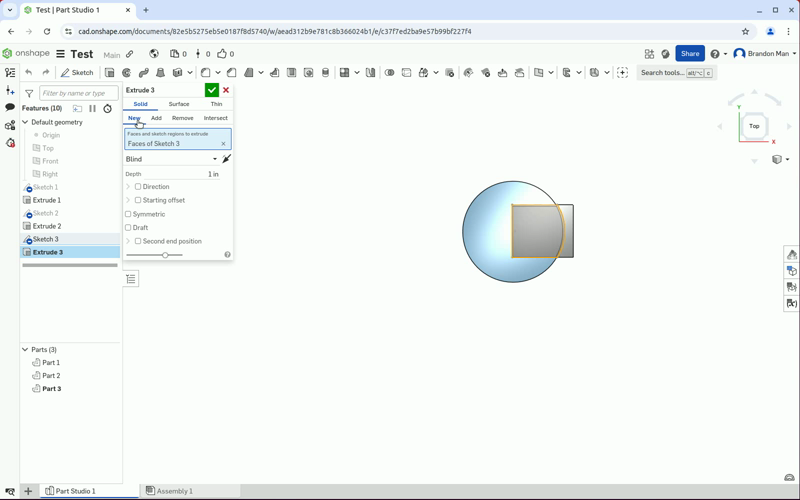
key(tab, 4)
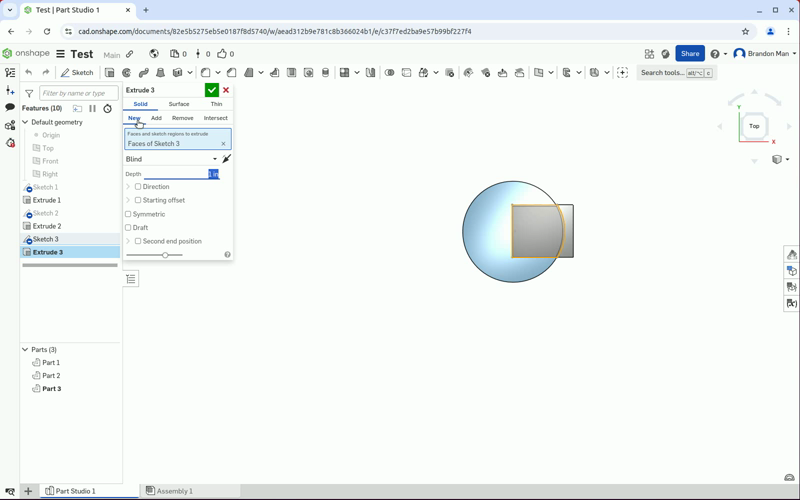
text(10.591)
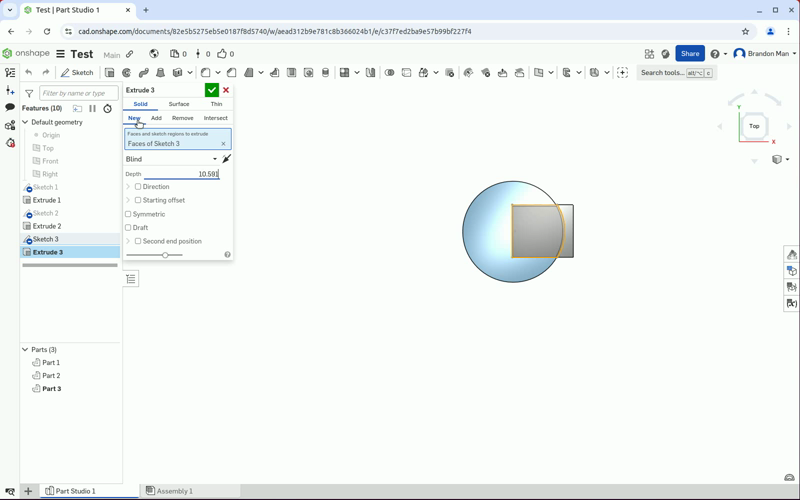
key(enter)
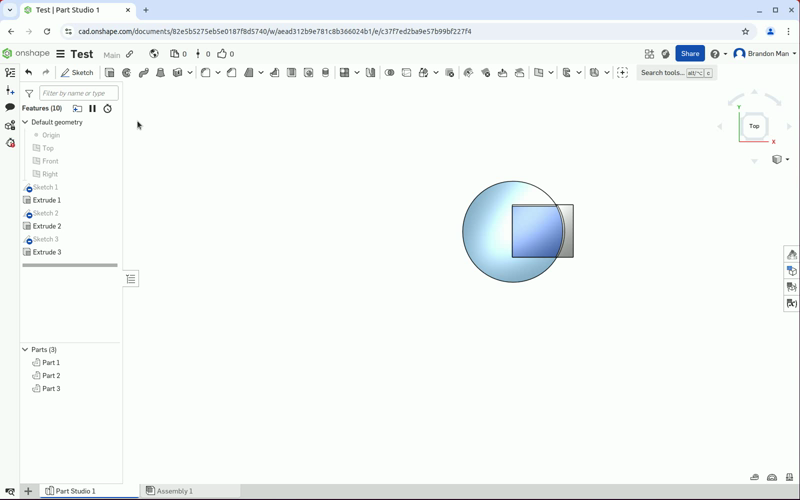
key(shift+h)
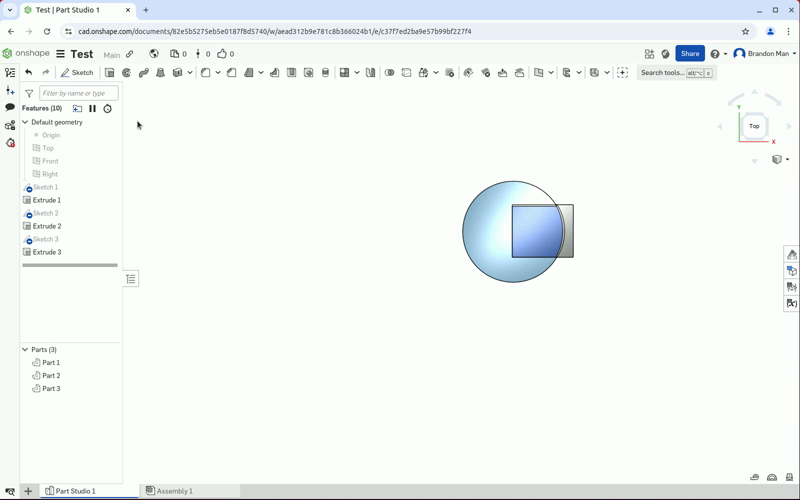
key(shift+h)
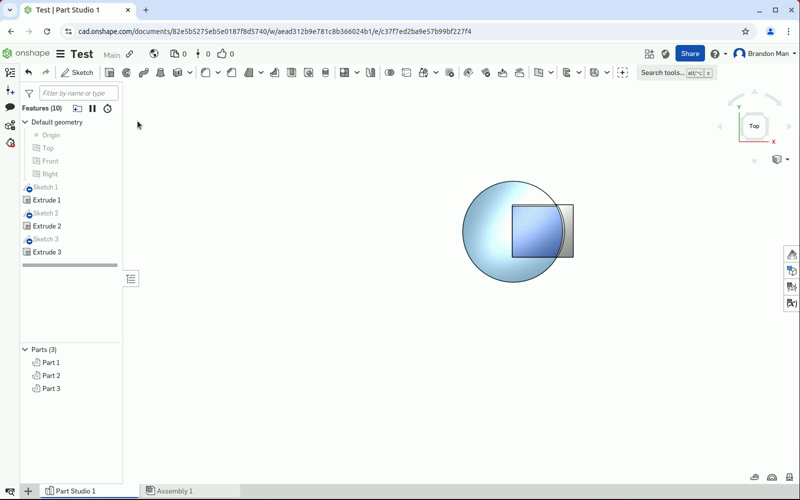
mouse_move(73, 189)
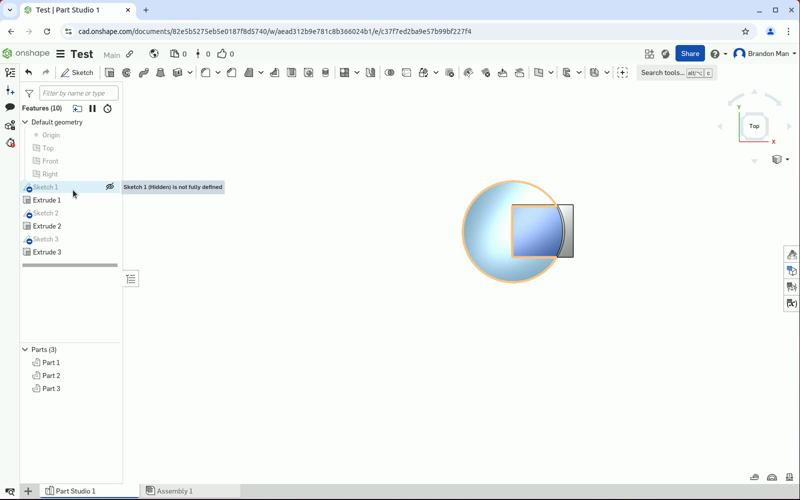
click(73, 189)
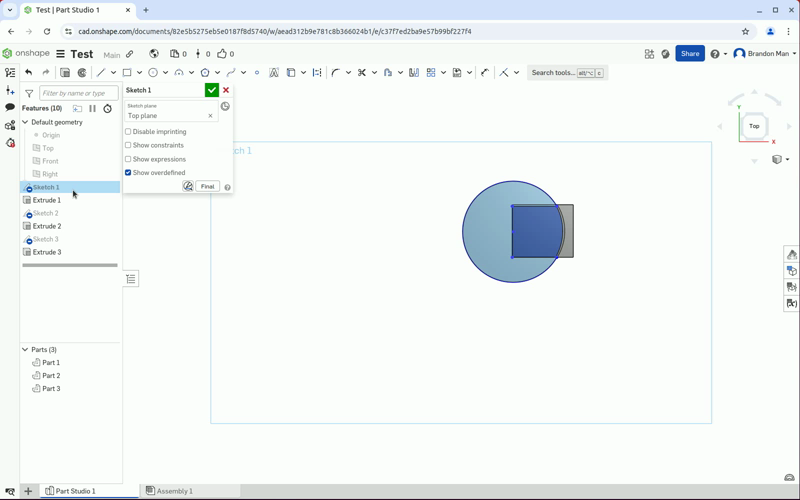
mouse_move(229, 92)
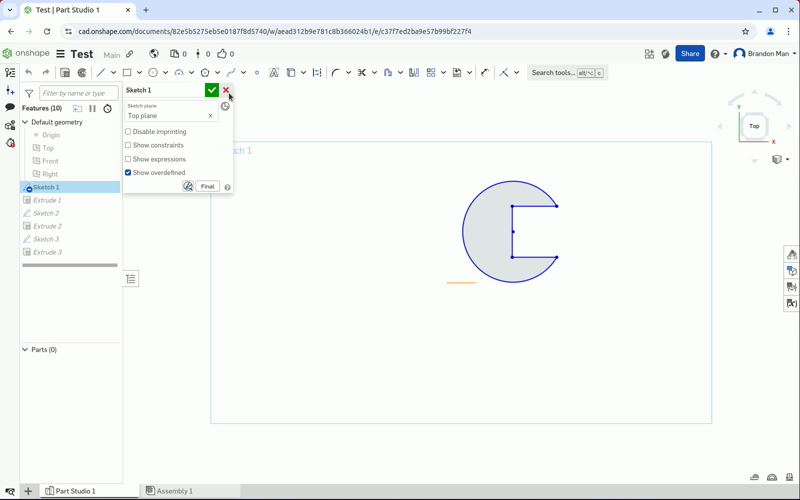
click(229, 92)
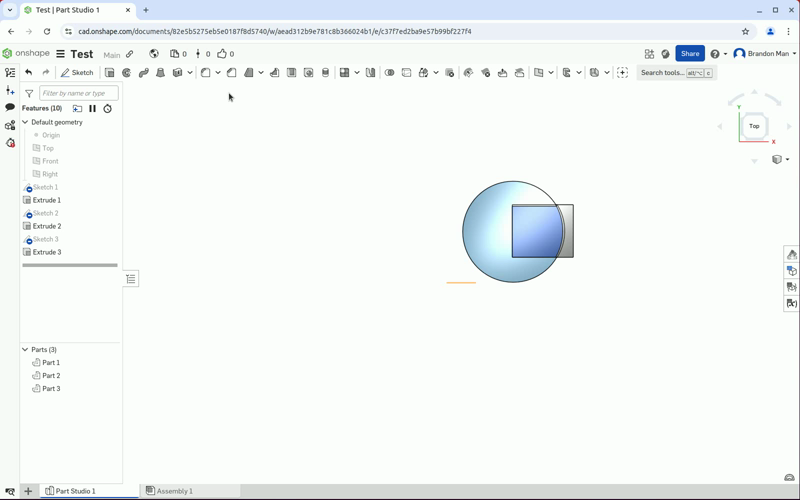
mouse_move(541, 75)
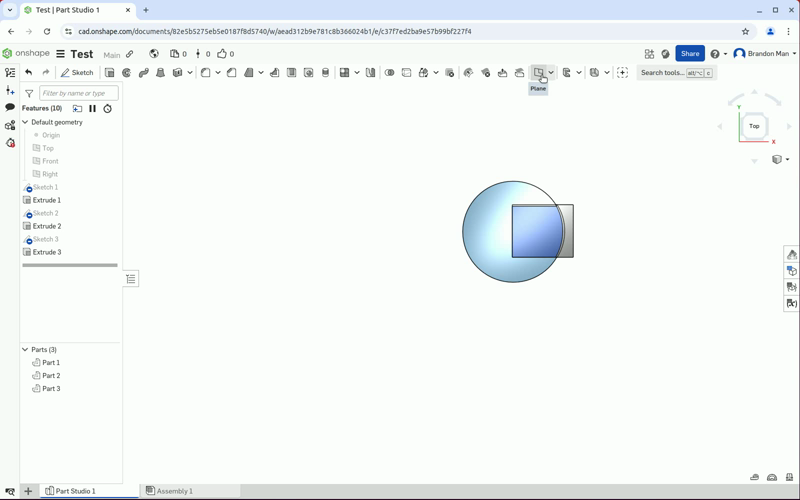
click(541, 75)
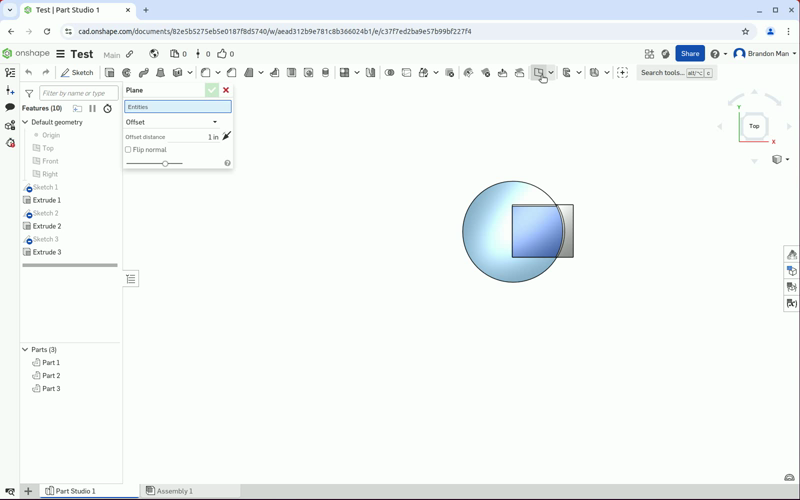
mouse_move(73, 150)
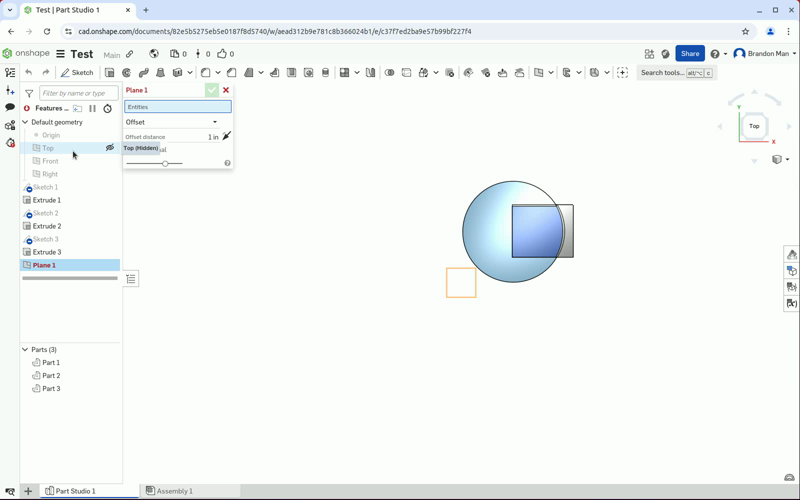
click(73, 150)
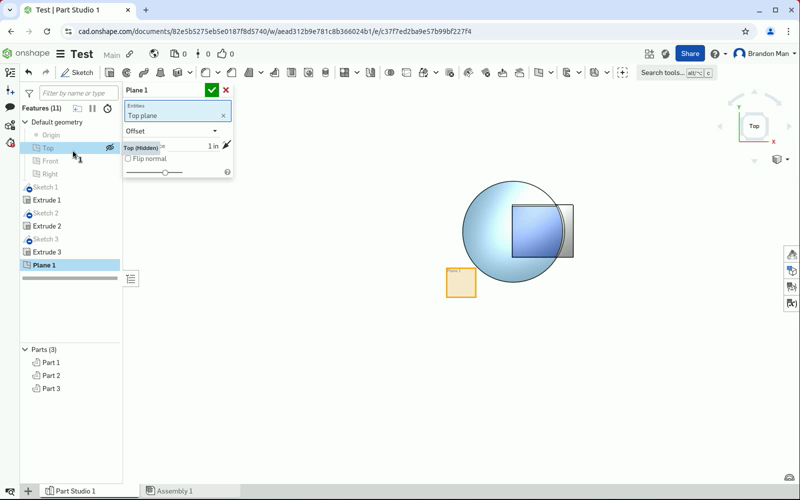
key(tab, 2)
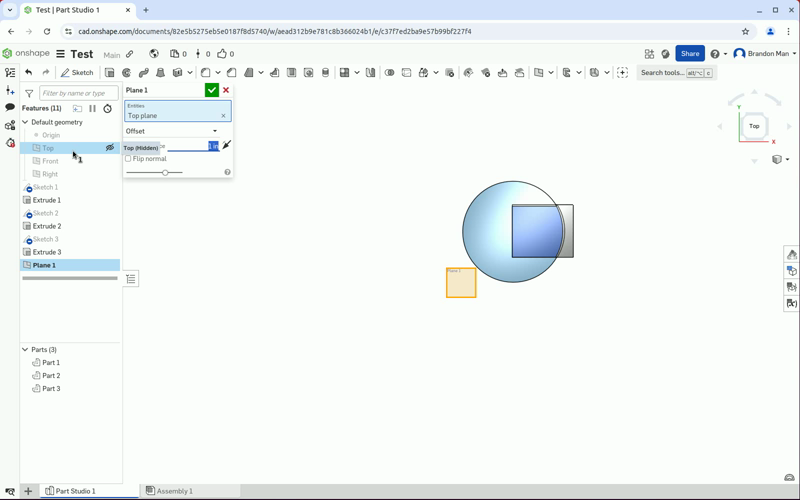
text(10.599)
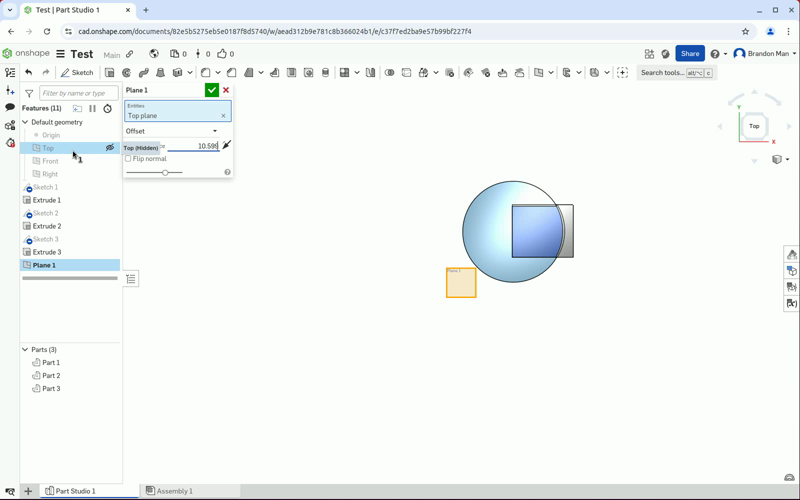
key(enter, 2)
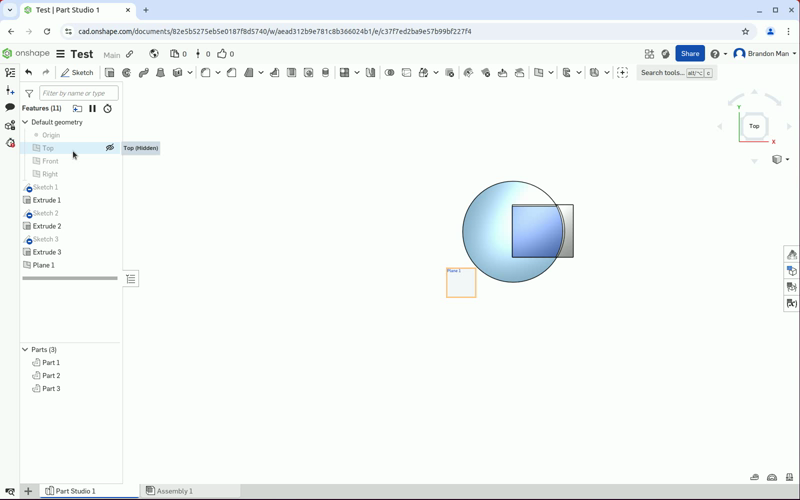
key(shift+s)
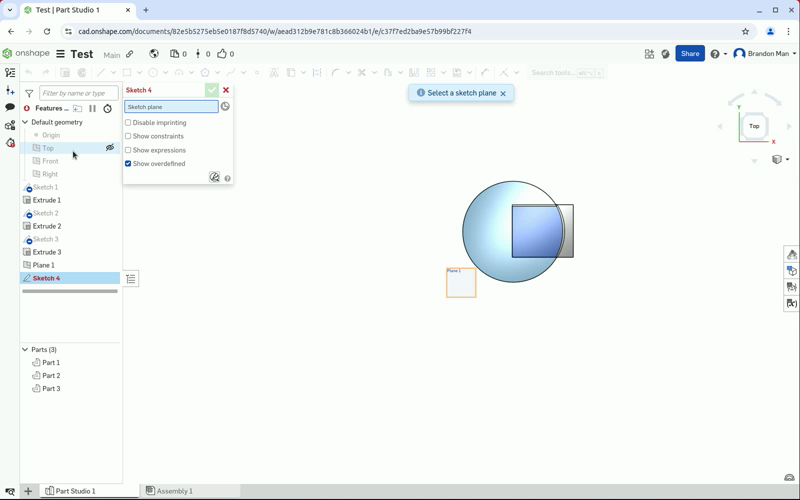
mouse_move(73, 267)
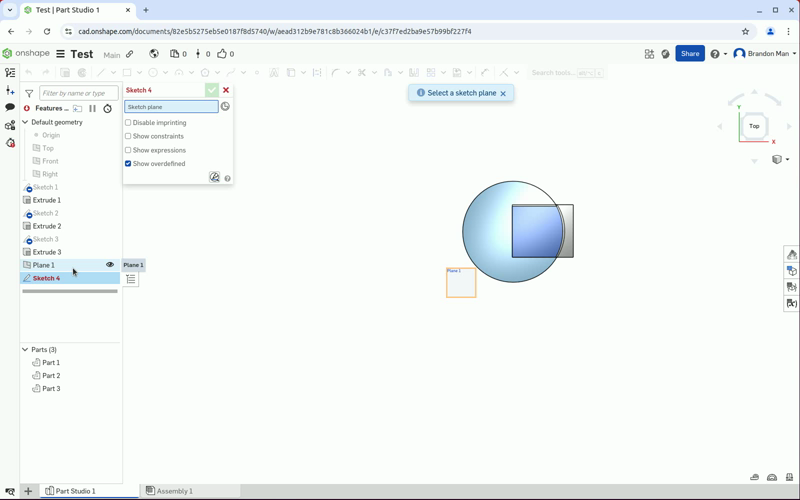
click(73, 267)
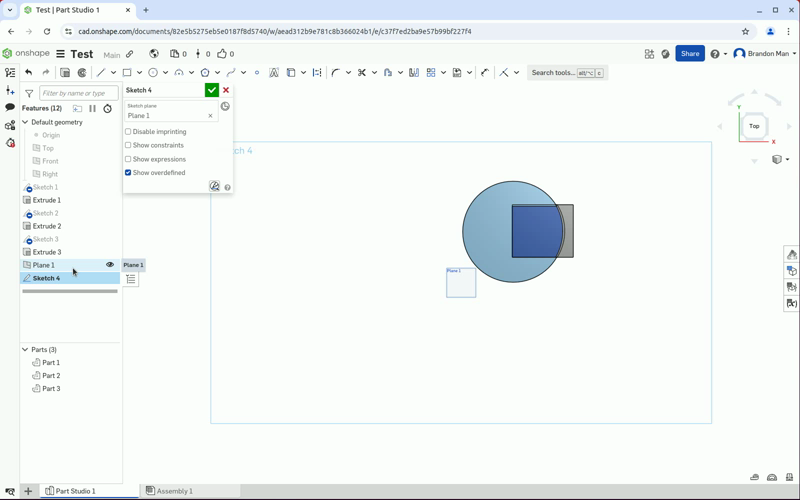
mouse_move(73, 352)
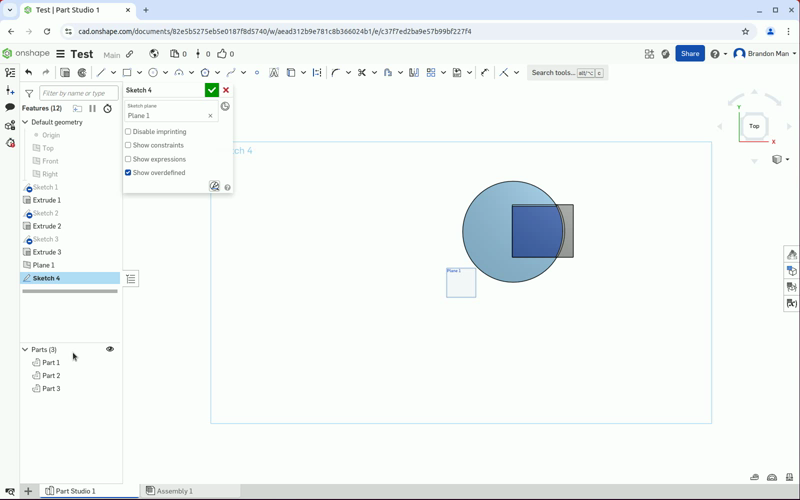
key(y)
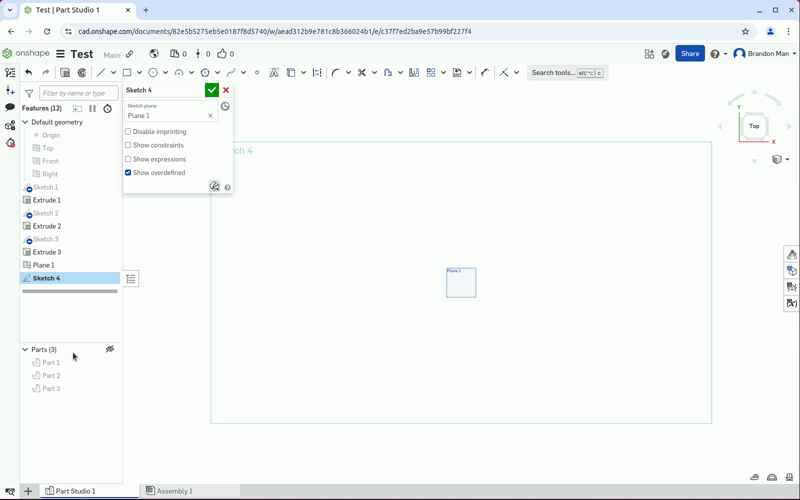
key(c)
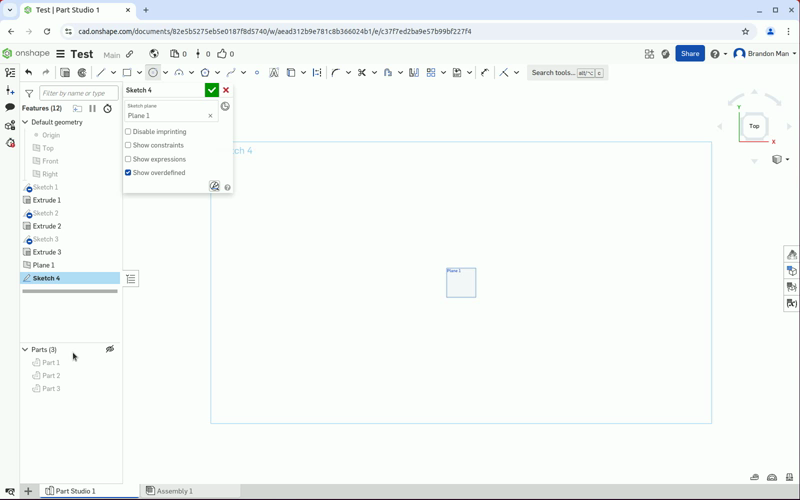
key_down(shift)
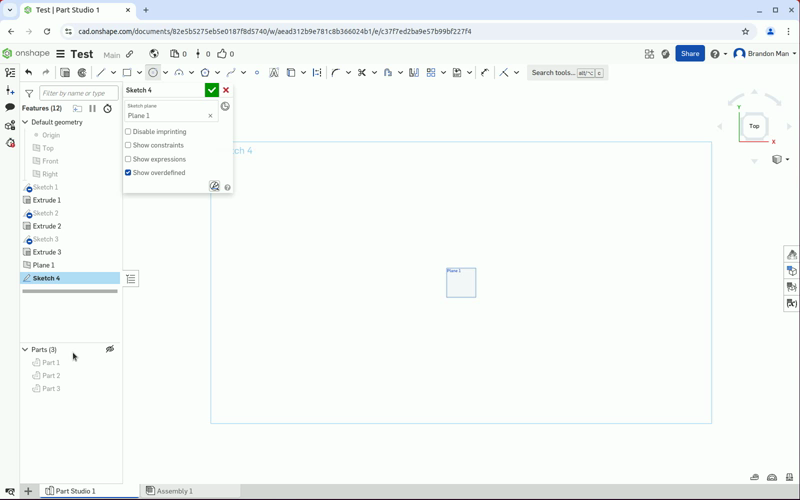
mouse_move(512, 231)
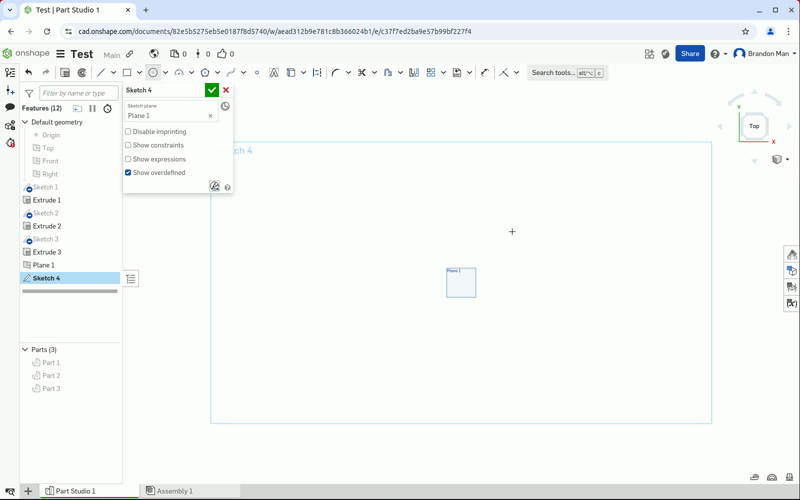
click(512, 231)
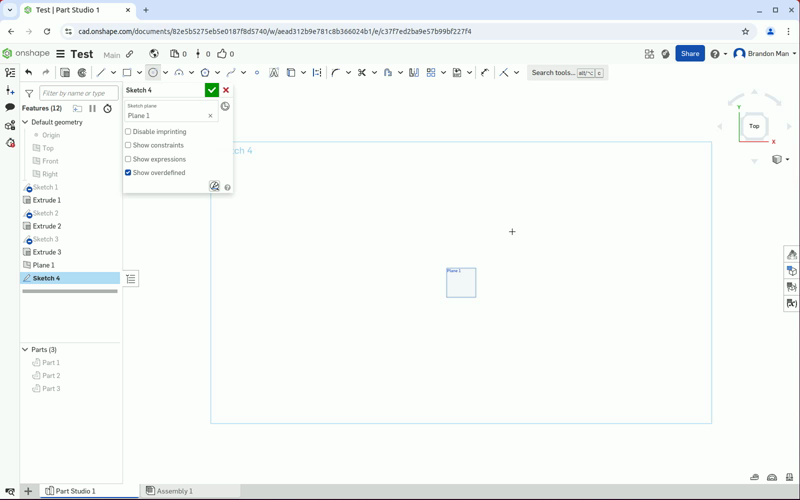
key_up(shift)
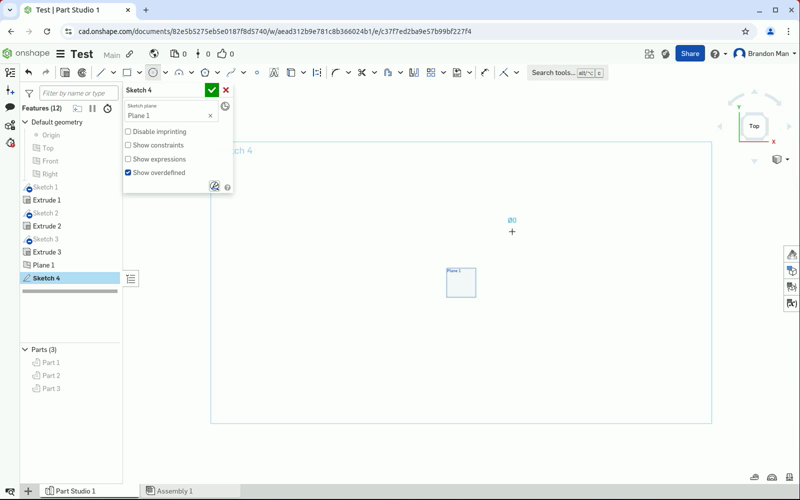
mouse_move(538, 231)
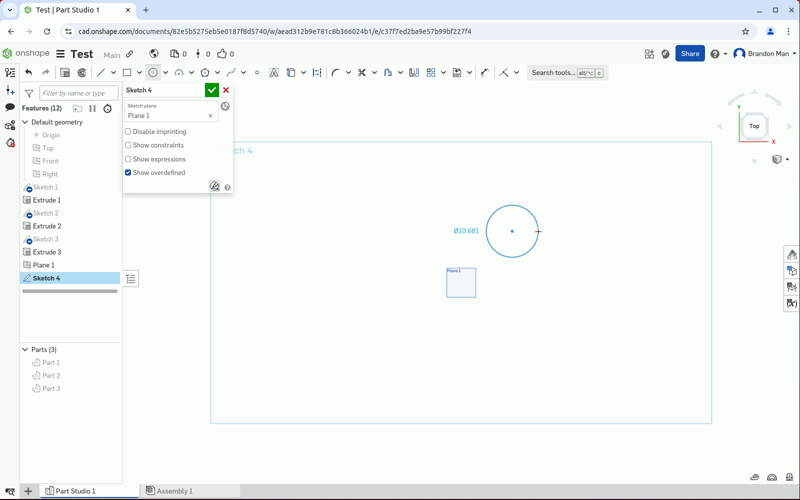
click(538, 231)
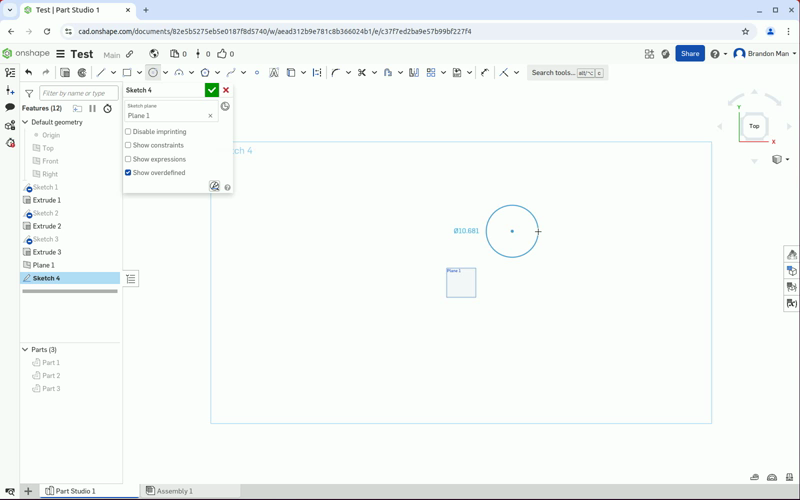
key(esc)
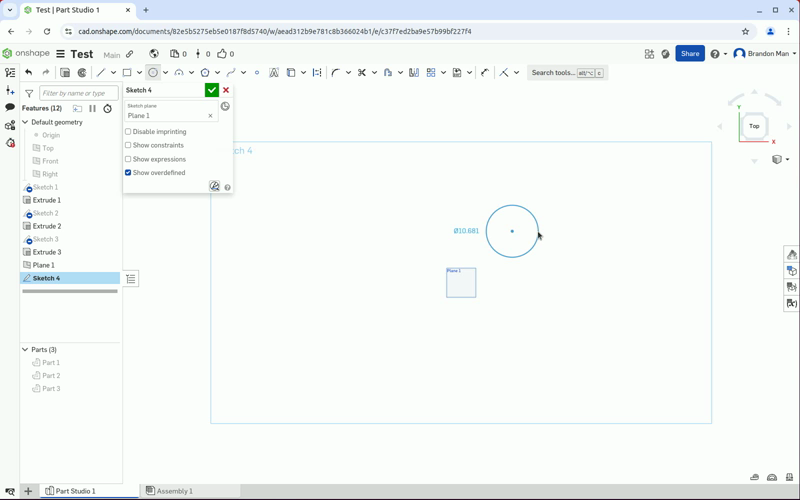
mouse_move(503, 217)
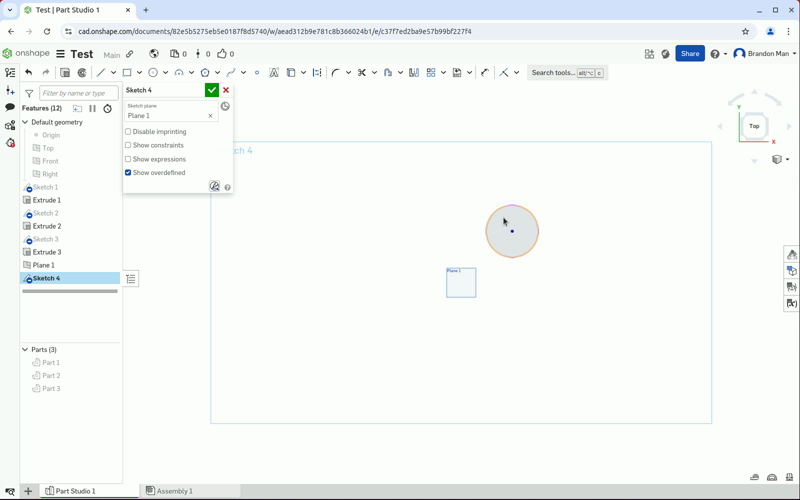
click(503, 217)
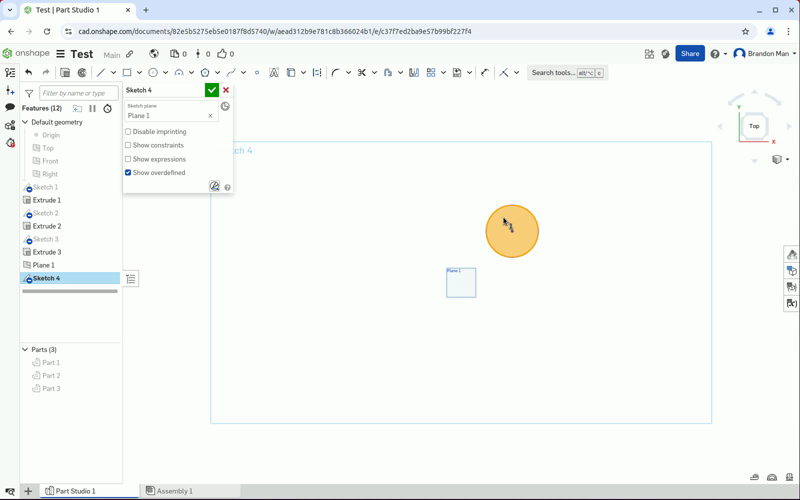
mouse_move(73, 352)
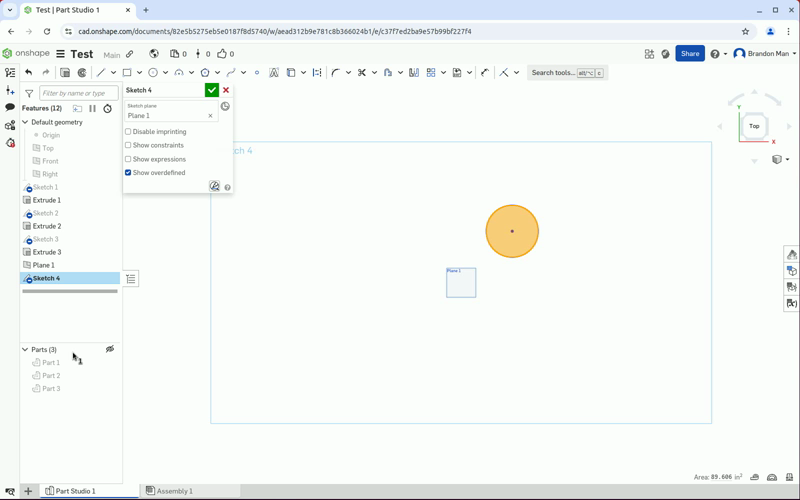
key(shift+y)
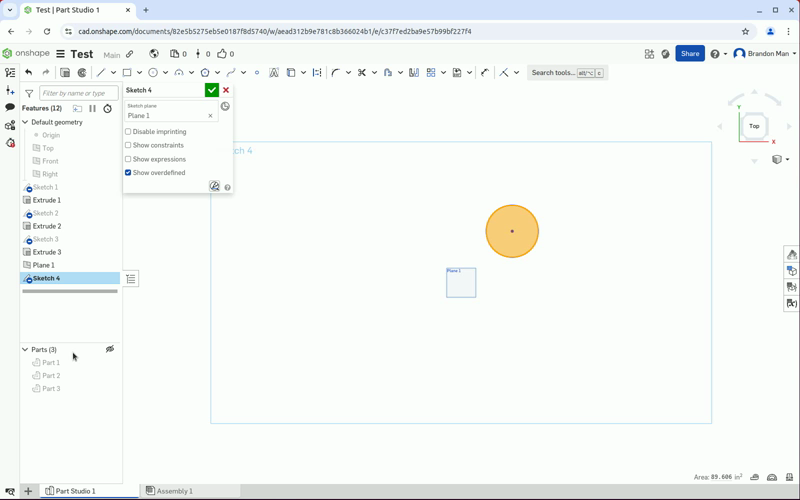
key(shift+e)
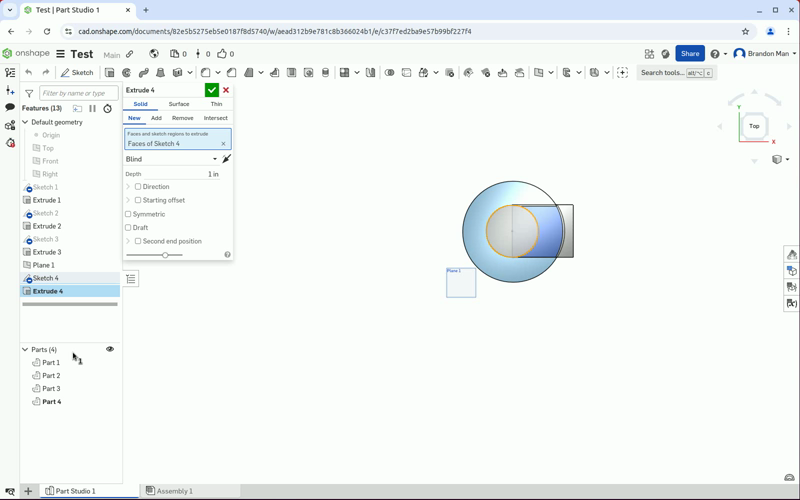
mouse_move(143, 106)
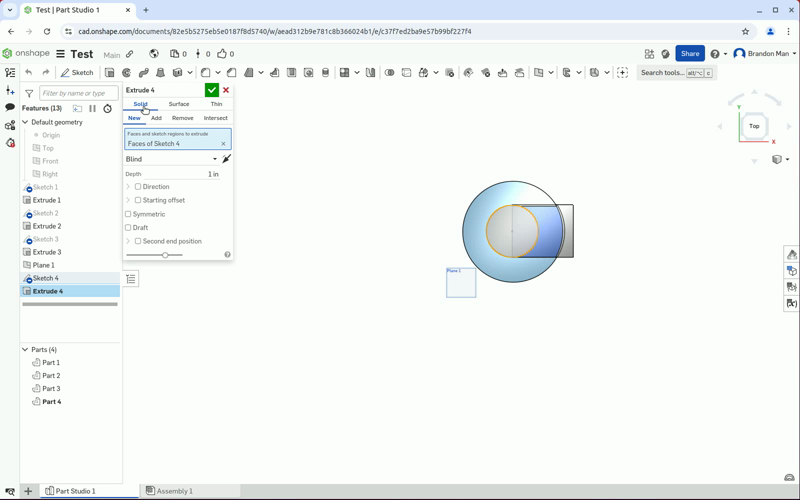
click(143, 106)
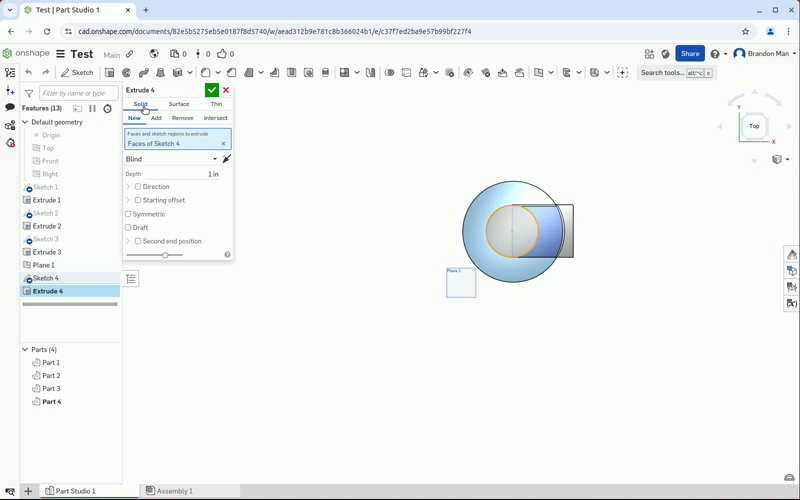
mouse_move(137, 120)
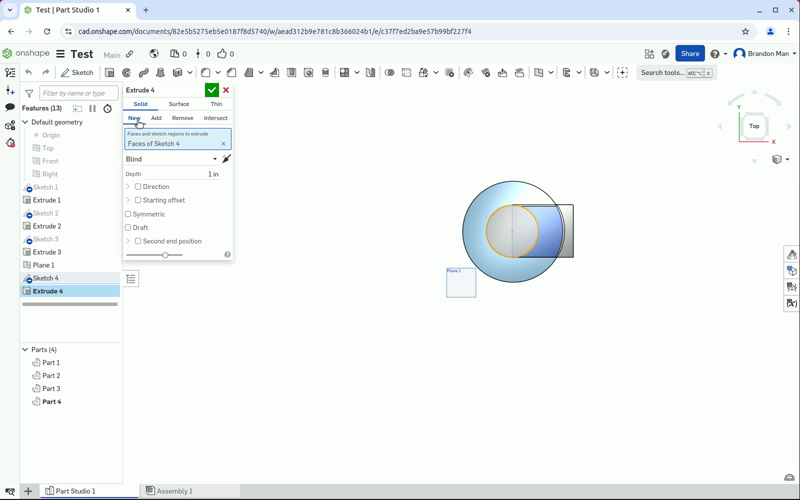
click(137, 120)
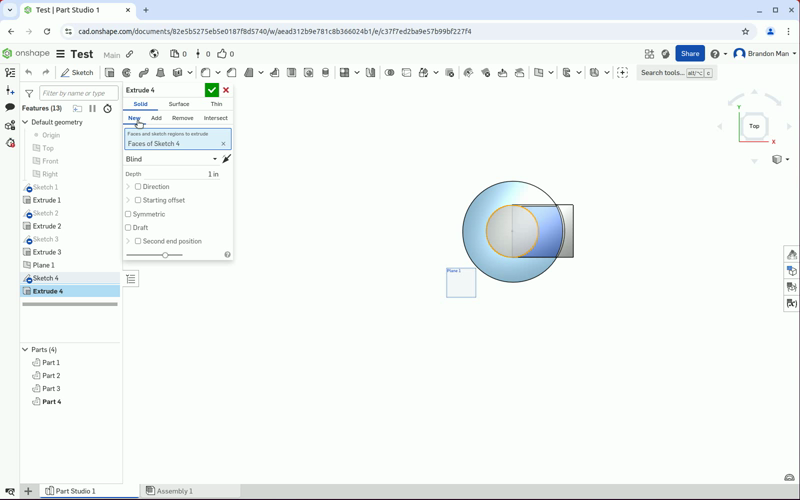
key(tab, 4)
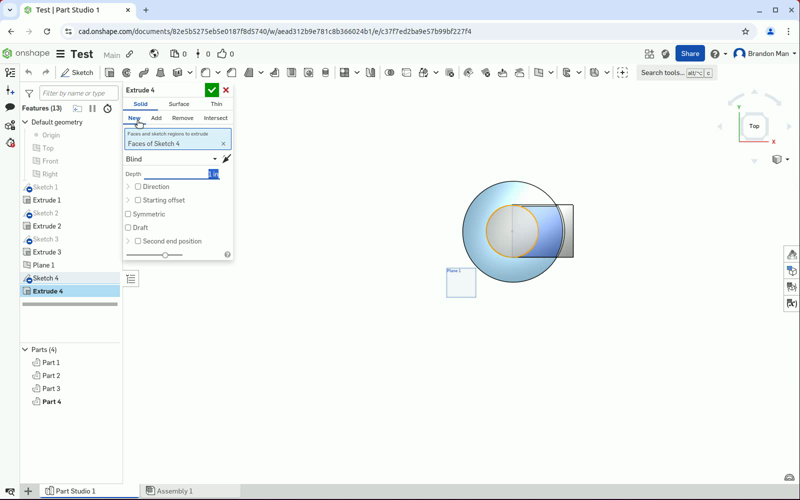
text(5.296)
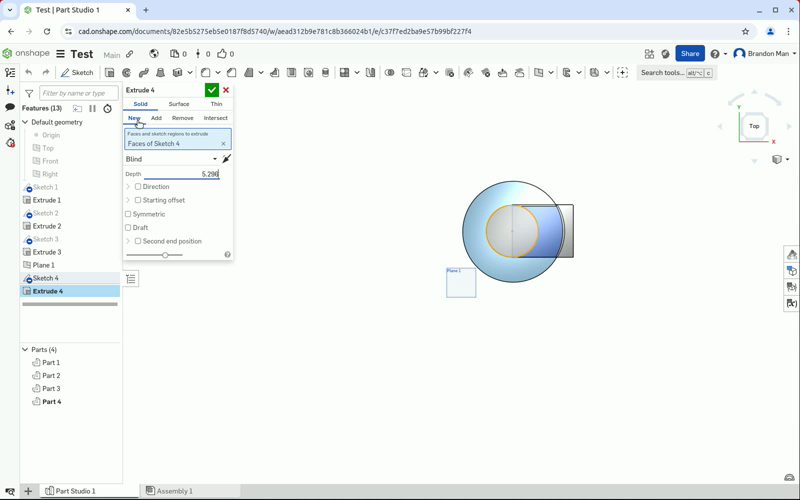
key(enter)
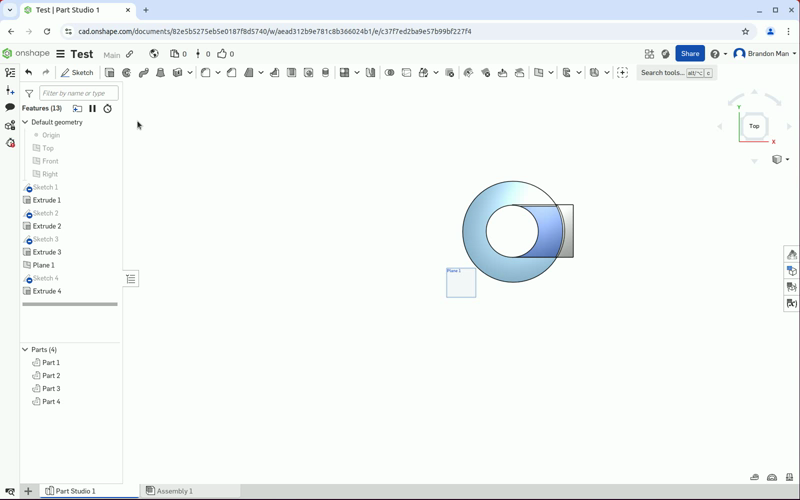
key(shift+h)
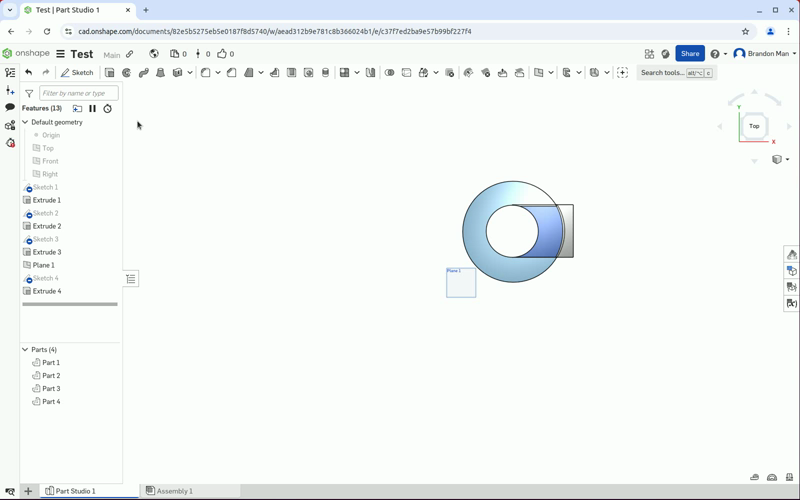
key(shift+h)
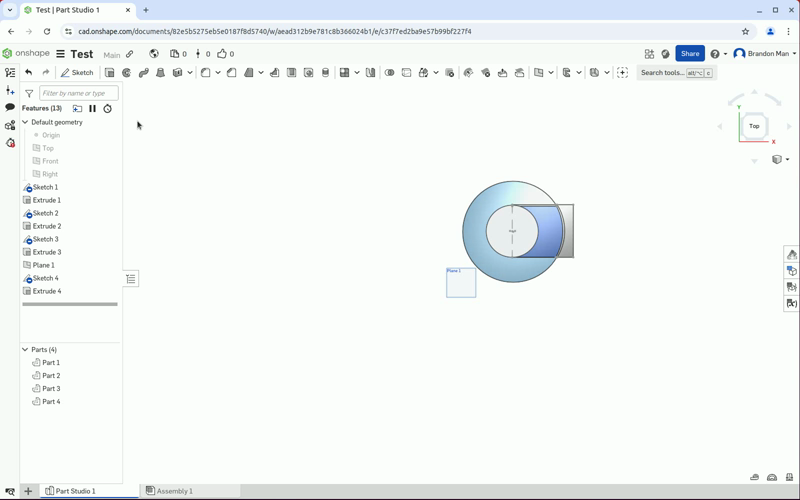
key(shift+7)
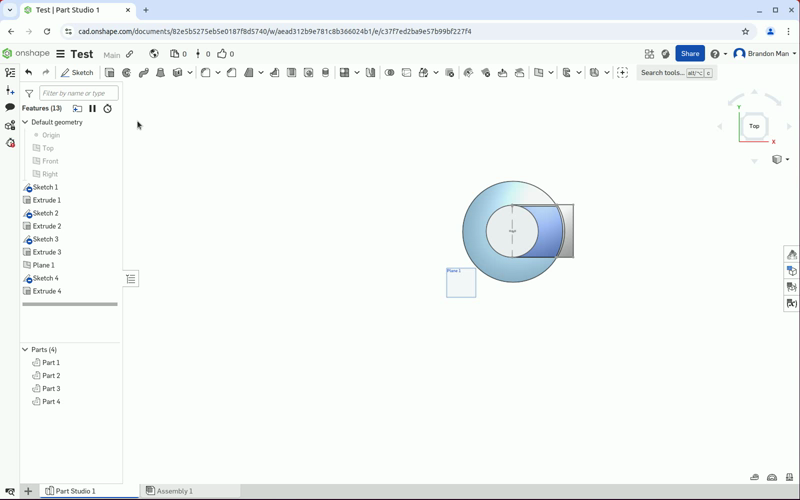
key(up, 3)
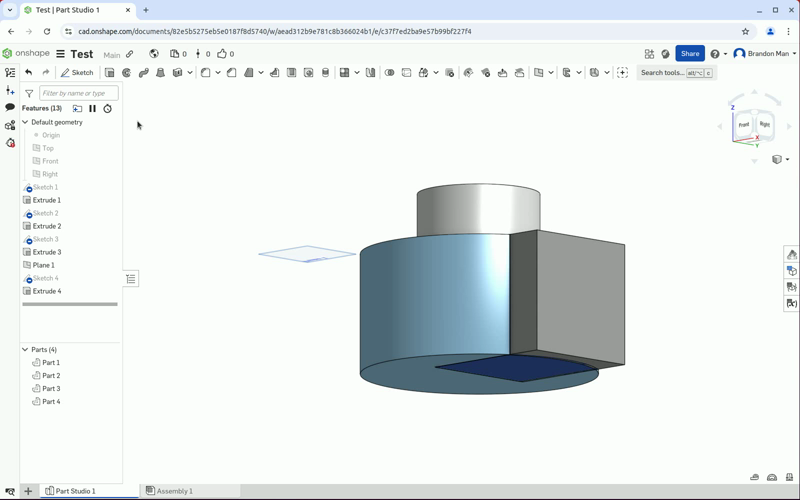
key(left, 3)
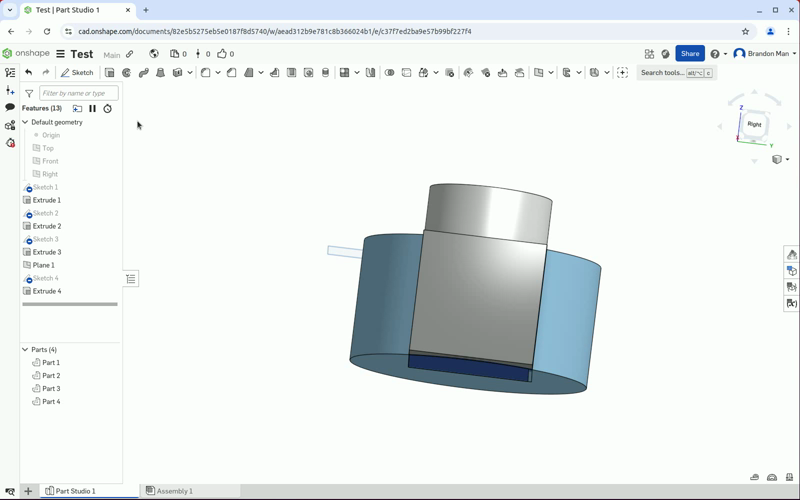
key(right, 3)
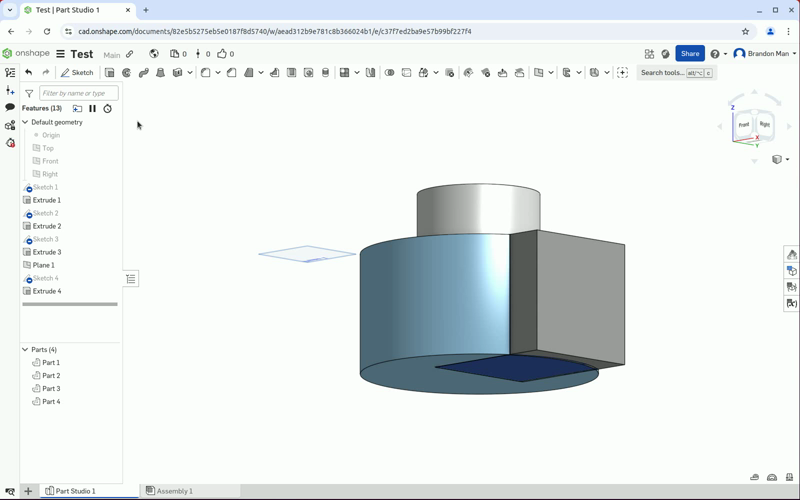
key(down, 3)
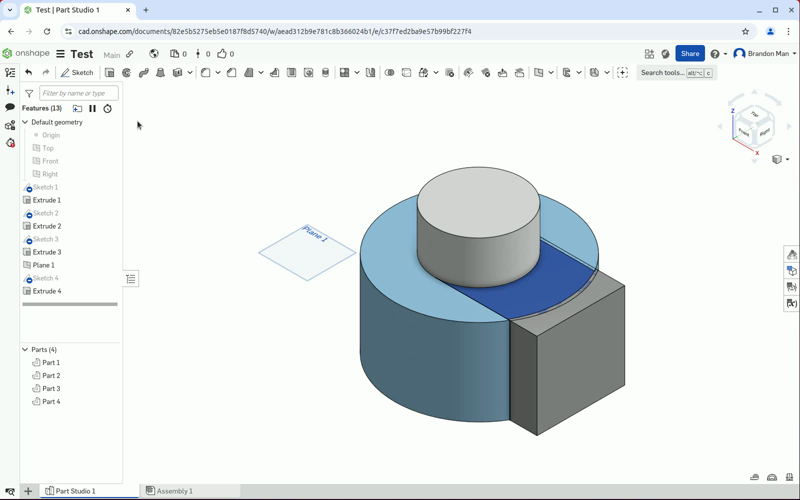
mouse_move(73, 189)
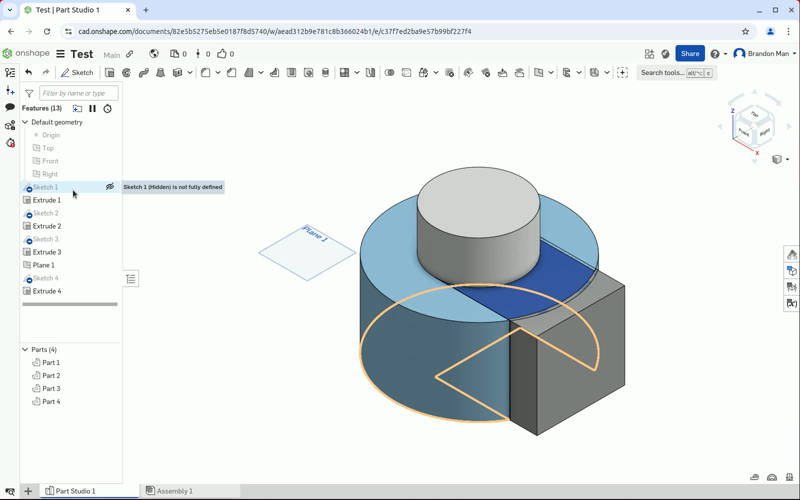
click(73, 189)